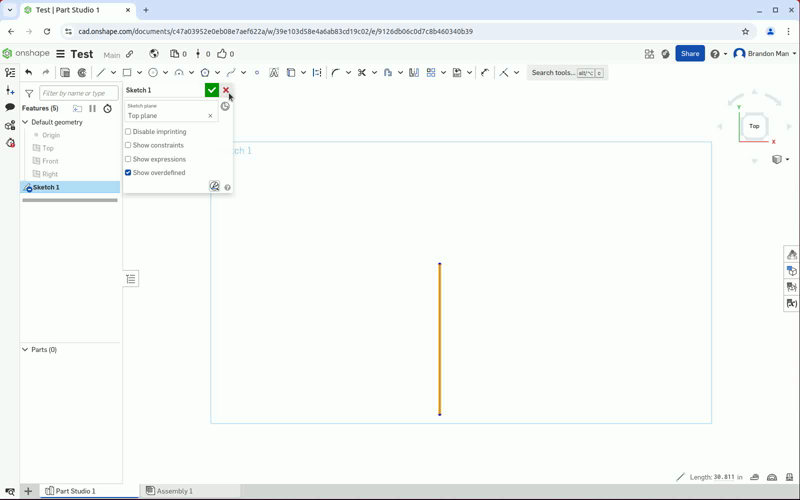
key(shift+h)
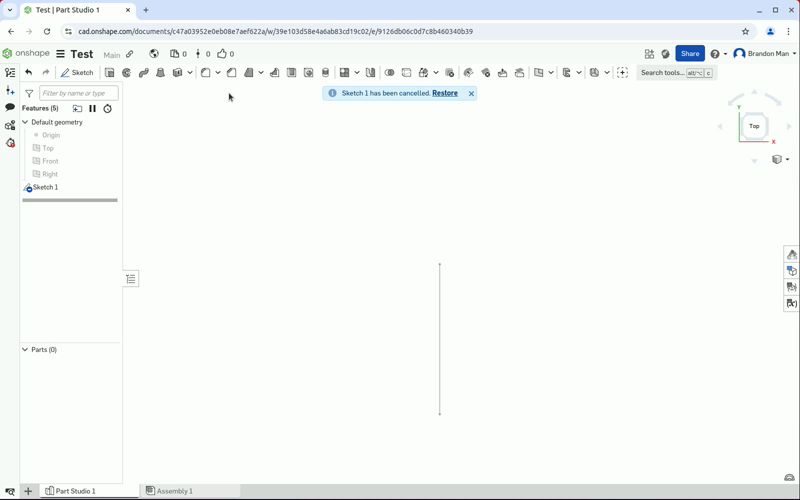
mouse_move(73, 352)
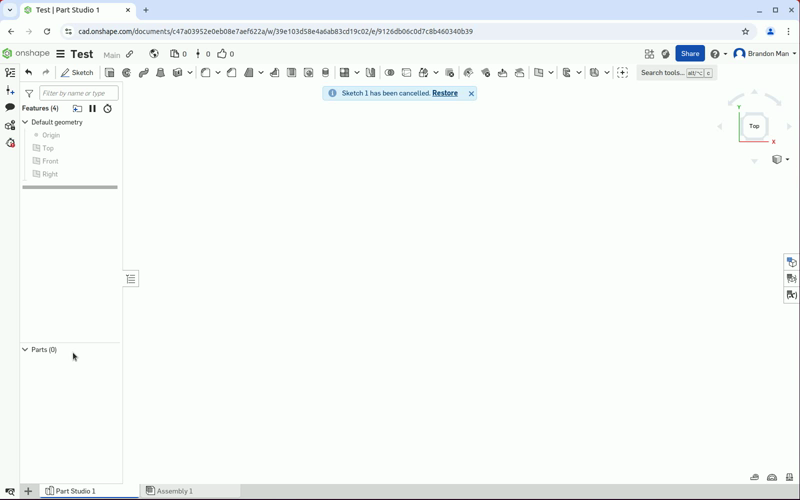
key(y)
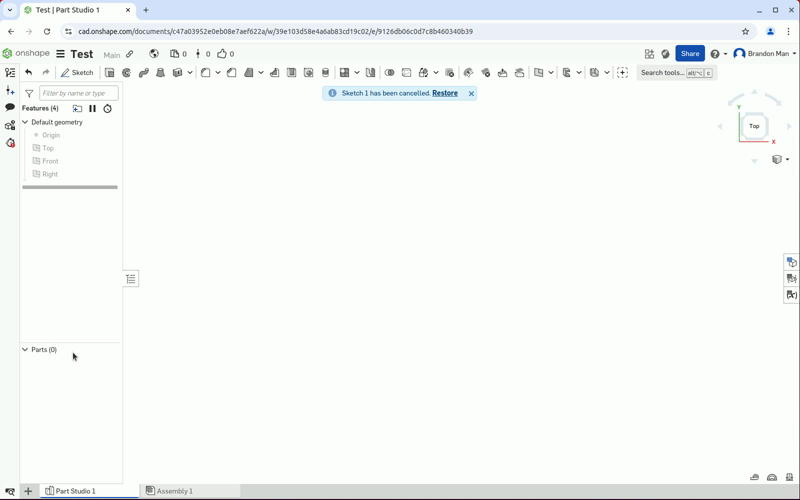
key(shift+p)
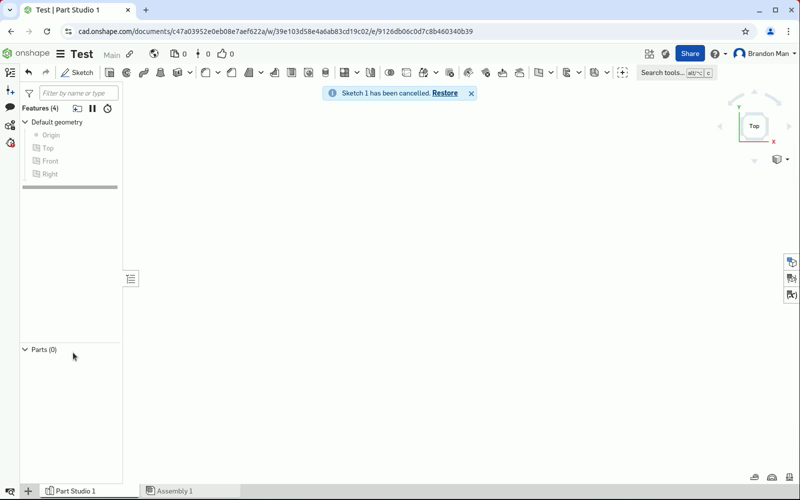
key(space)
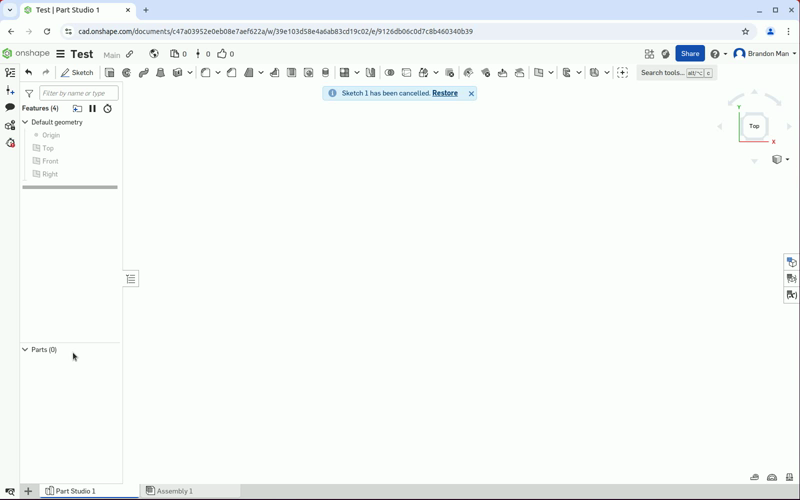
key_down(shift)
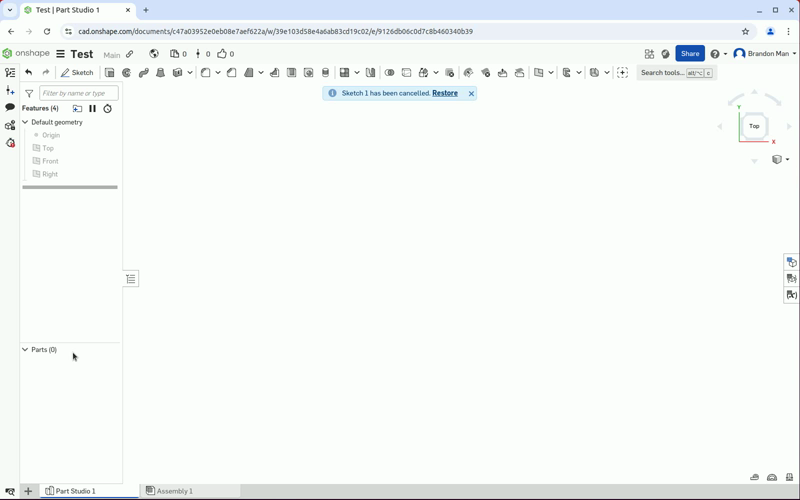
key(up)
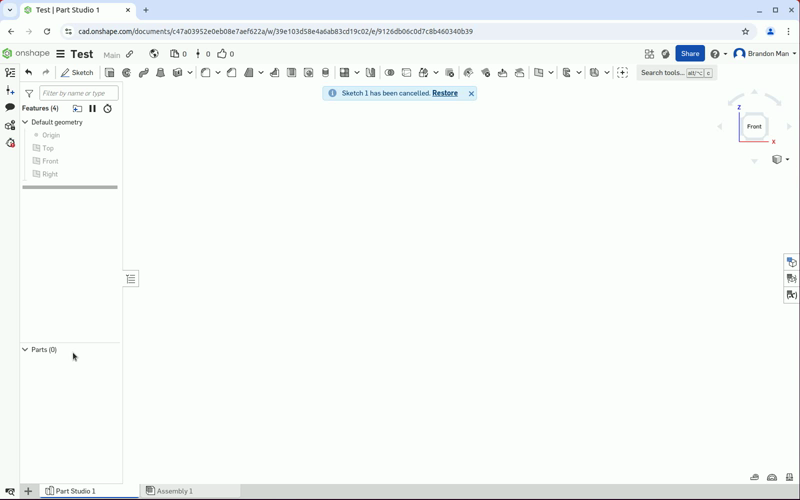
key_up(shift)
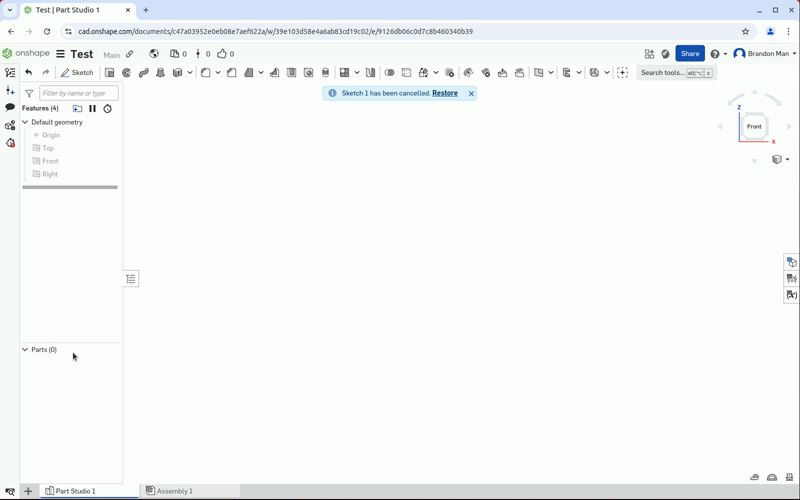
mouse_move(73, 352)
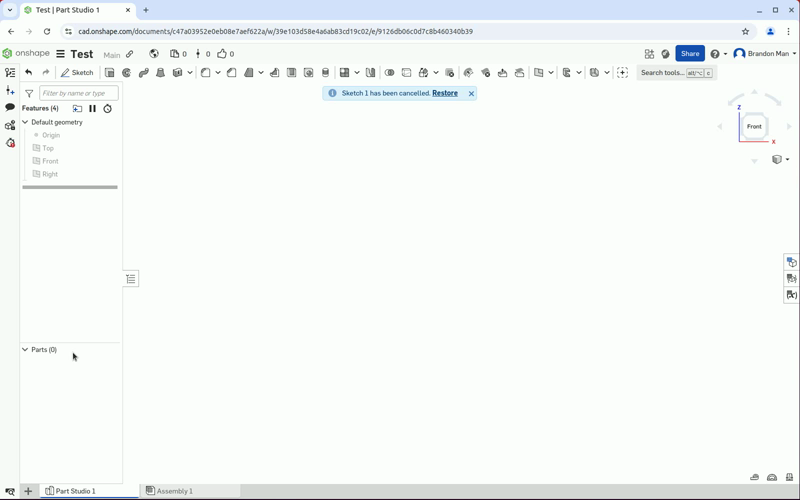
key(shift+y)
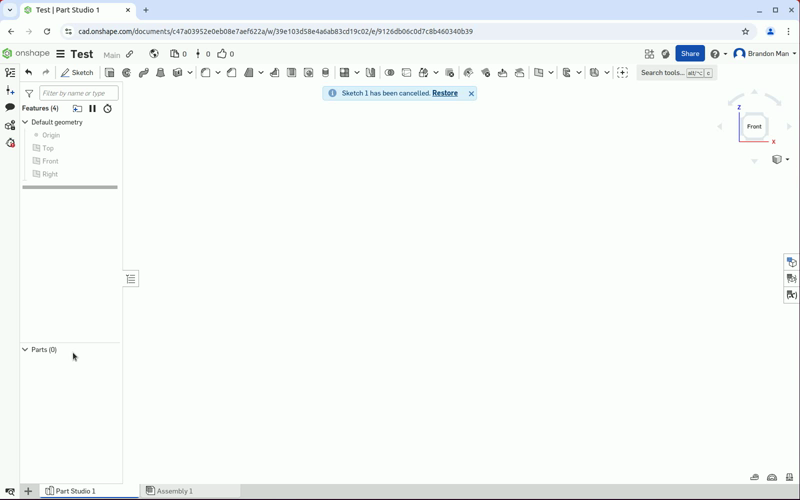
key(shift+s)
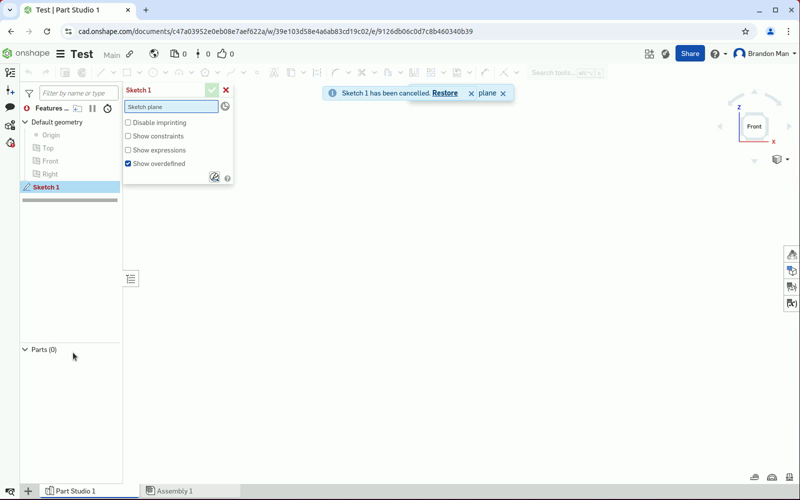
mouse_move(73, 163)
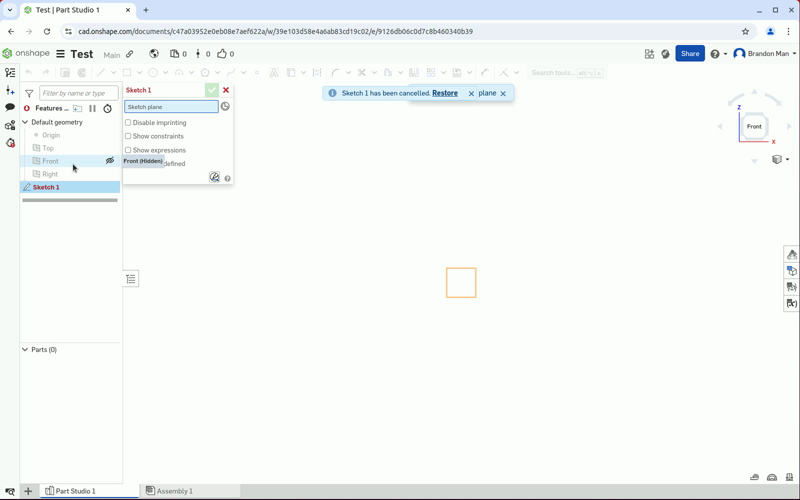
click(73, 163)
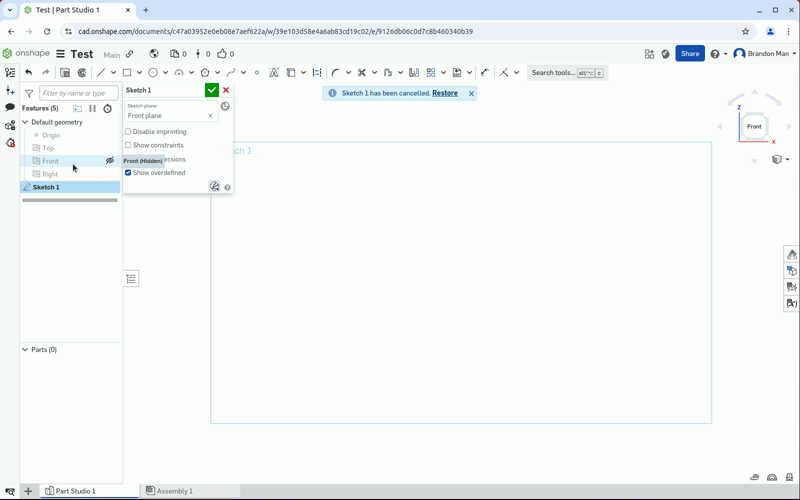
mouse_move(73, 352)
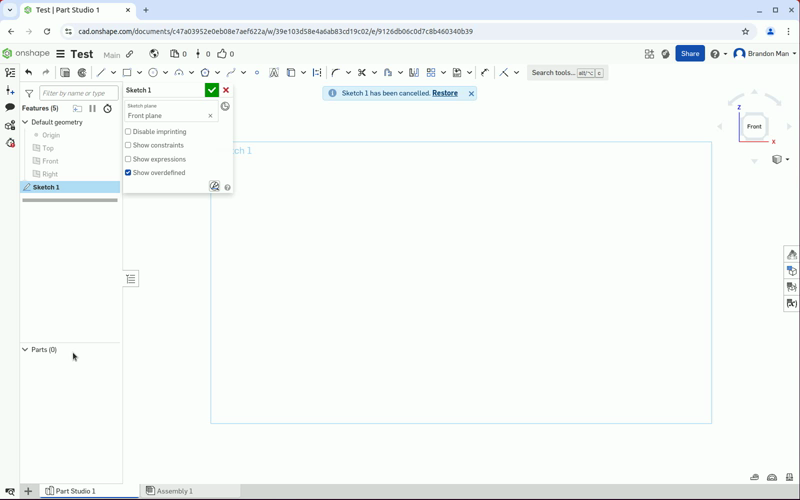
key(y)
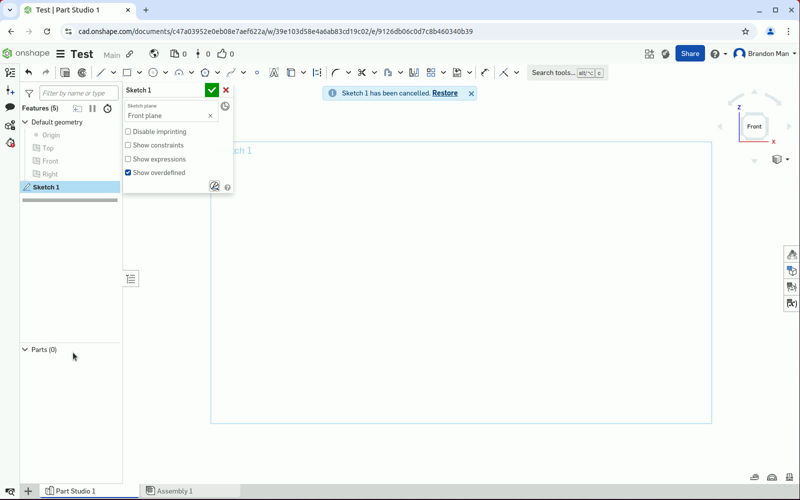
key(c)
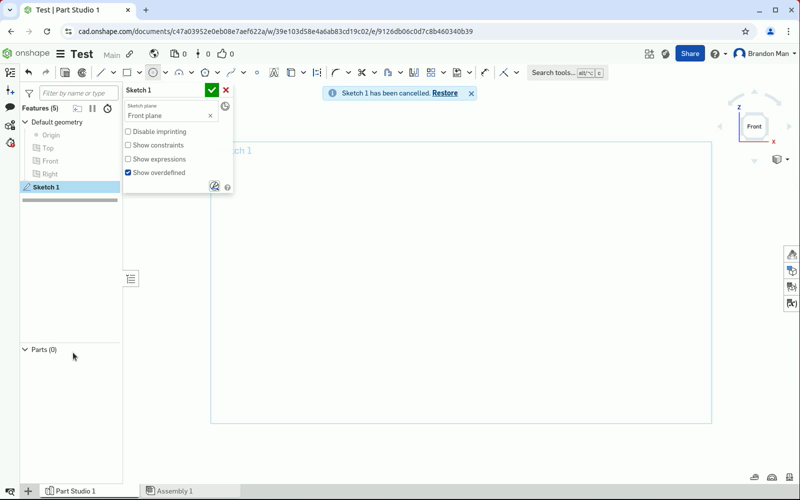
key_down(shift)
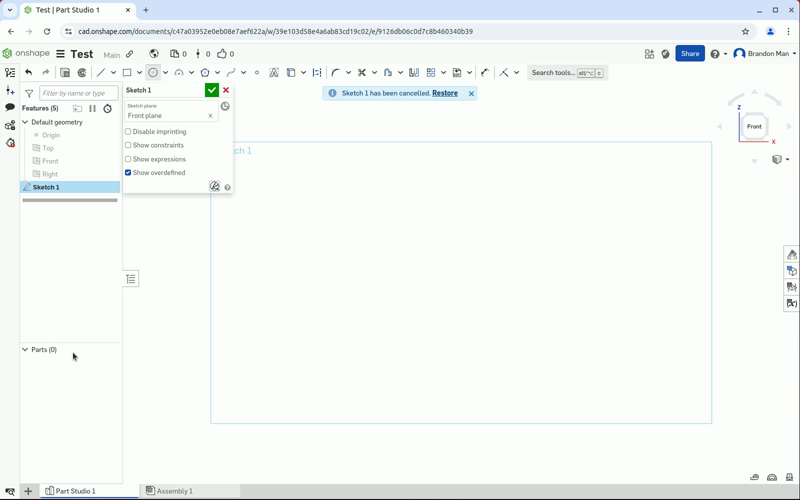
mouse_move(460, 282)
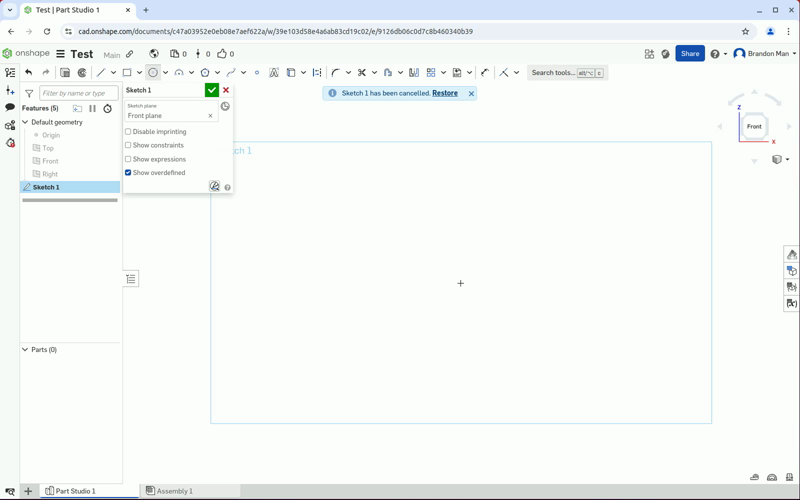
click(460, 282)
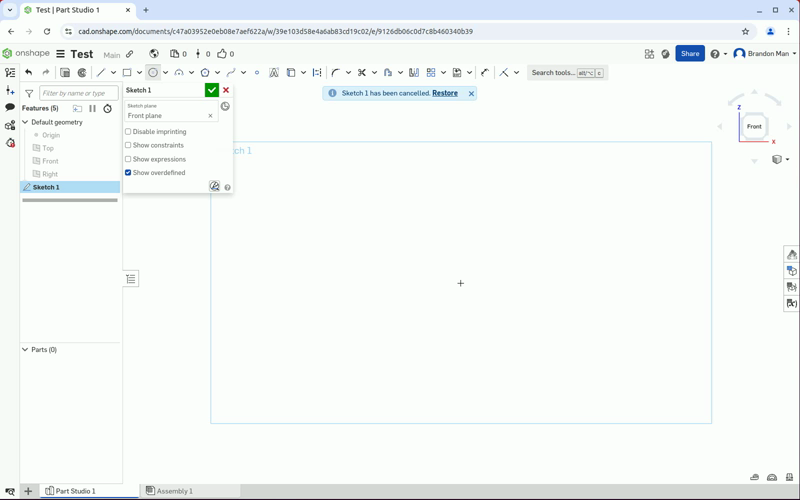
key_up(shift)
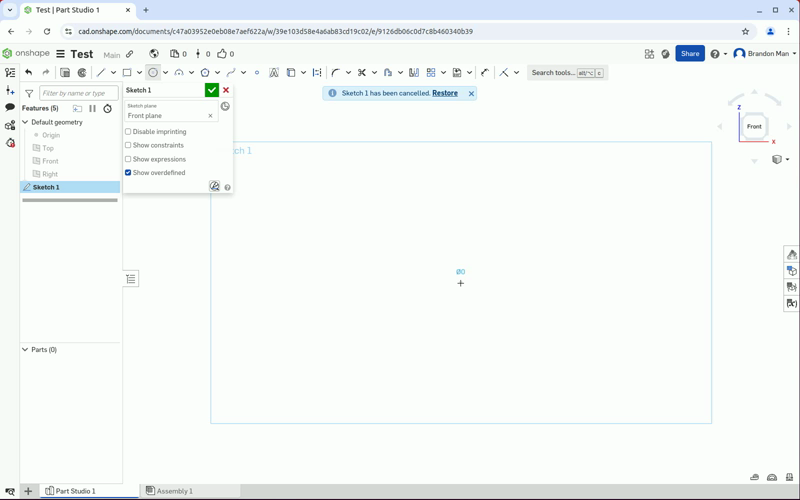
mouse_move(498, 282)
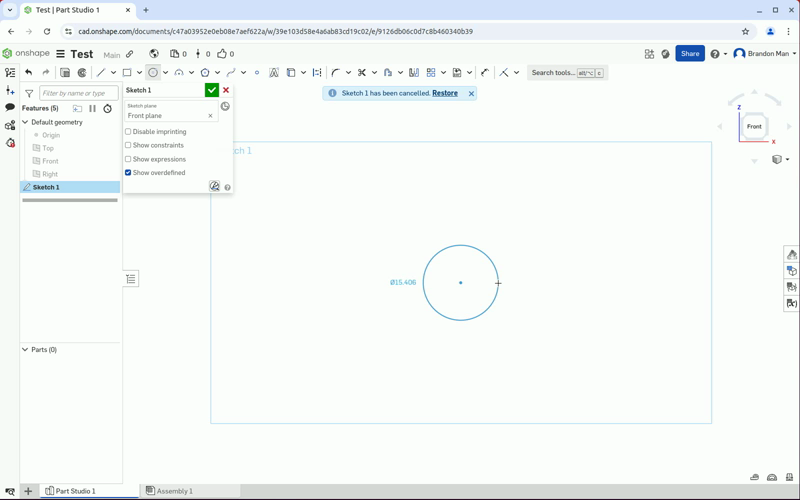
click(498, 282)
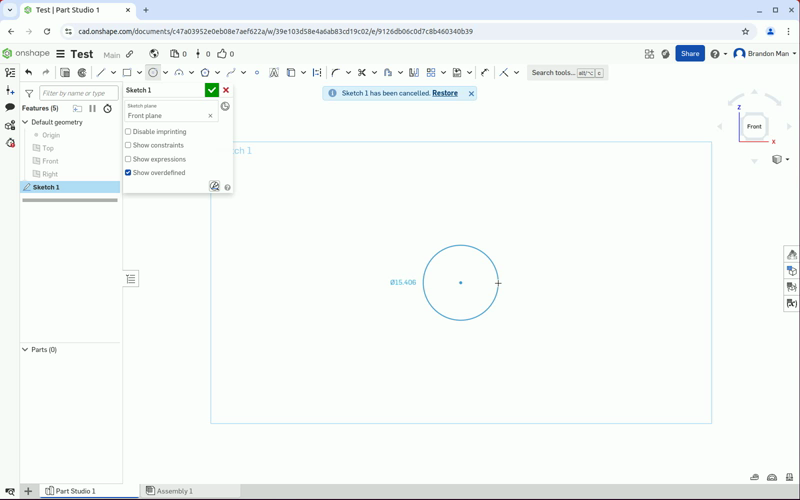
key(esc)
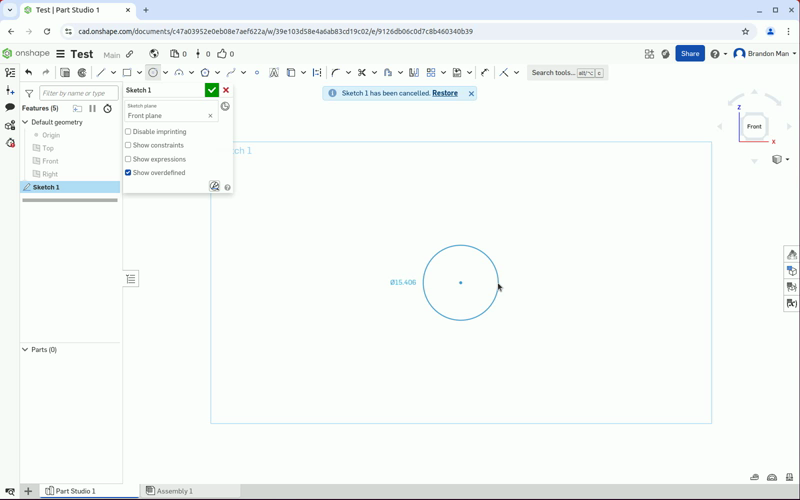
mouse_move(445, 311)
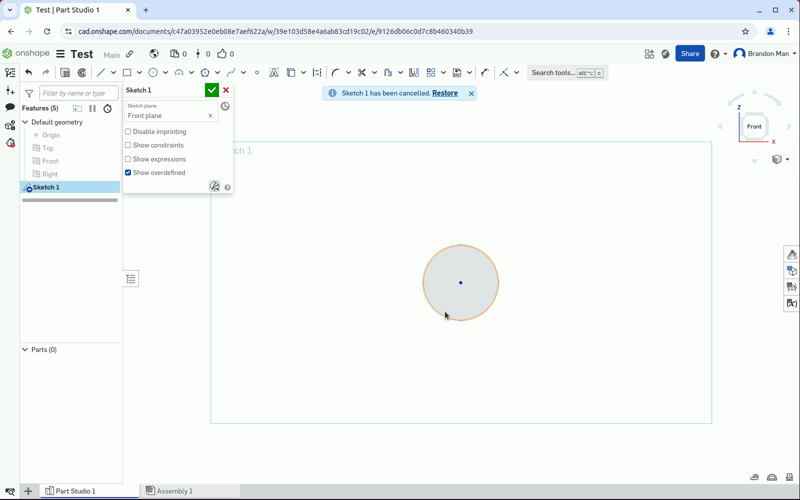
click(445, 311)
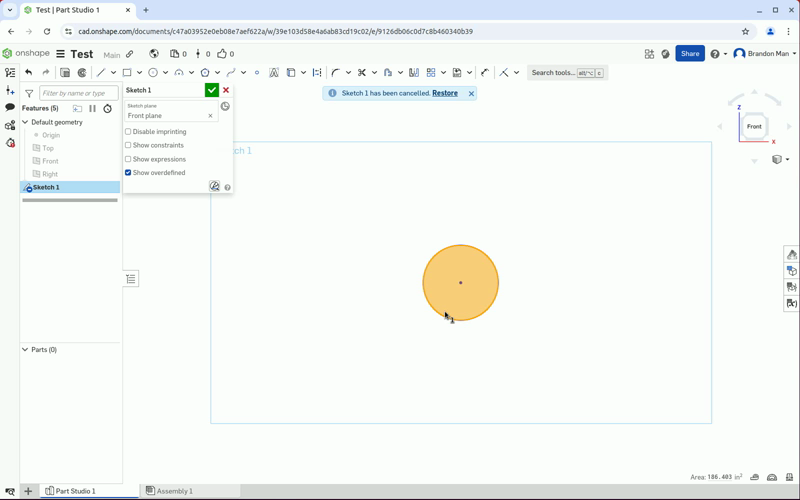
mouse_move(73, 352)
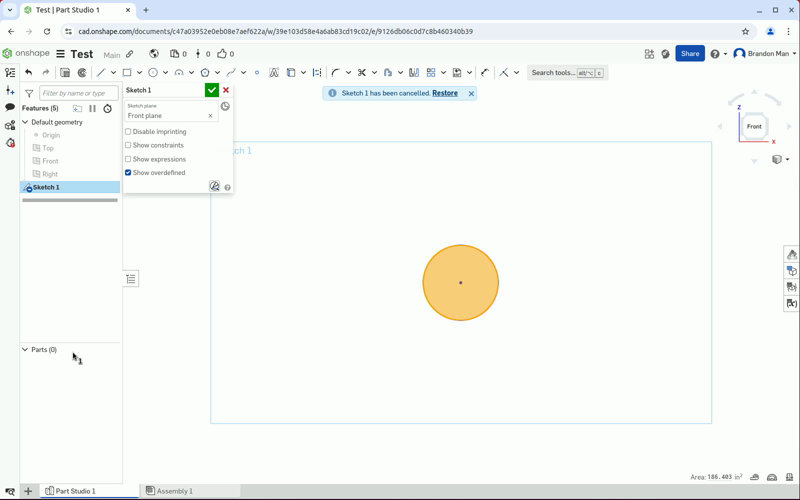
key(shift+y)
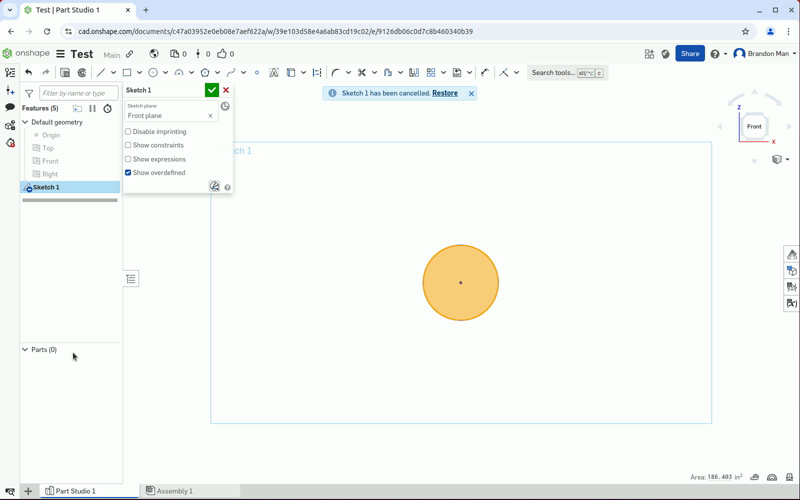
key(shift+e)
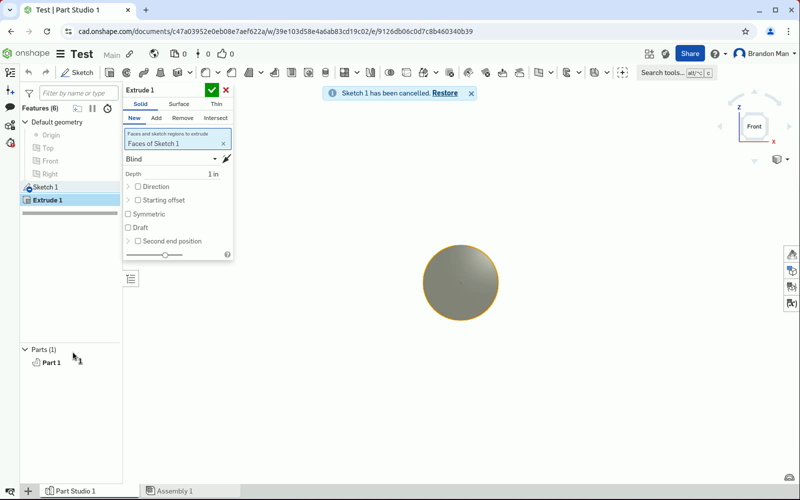
mouse_move(143, 106)
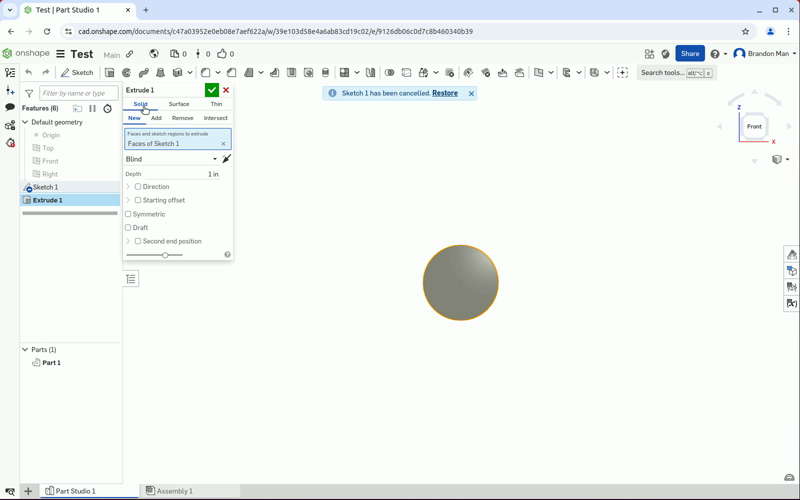
click(143, 106)
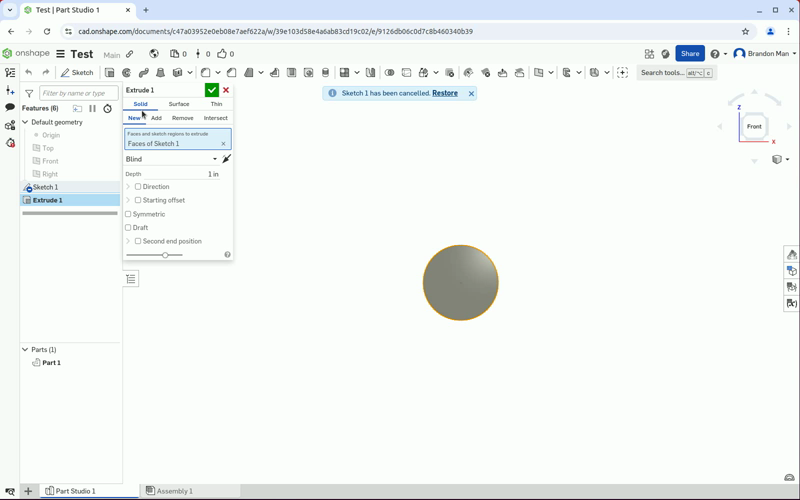
mouse_move(137, 120)
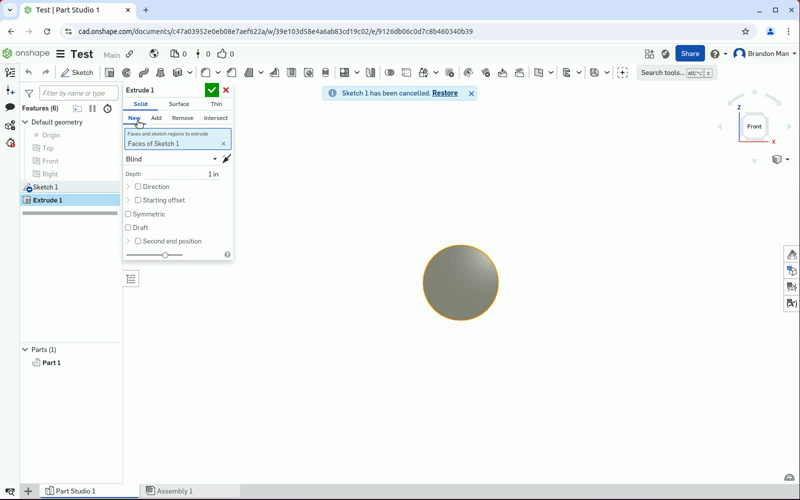
click(137, 120)
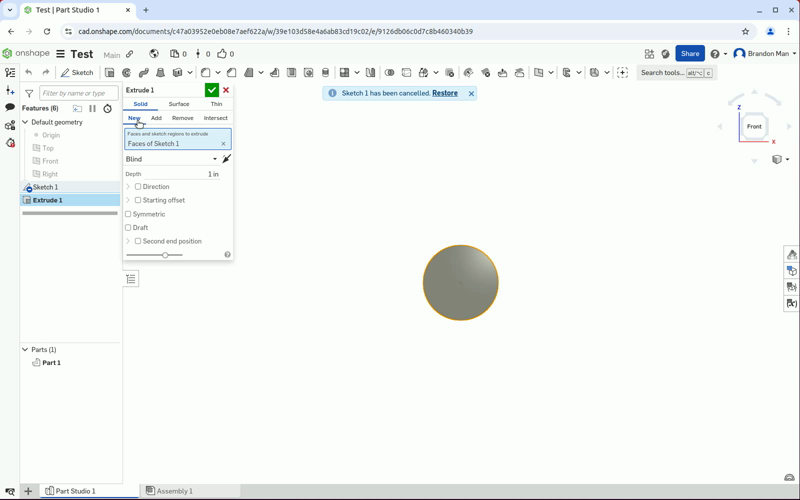
key(tab, 4)
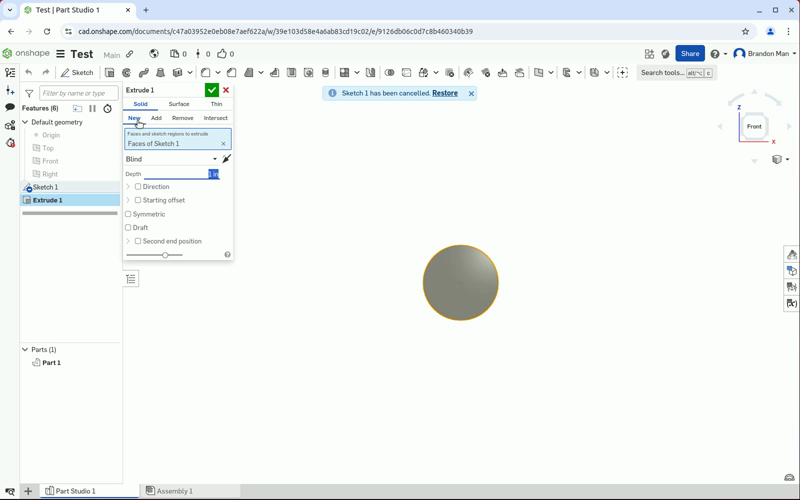
text(9.628)
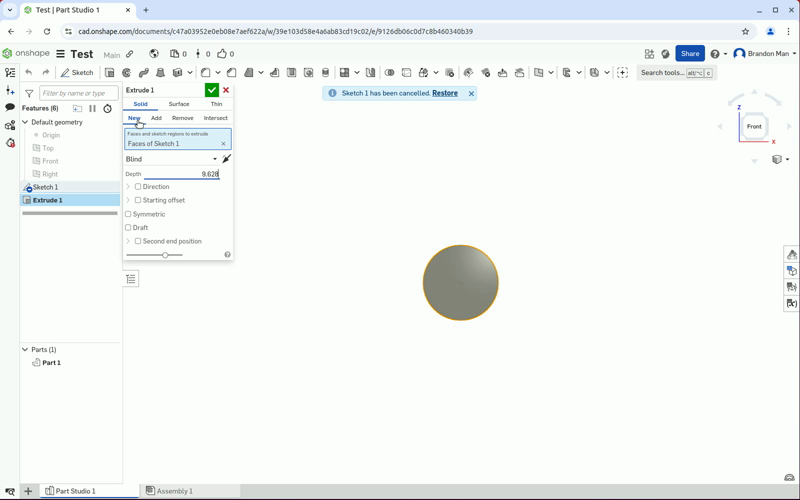
key(enter)
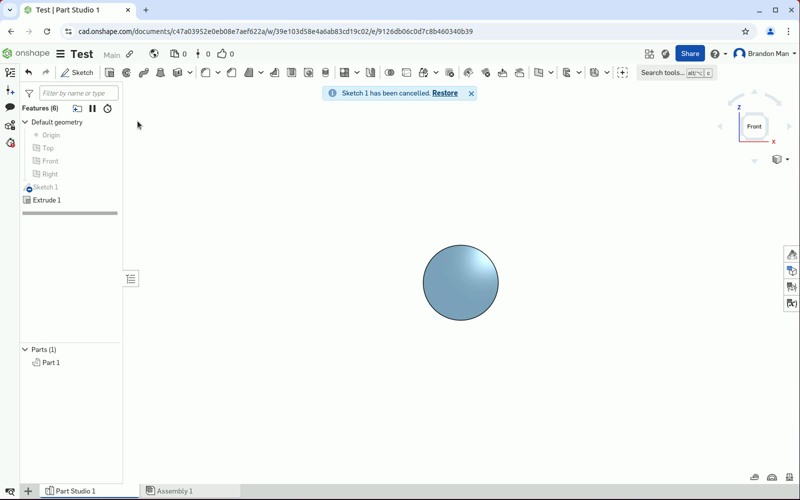
key(shift+h)
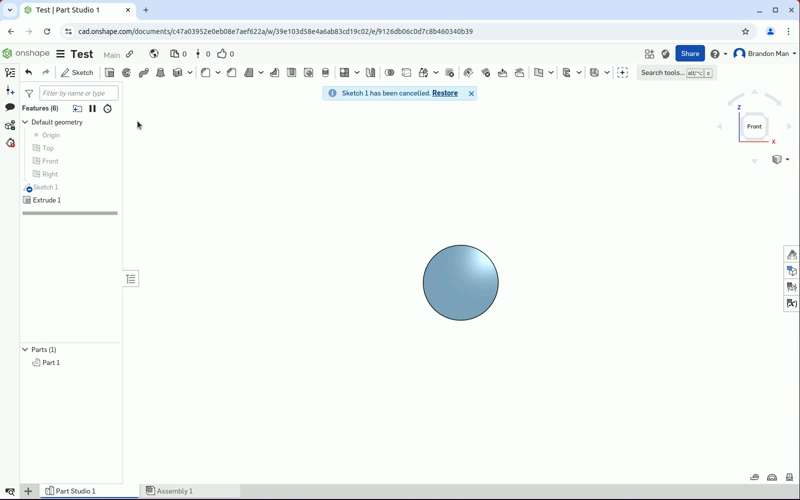
key(shift+h)
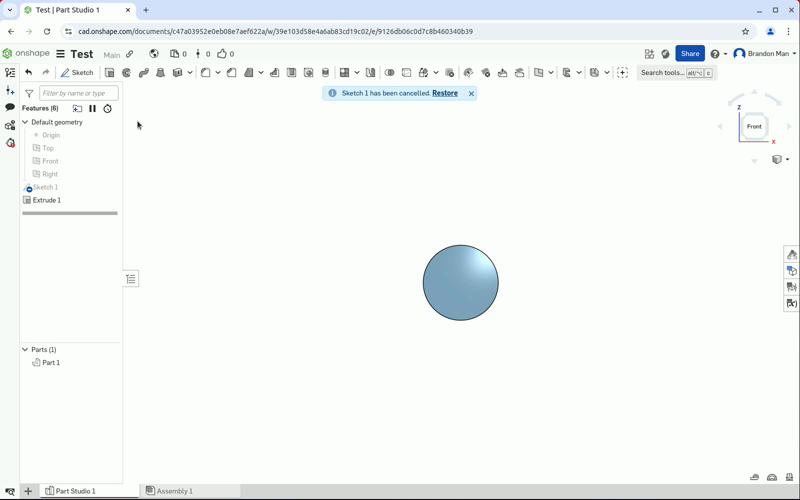
mouse_move(73, 189)
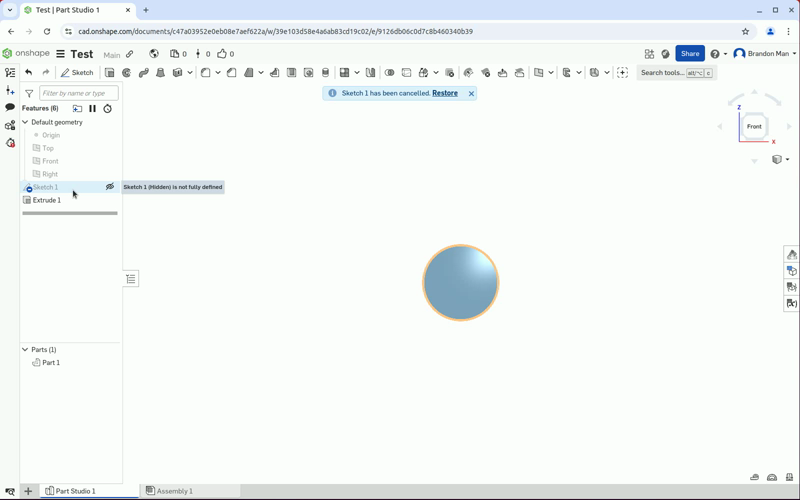
click(73, 189)
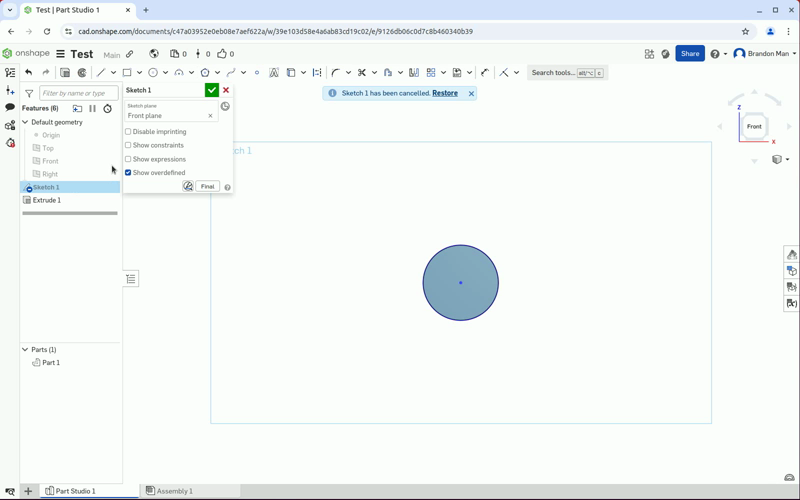
mouse_move(229, 92)
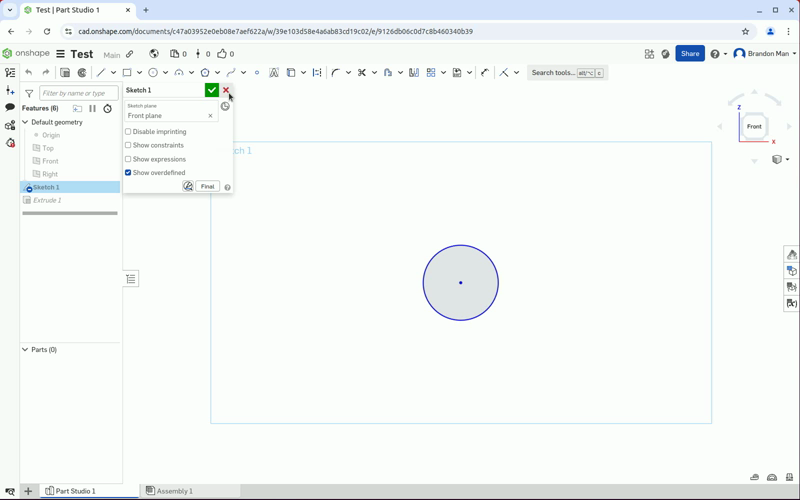
click(229, 92)
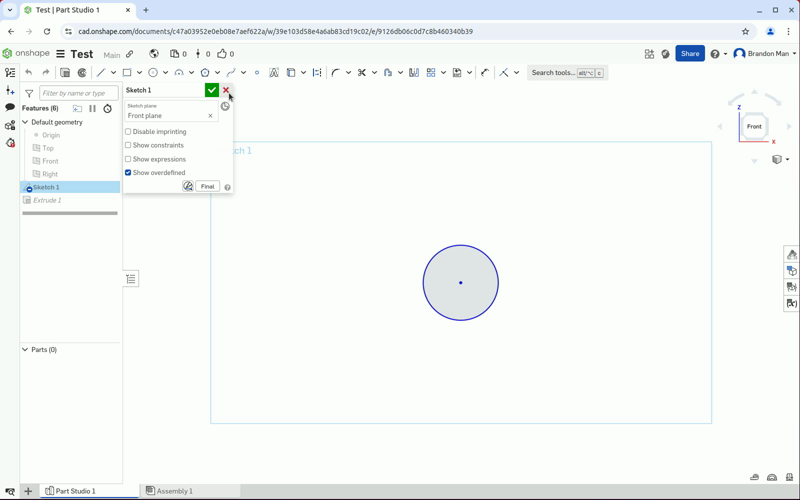
key(shift+s)
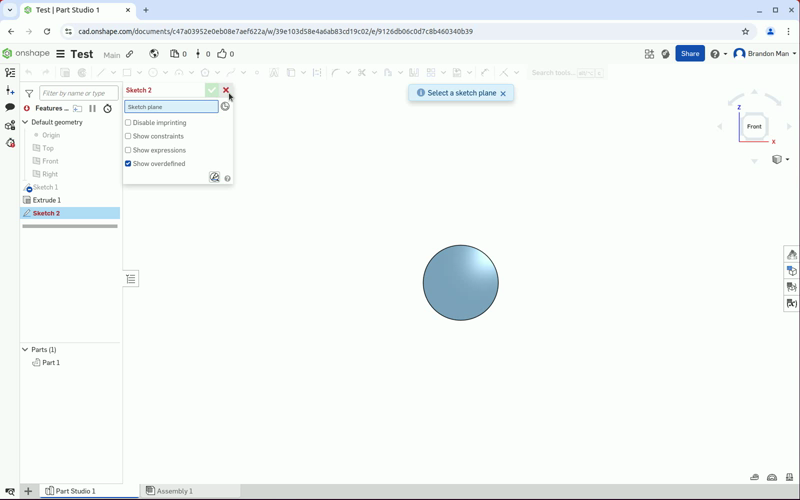
mouse_move(73, 163)
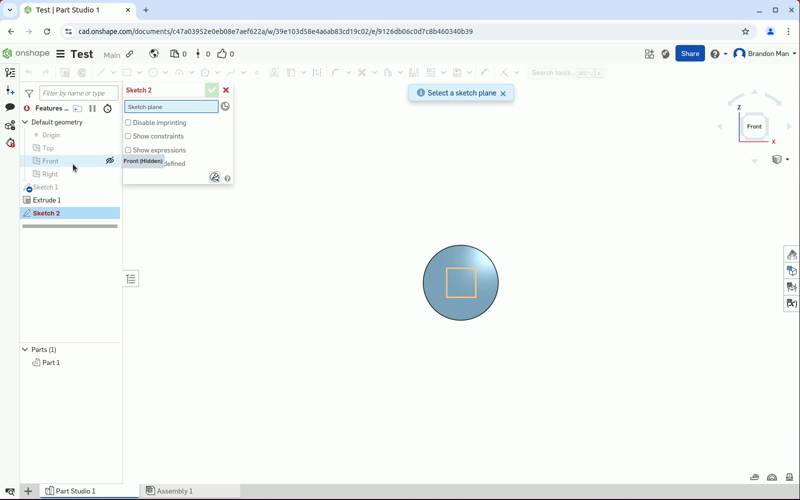
click(73, 163)
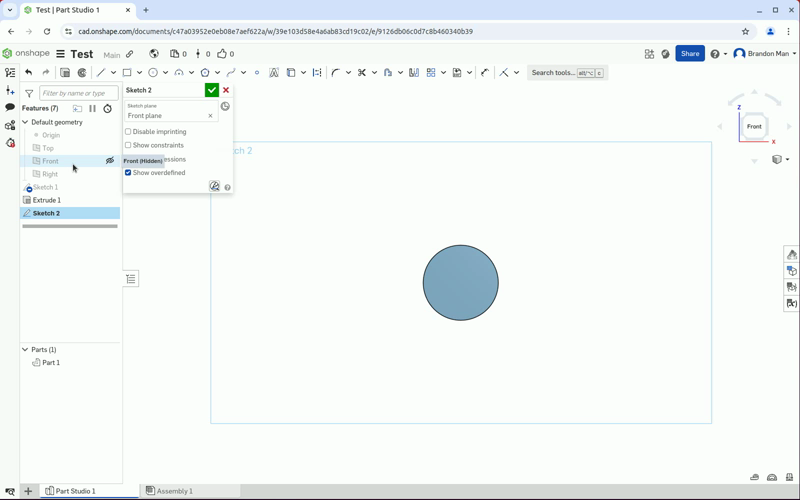
mouse_move(73, 352)
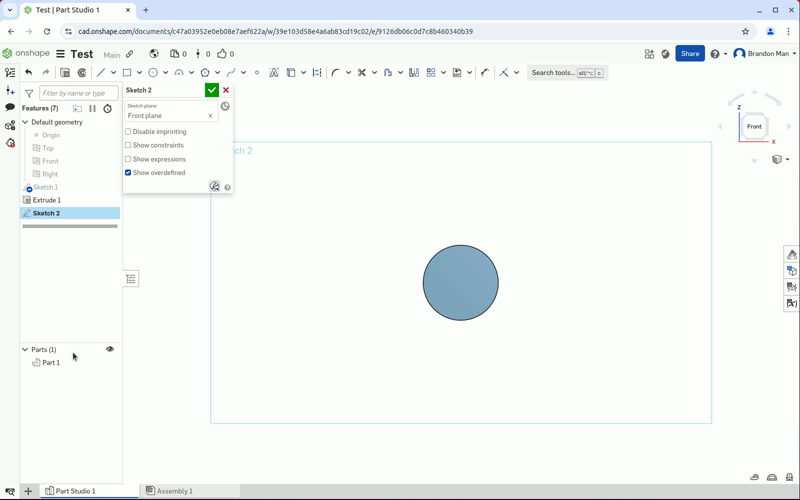
key(y)
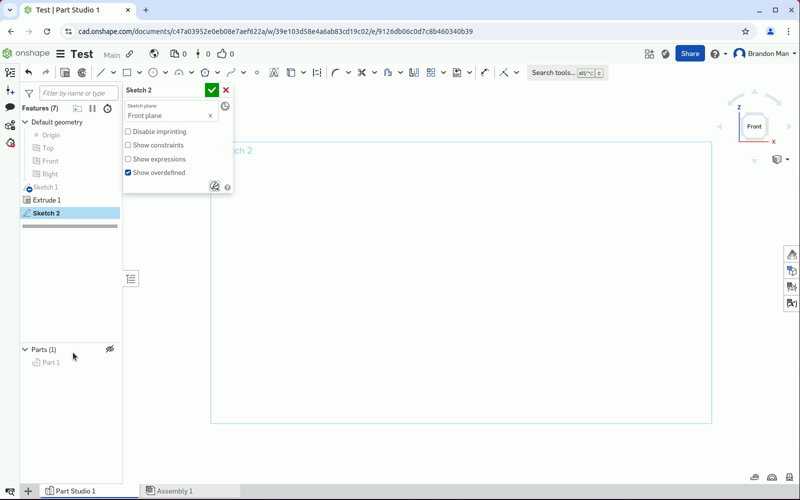
key(c)
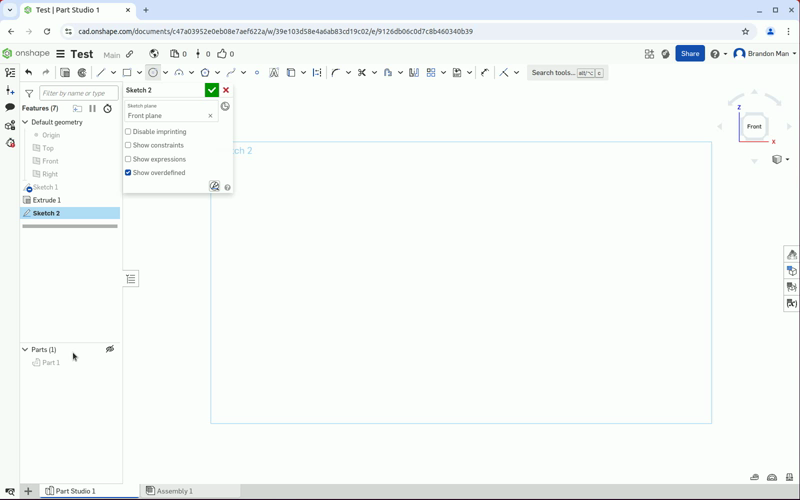
key_down(shift)
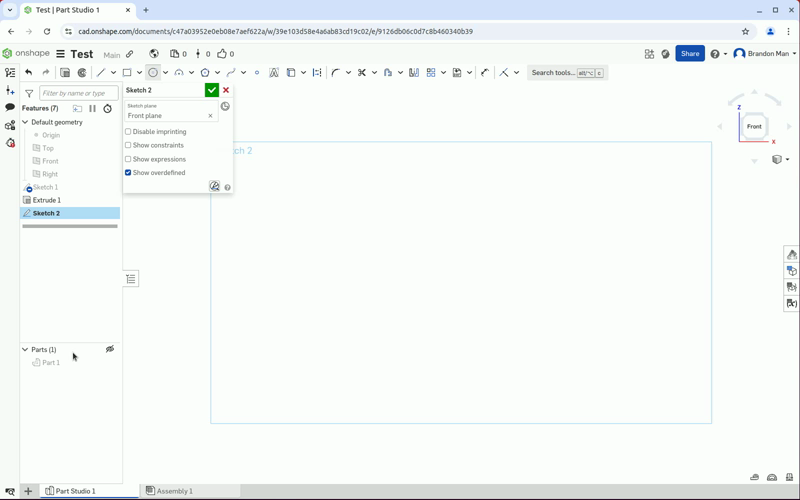
mouse_move(460, 282)
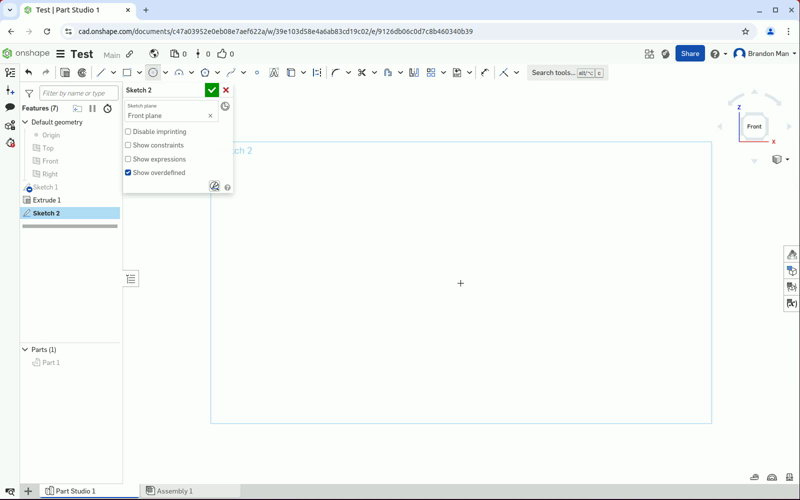
click(460, 282)
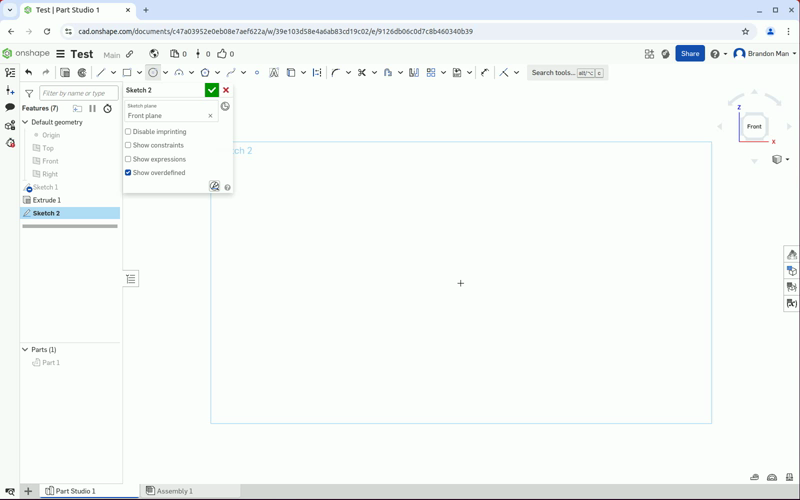
key_up(shift)
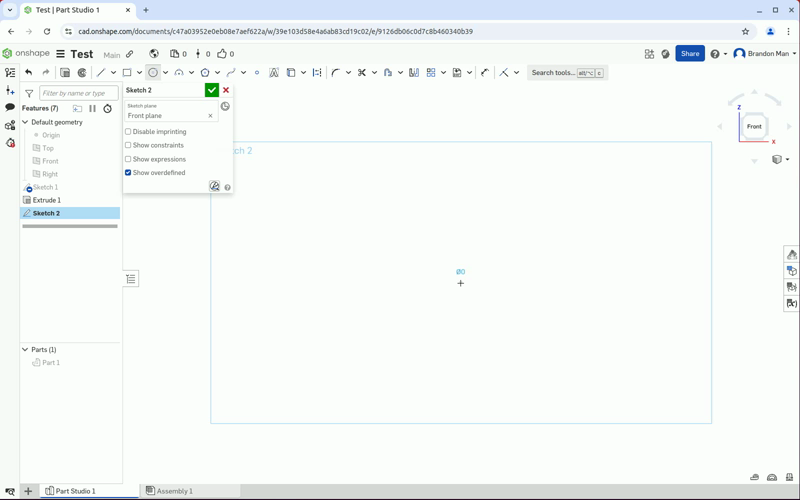
mouse_move(477, 282)
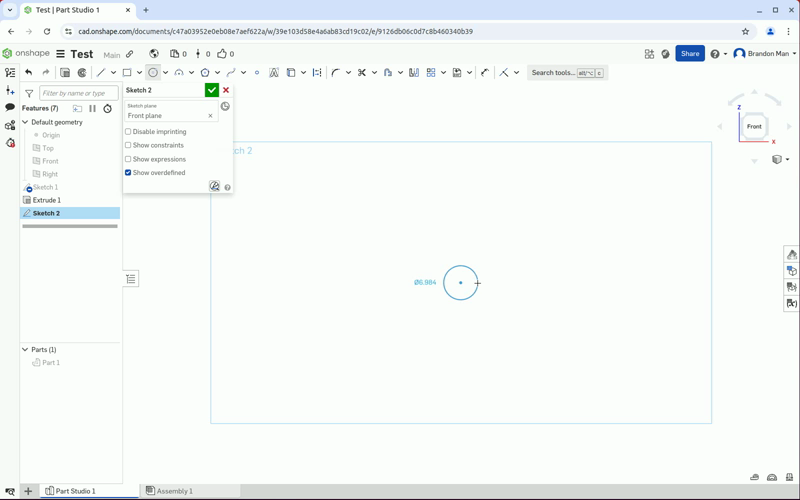
click(477, 282)
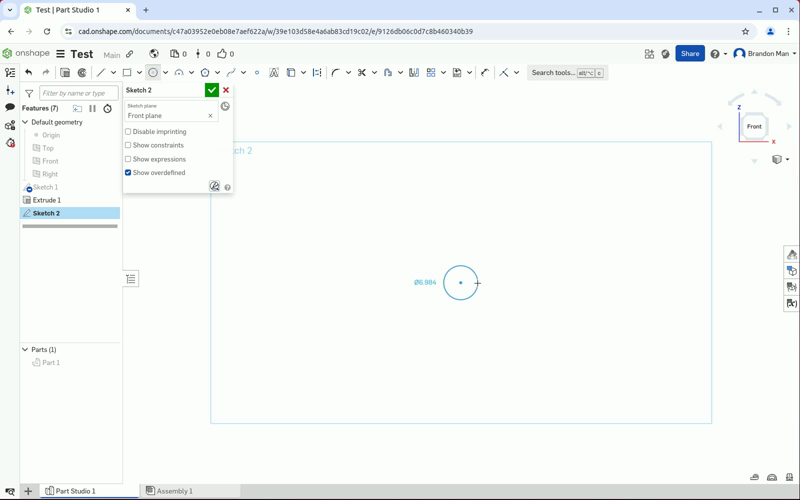
key(esc)
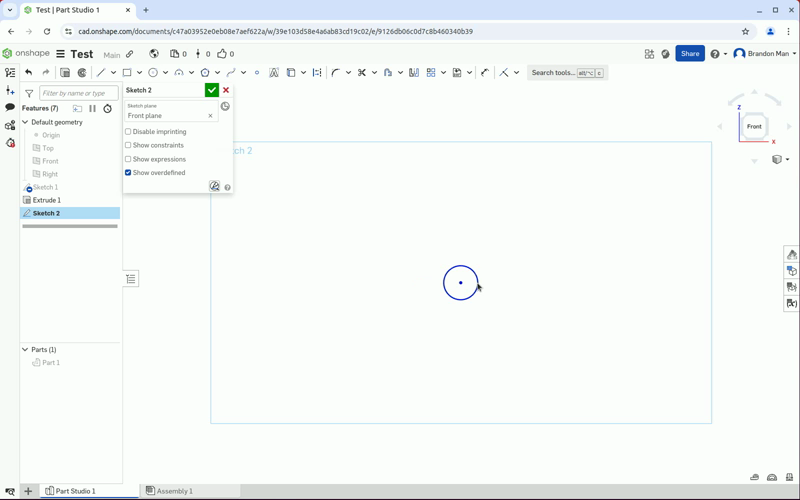
mouse_move(449, 279)
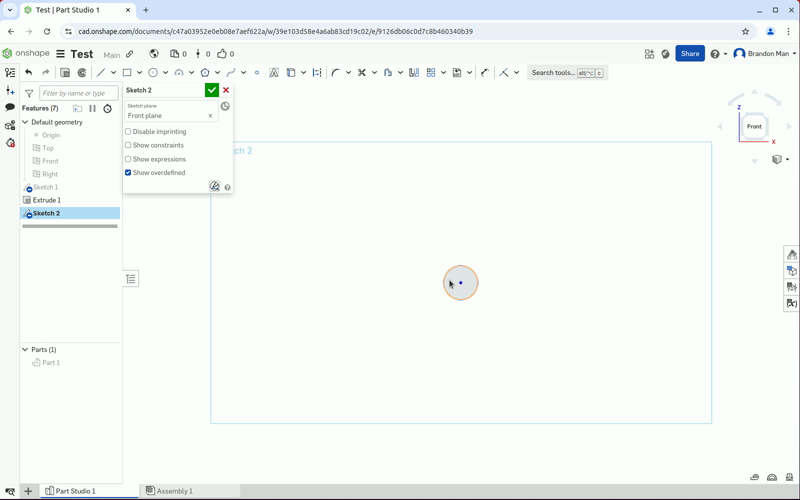
scroll(6)
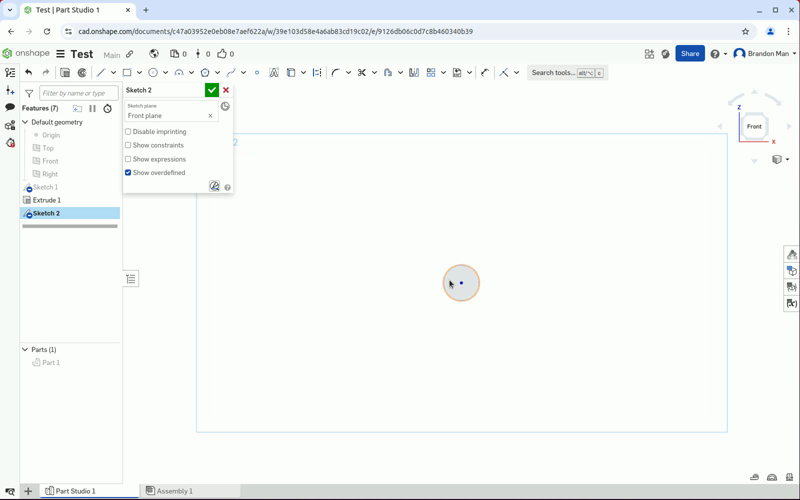
scroll(6)
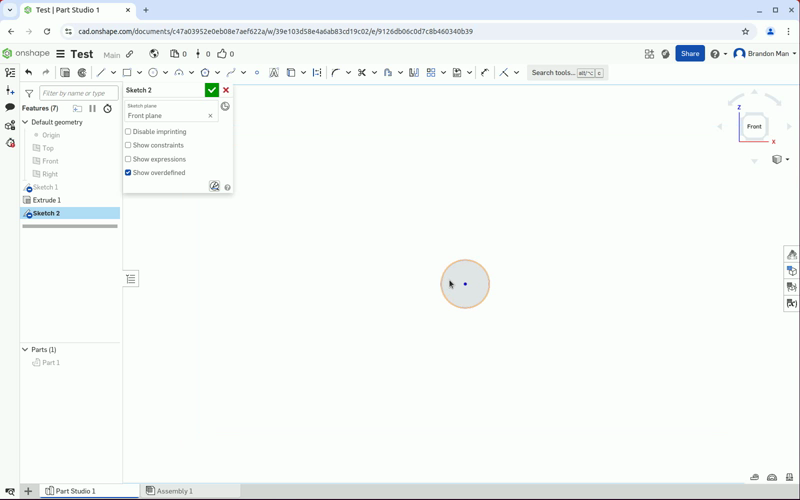
scroll(6)
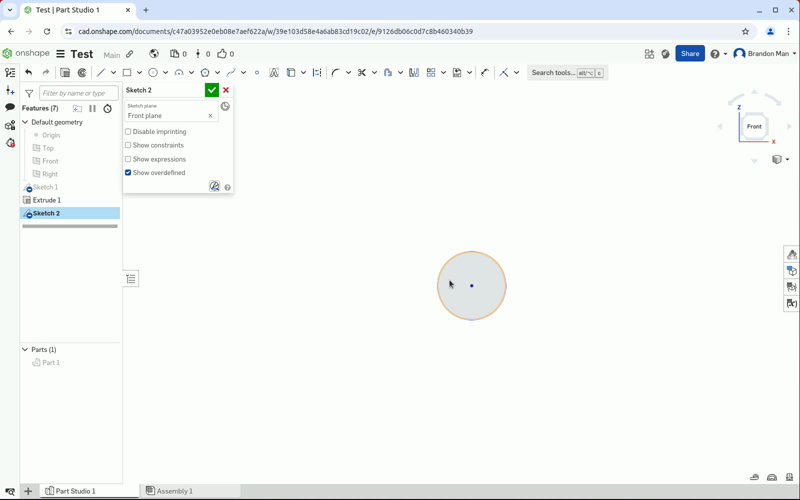
scroll(6)
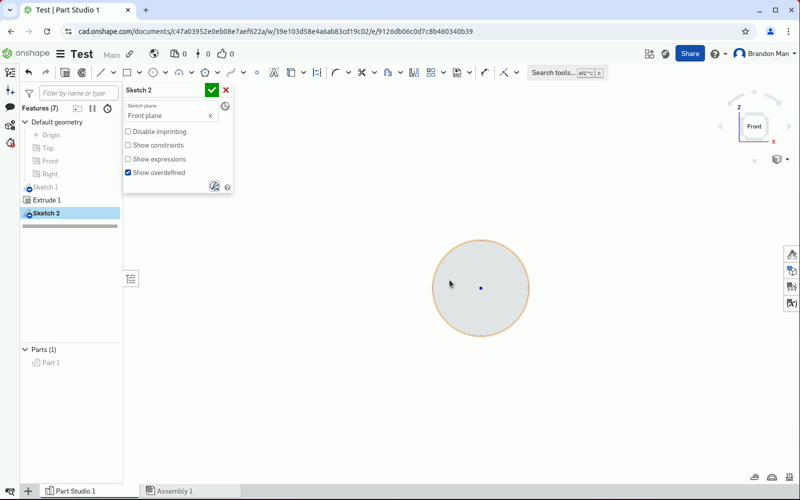
scroll(6)
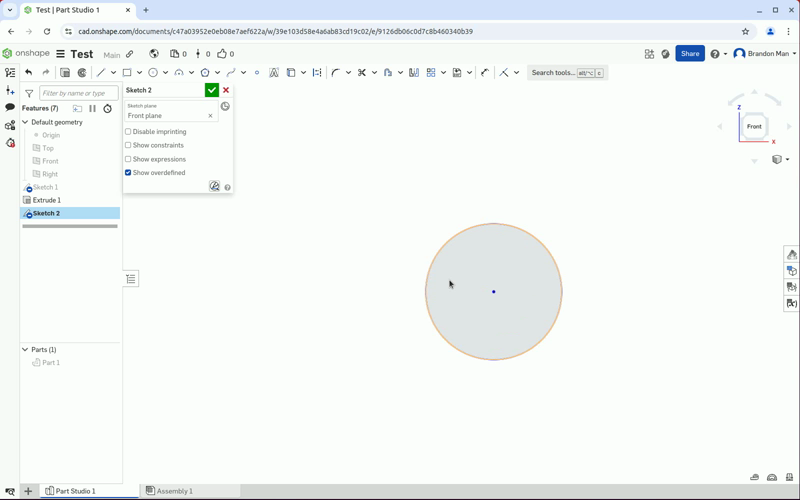
scroll(6)
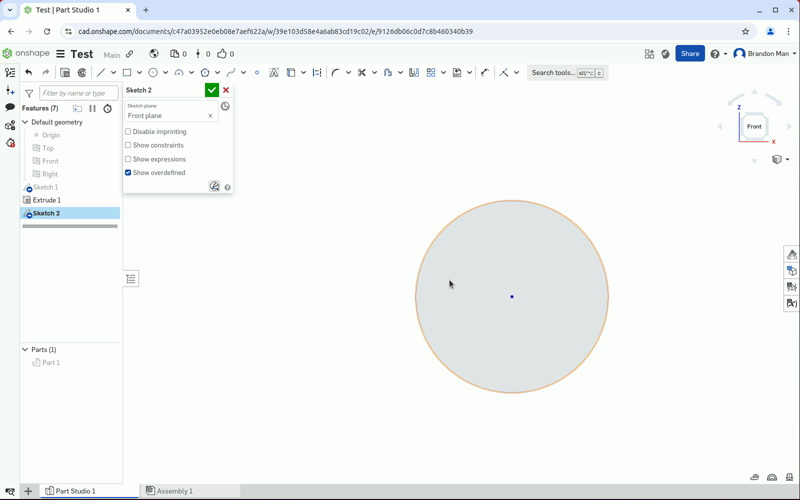
scroll(6)
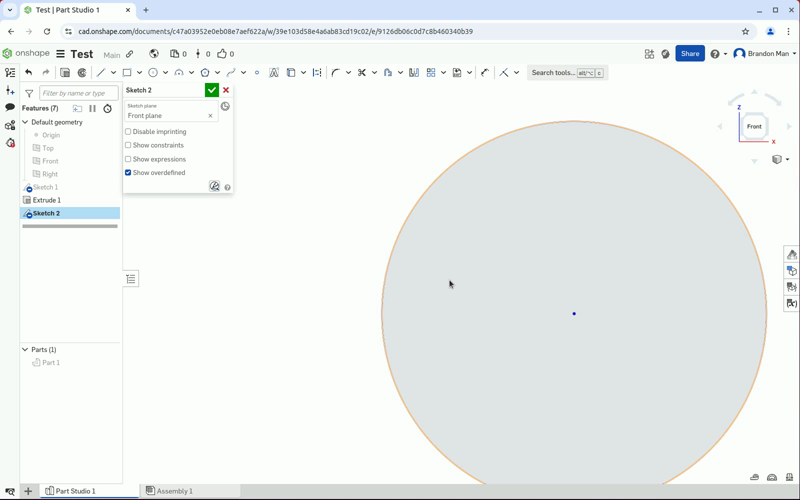
click(449, 279)
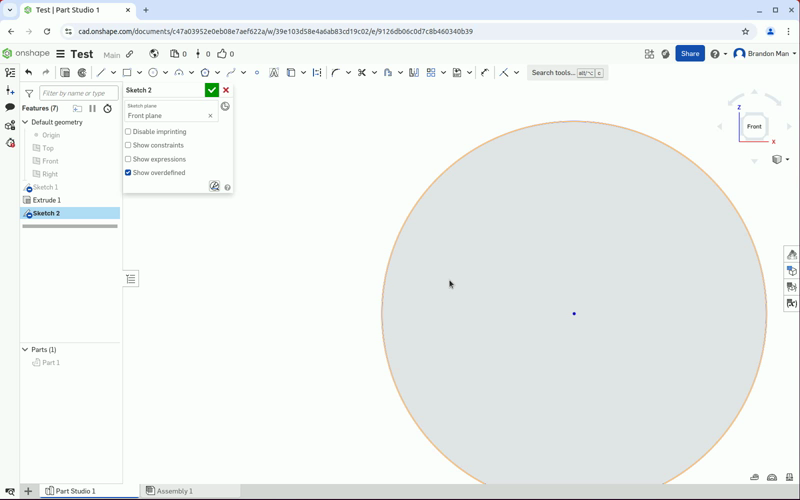
scroll(-6)
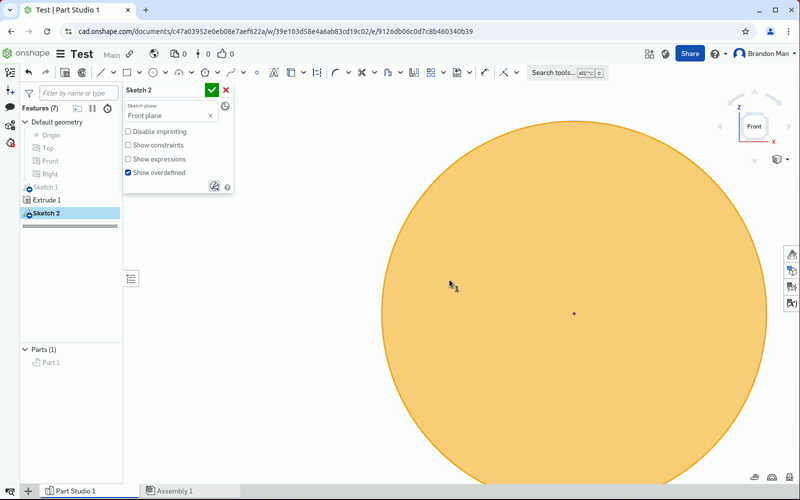
scroll(-6)
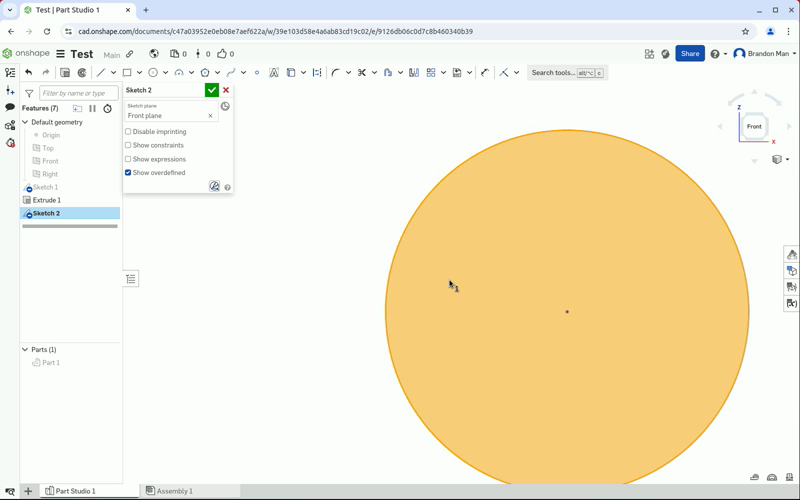
scroll(-6)
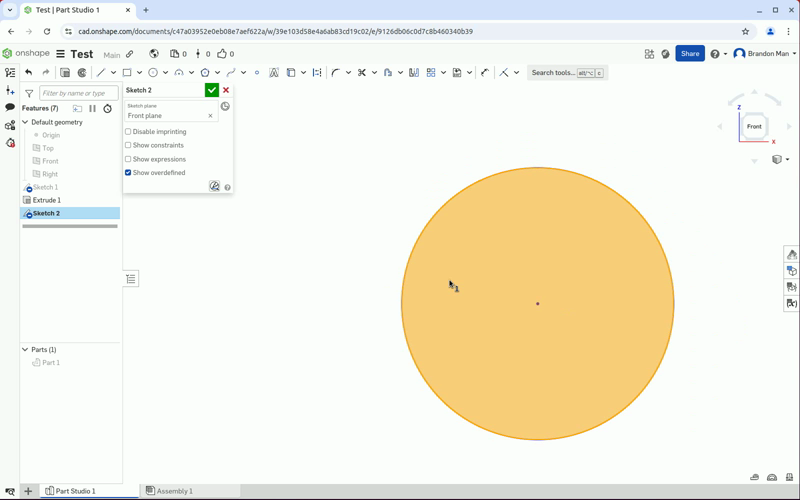
scroll(-6)
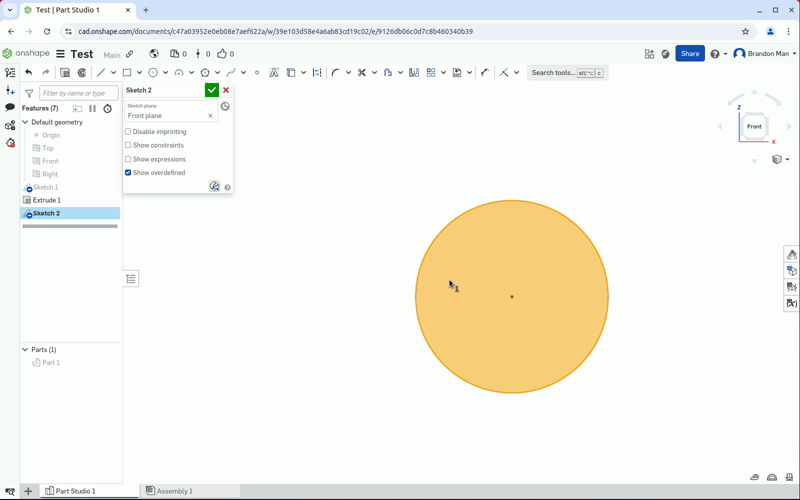
scroll(-6)
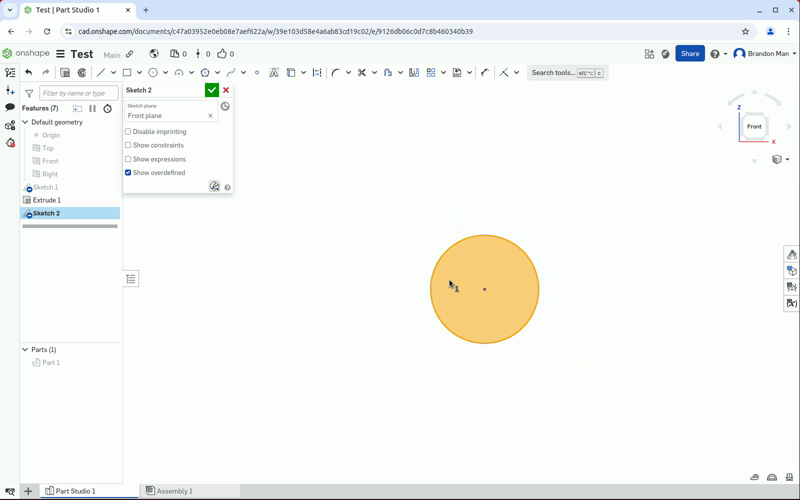
scroll(-6)
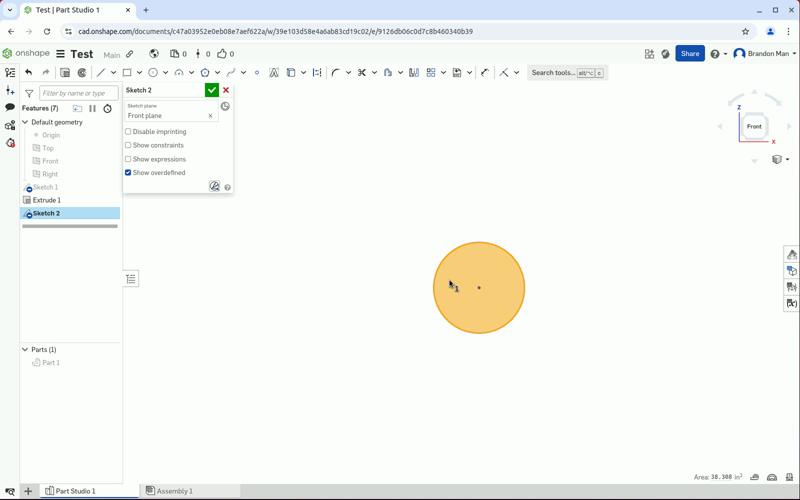
scroll(-6)
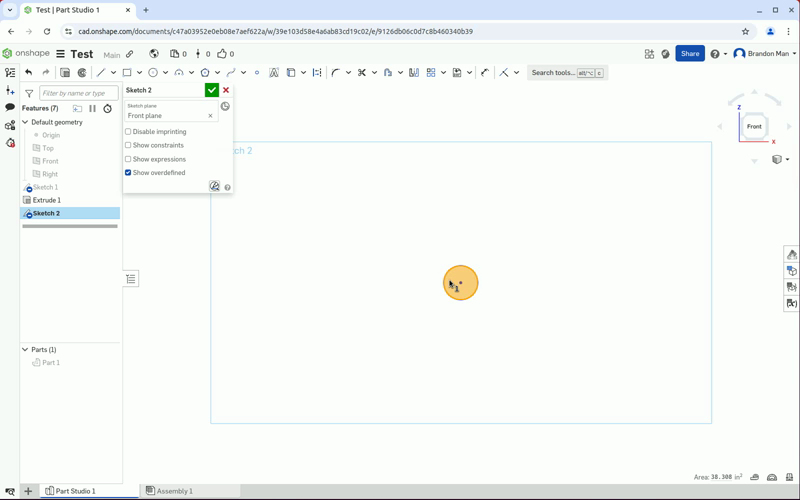
mouse_move(73, 352)
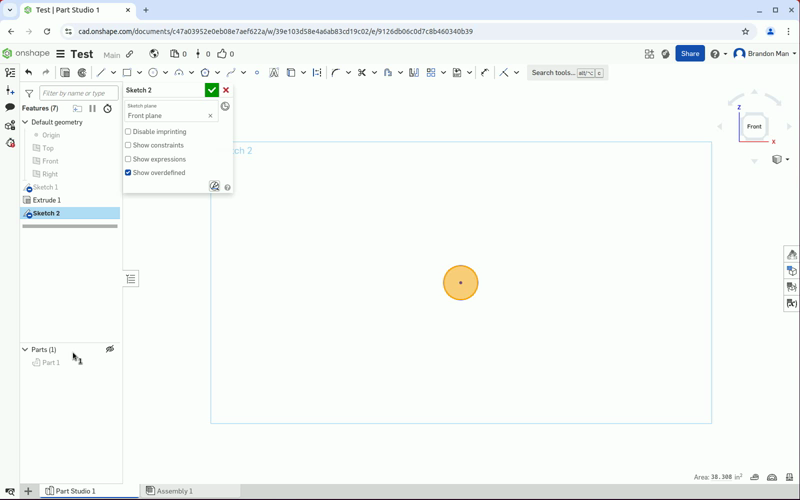
key(shift+y)
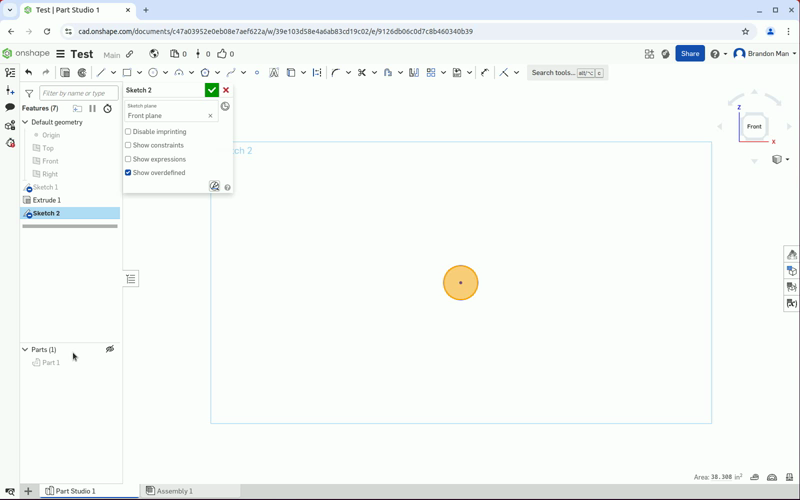
key(shift+e)
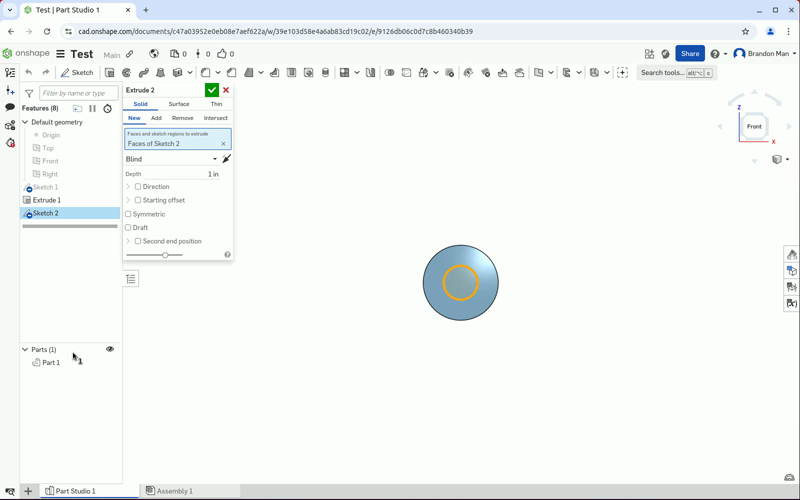
mouse_move(143, 106)
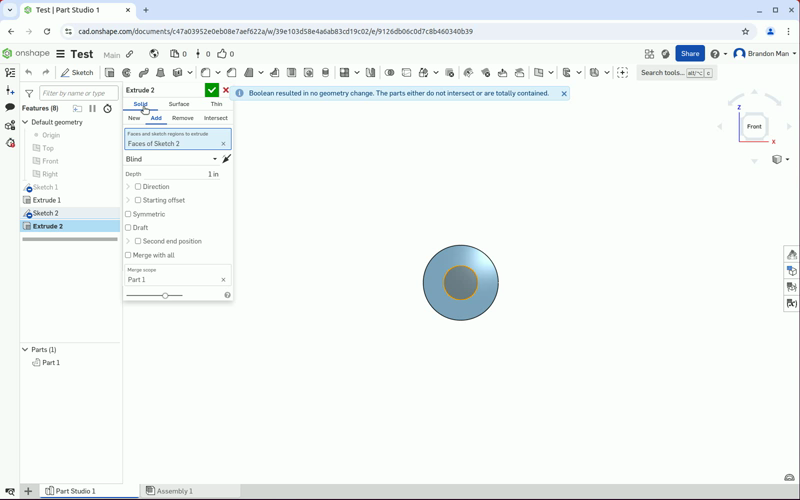
click(143, 106)
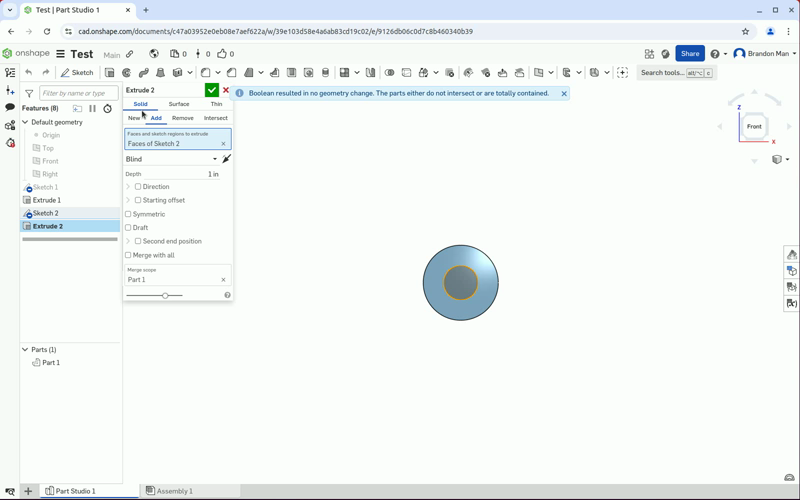
mouse_move(137, 120)
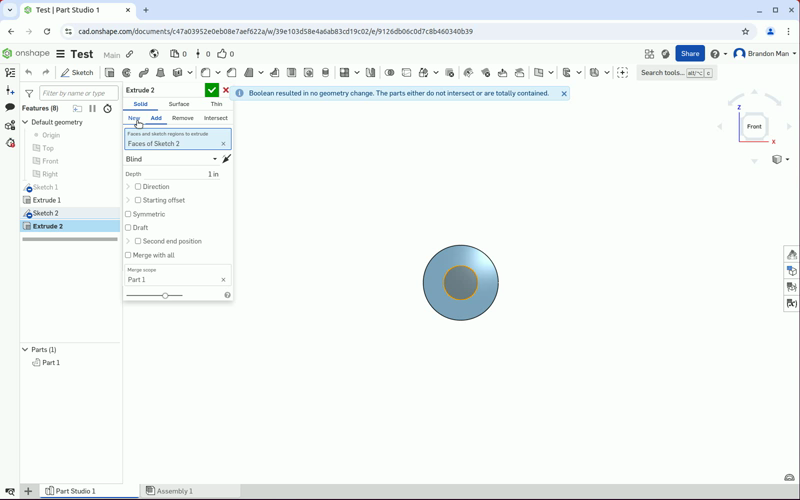
click(137, 120)
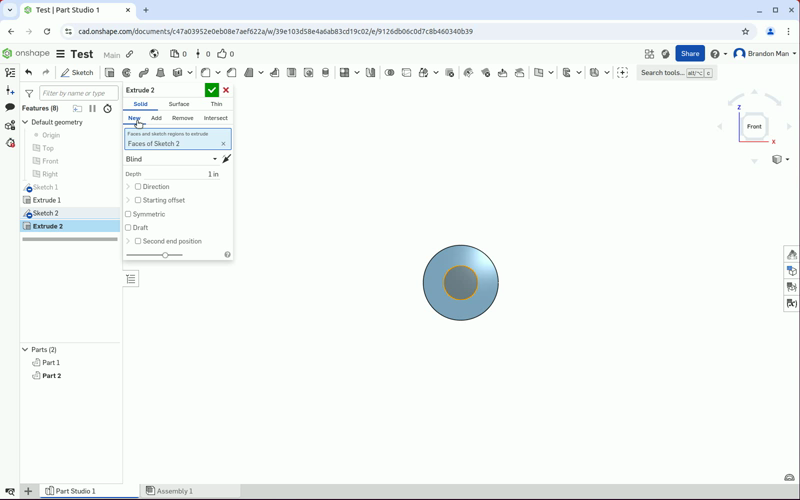
key(tab, 4)
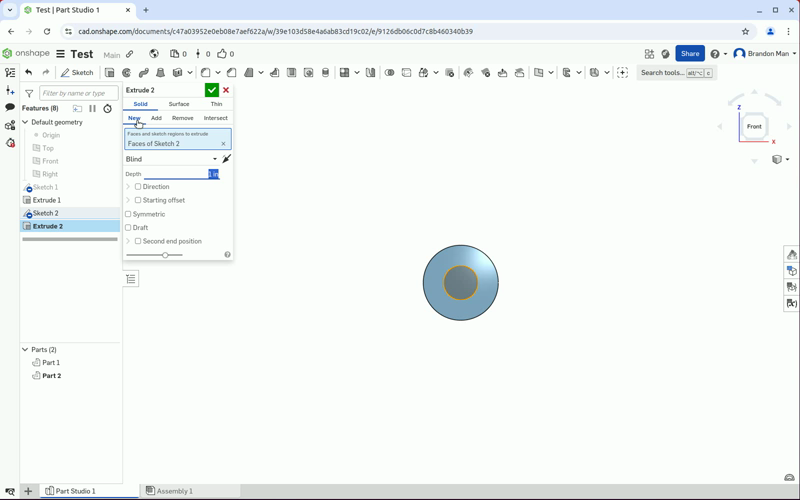
text(18.535)
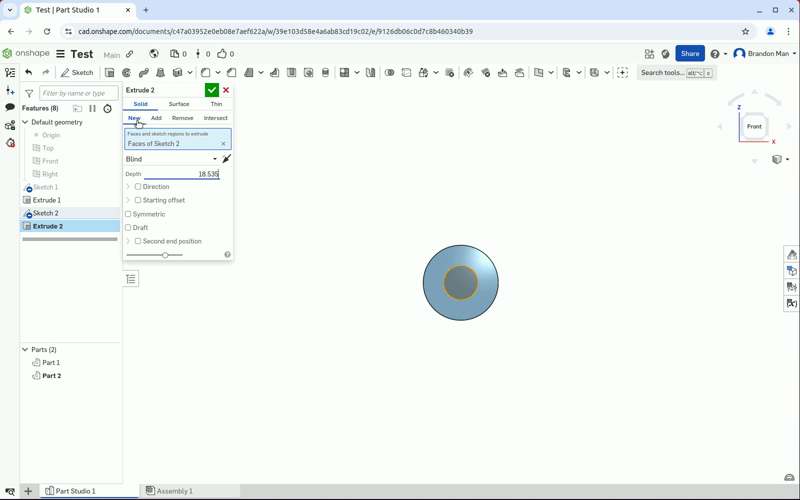
key(enter)
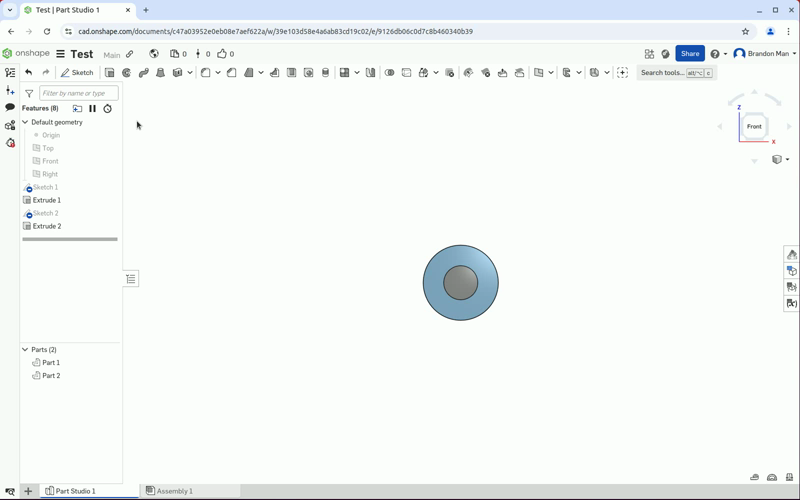
key(shift+h)
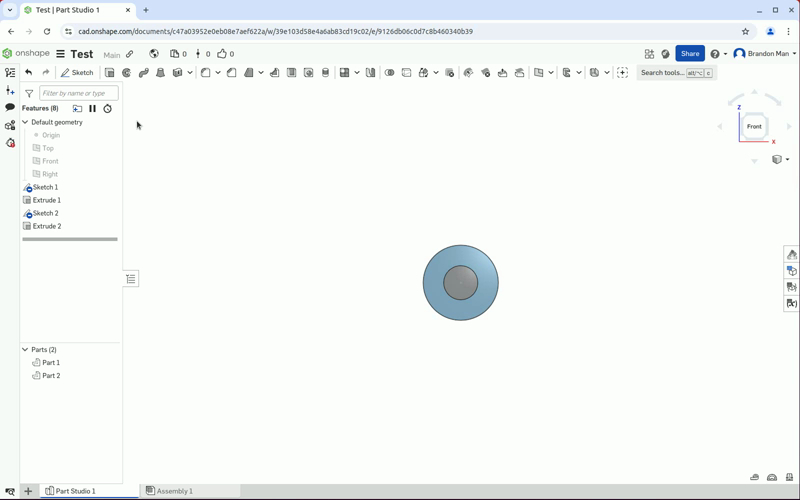
key(shift+h)
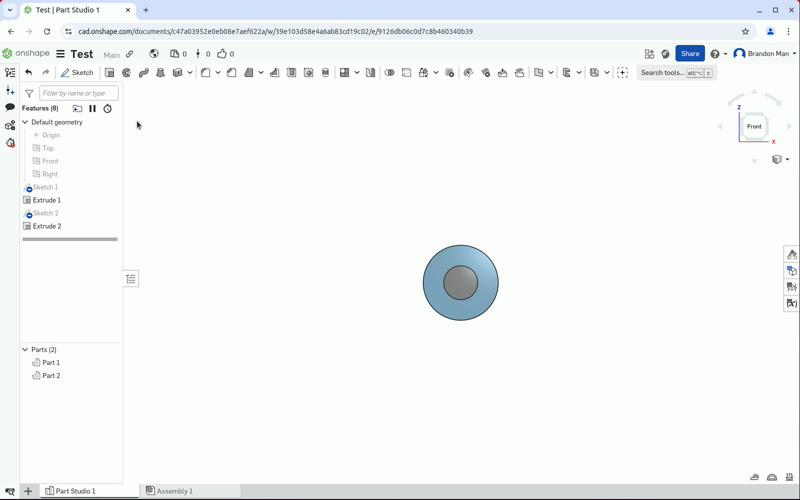
mouse_move(73, 189)
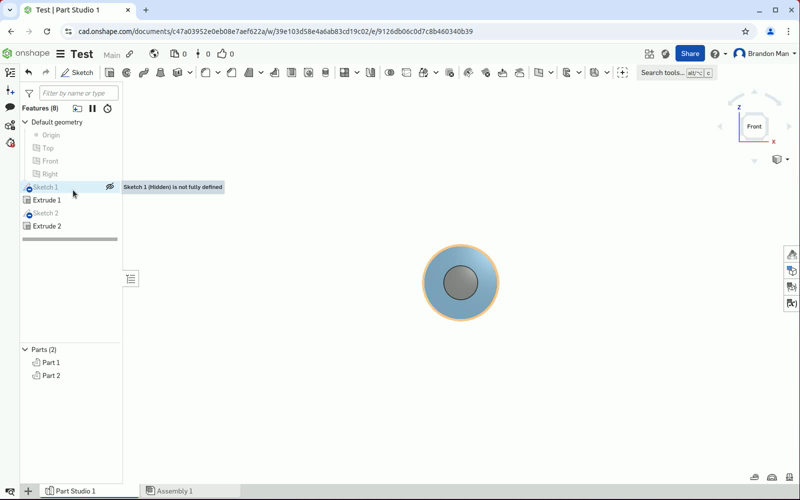
click(73, 189)
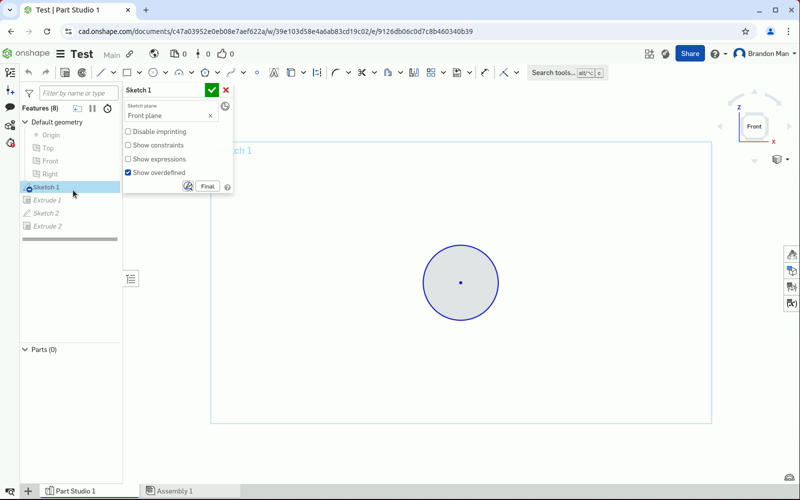
mouse_move(229, 92)
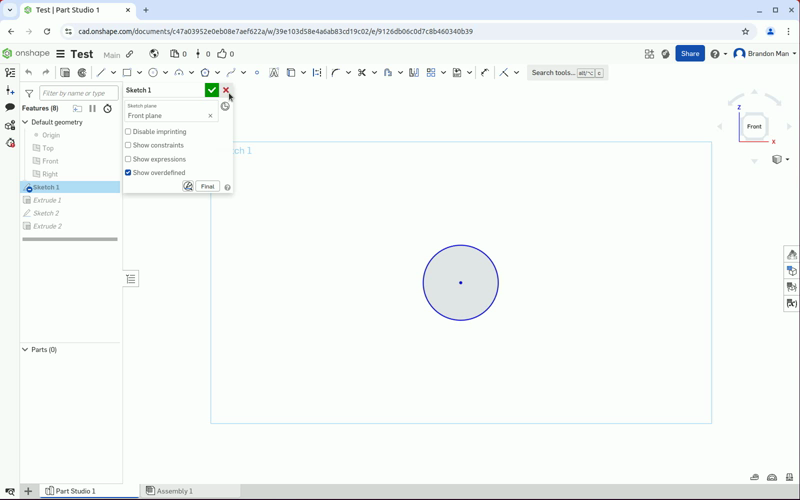
click(229, 92)
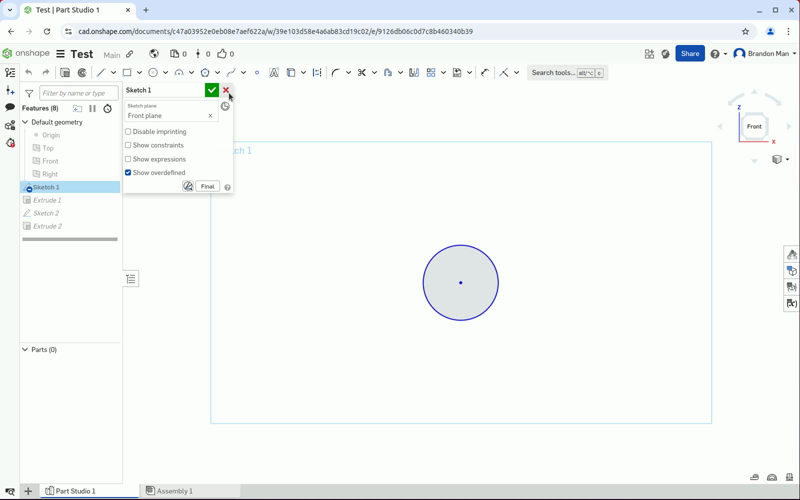
key(shift+s)
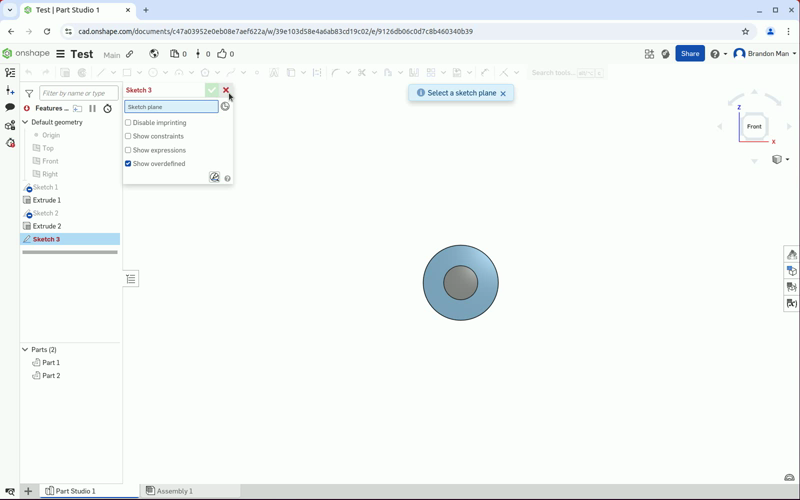
mouse_move(73, 163)
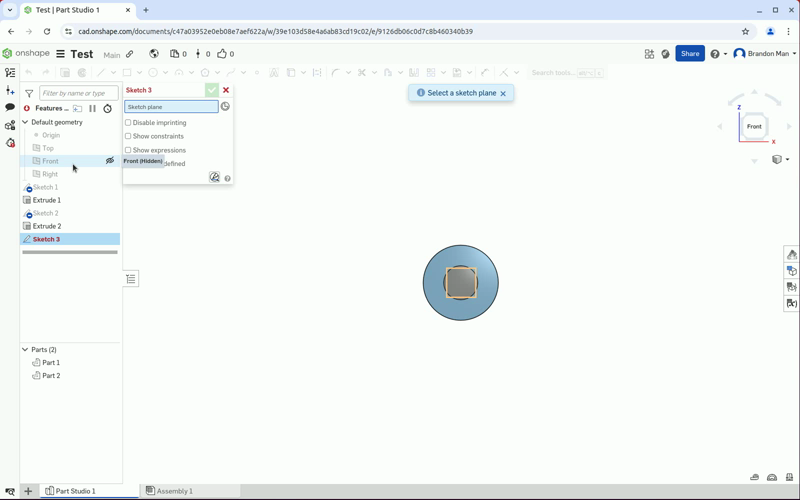
click(73, 163)
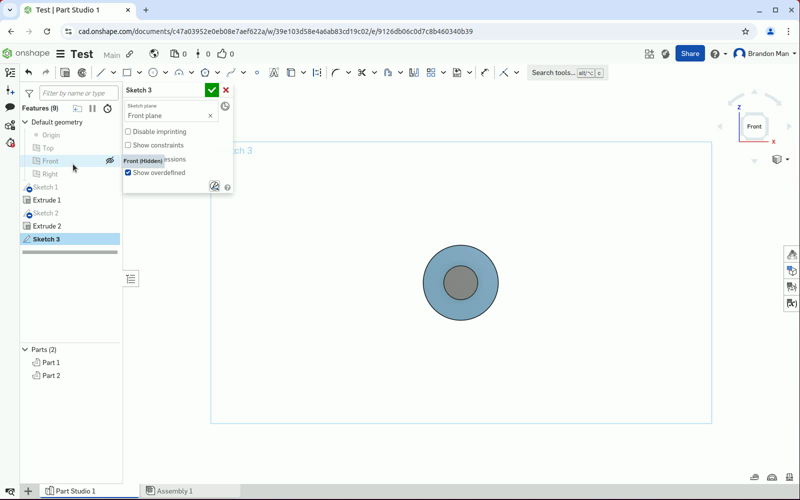
mouse_move(73, 352)
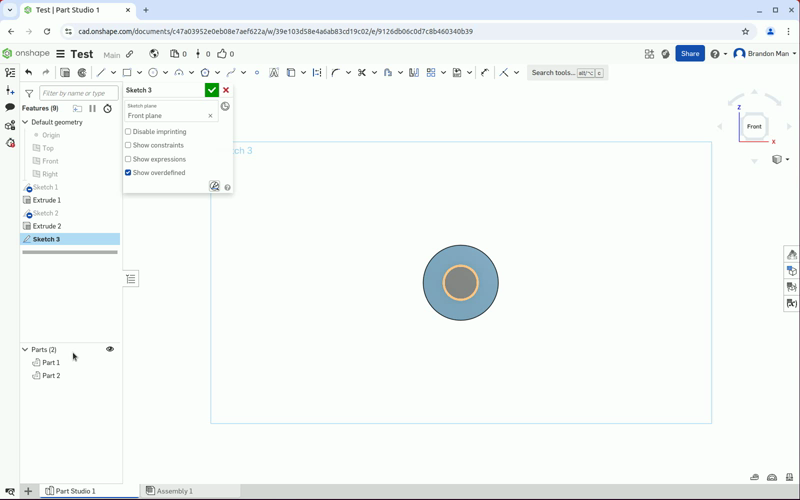
key(y)
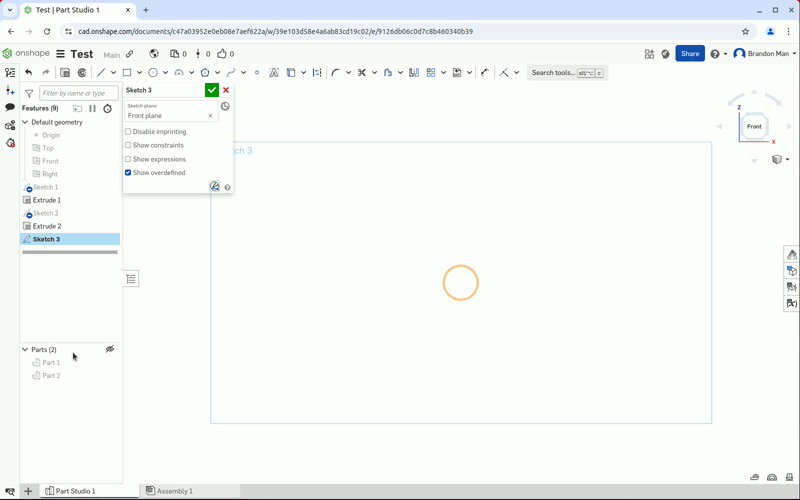
key(l)
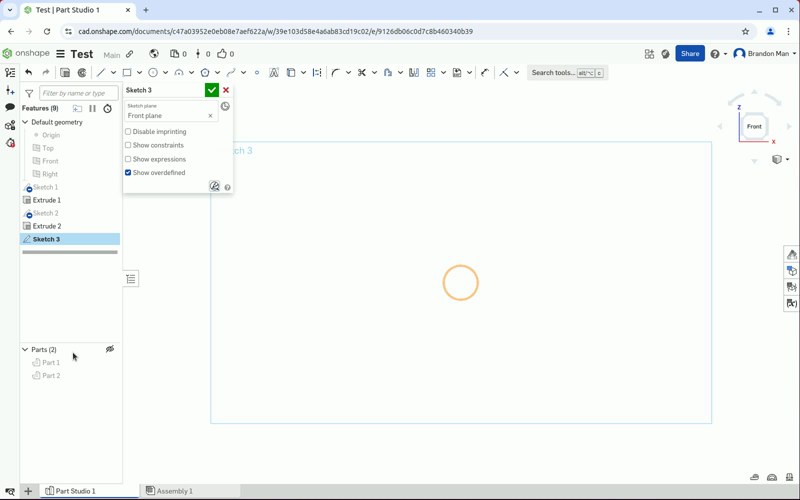
key_down(shift)
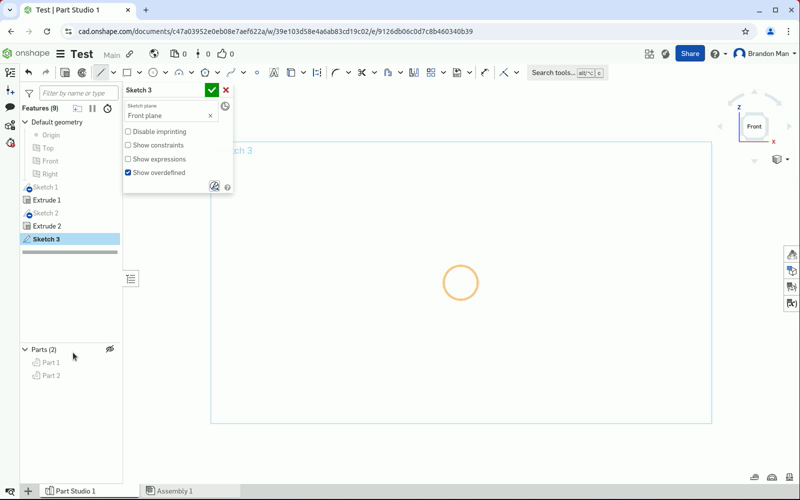
mouse_move(452, 290)
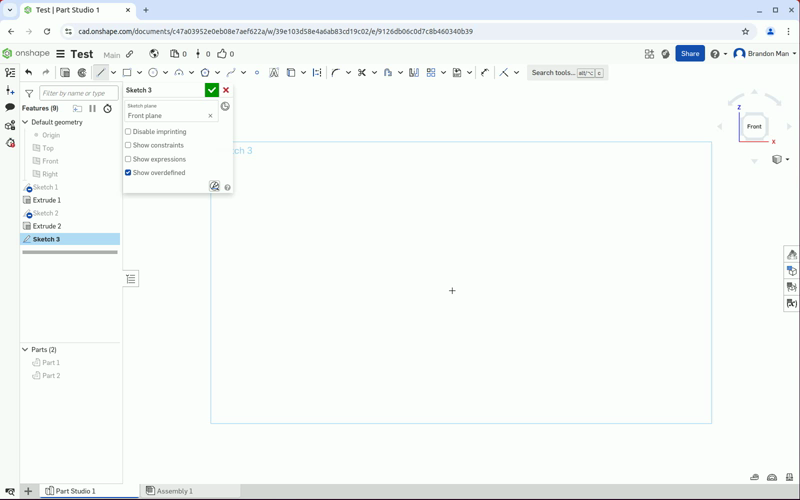
click(452, 290)
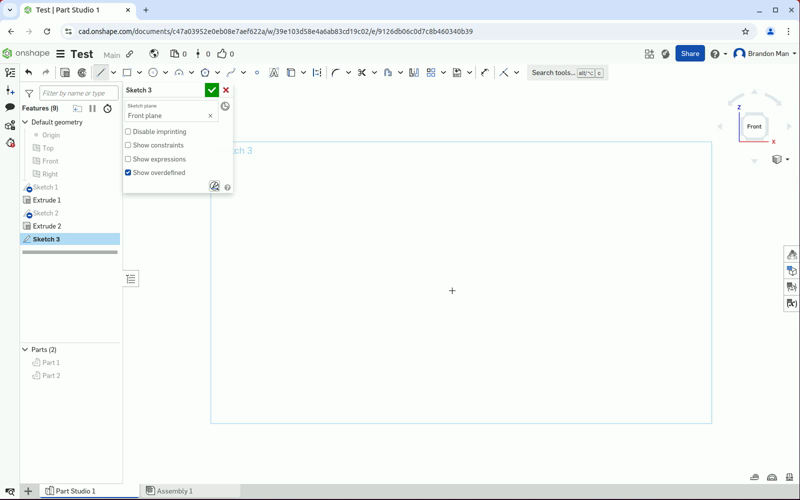
key_up(shift)
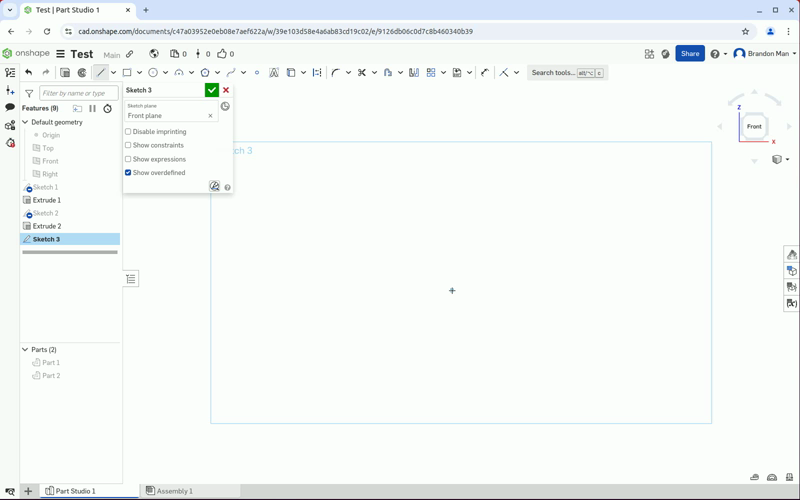
key_down(shift)
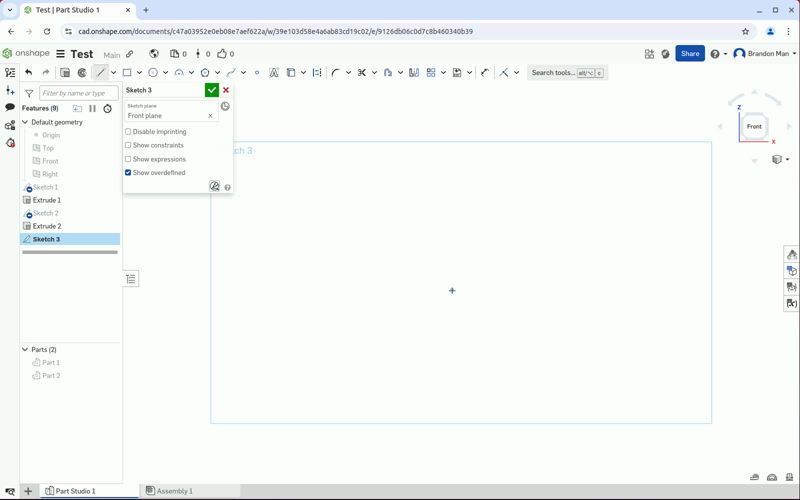
mouse_move(482, 290)
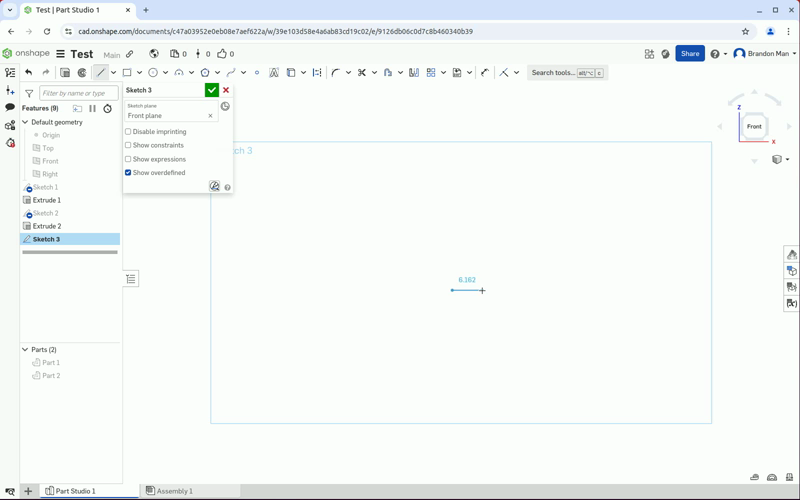
mouse_move(468, 290)
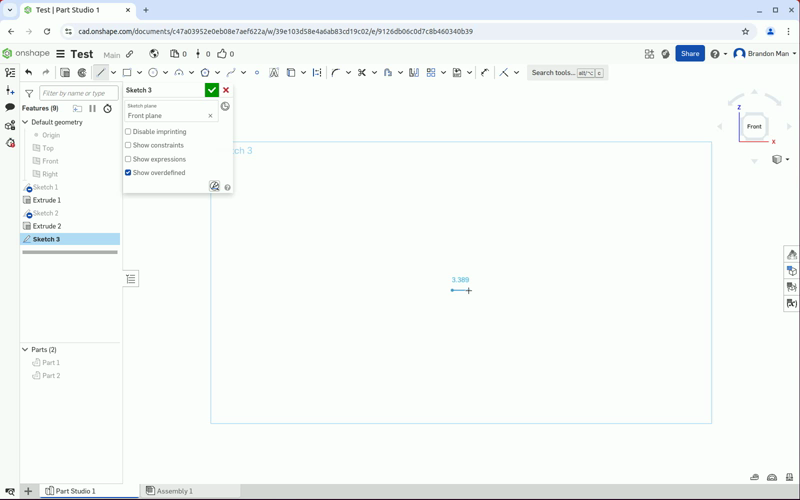
click(468, 290)
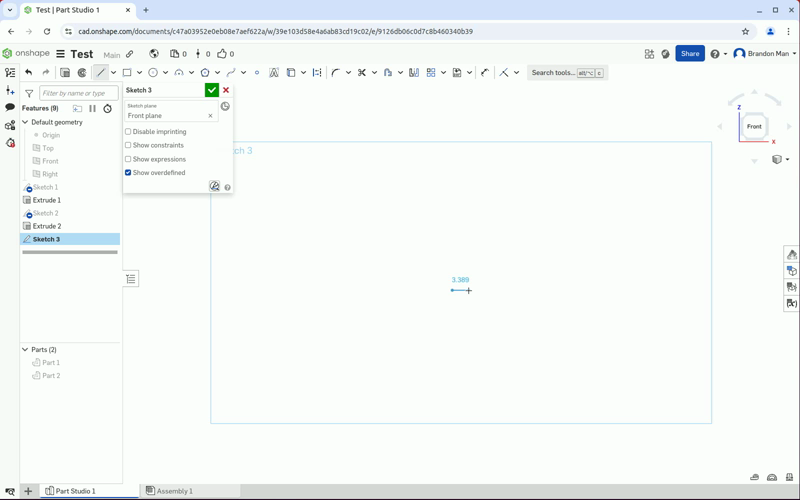
key_up(shift)
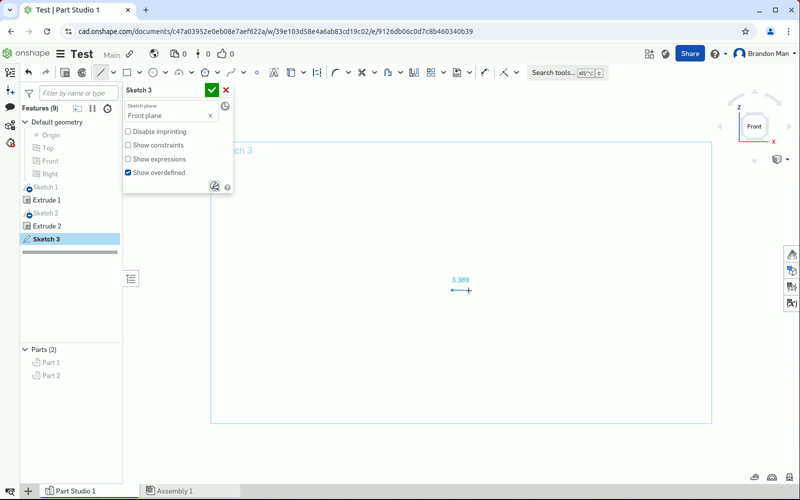
key_down(shift)
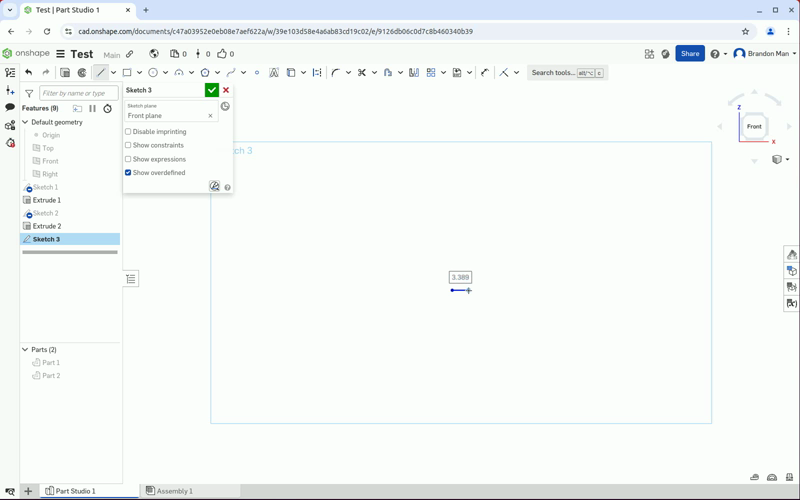
mouse_move(498, 290)
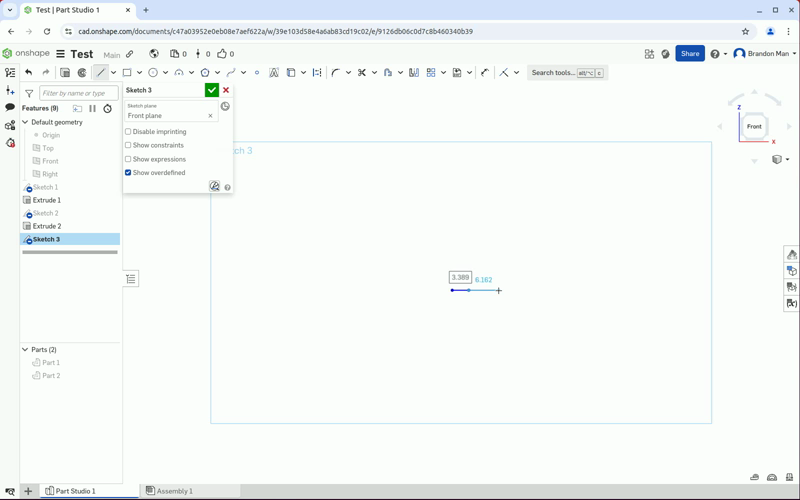
mouse_move(468, 274)
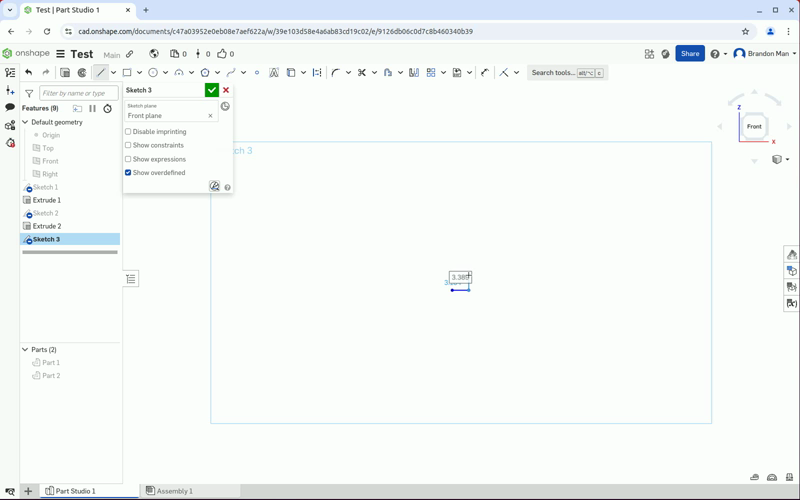
click(468, 274)
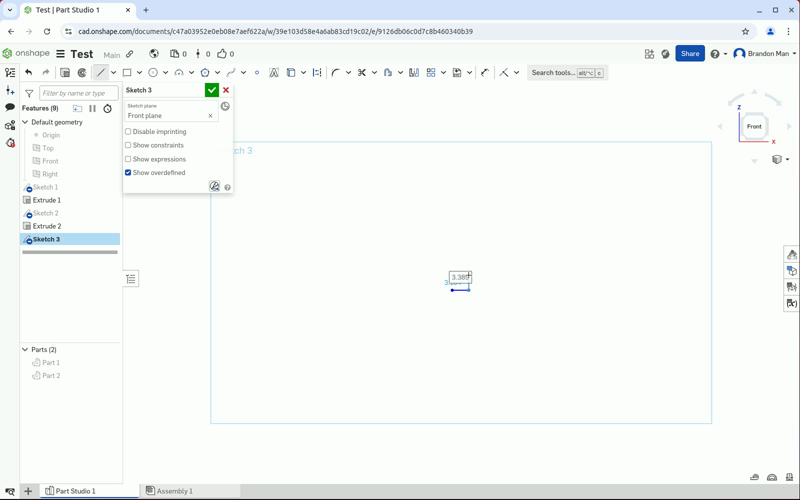
key_up(shift)
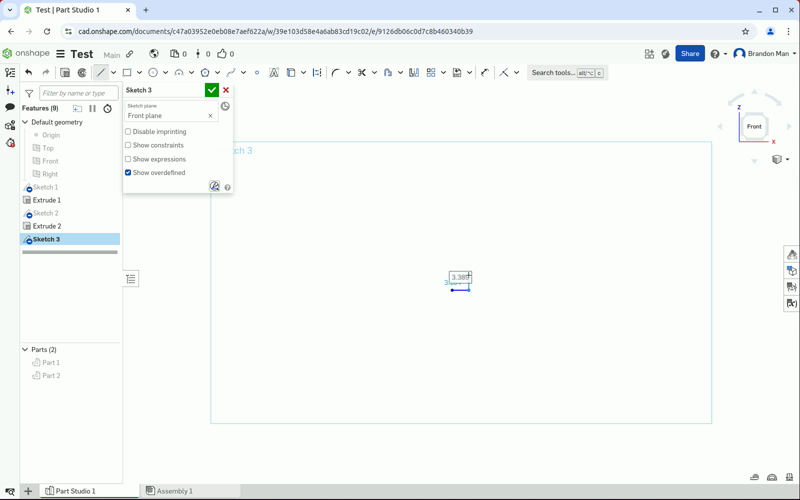
key_down(shift)
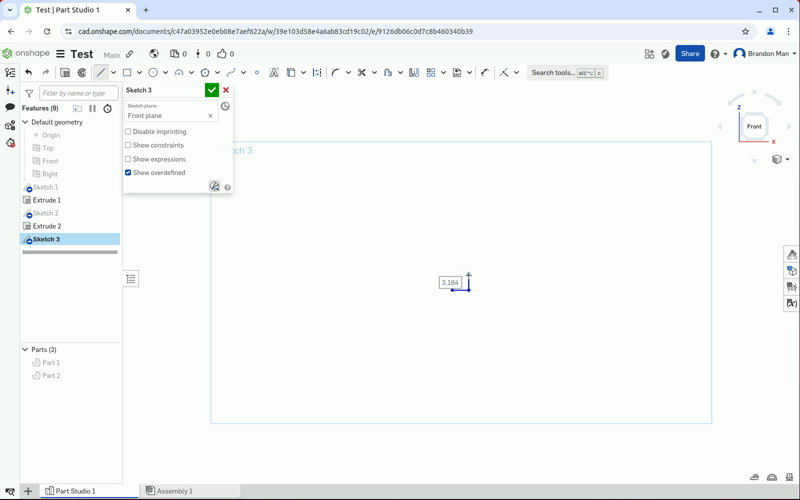
mouse_move(498, 274)
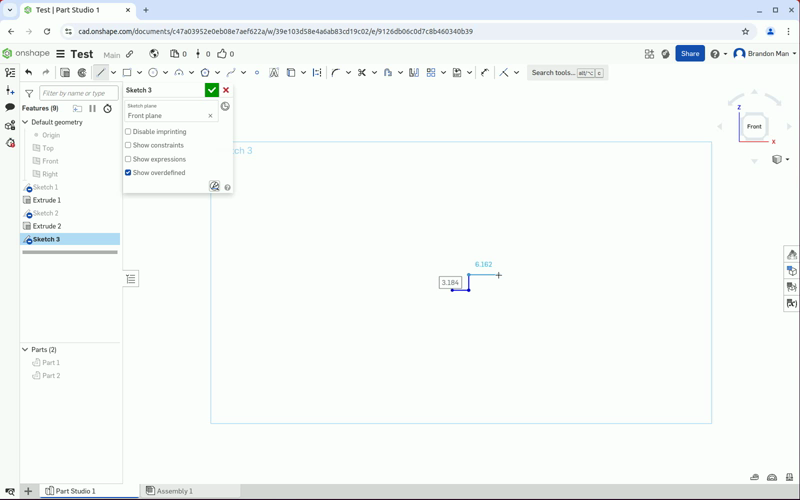
mouse_move(452, 274)
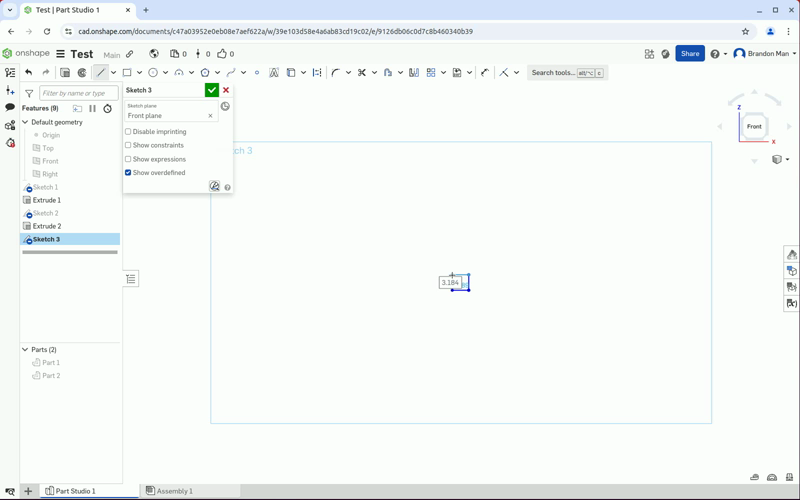
click(452, 274)
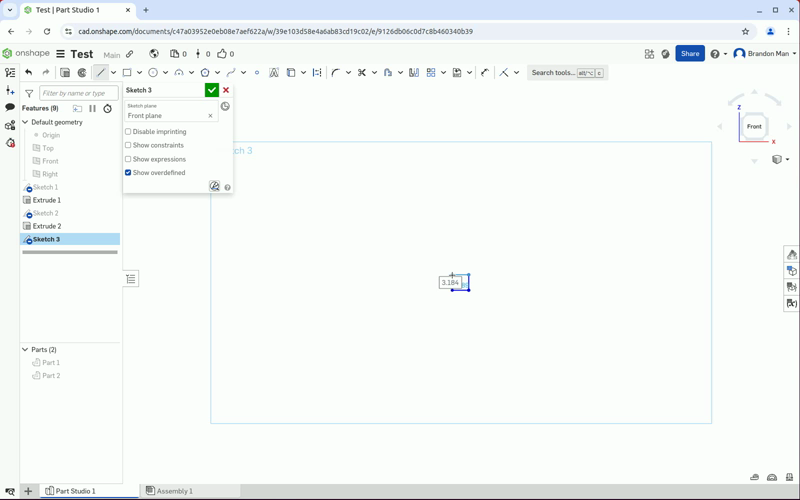
key_up(shift)
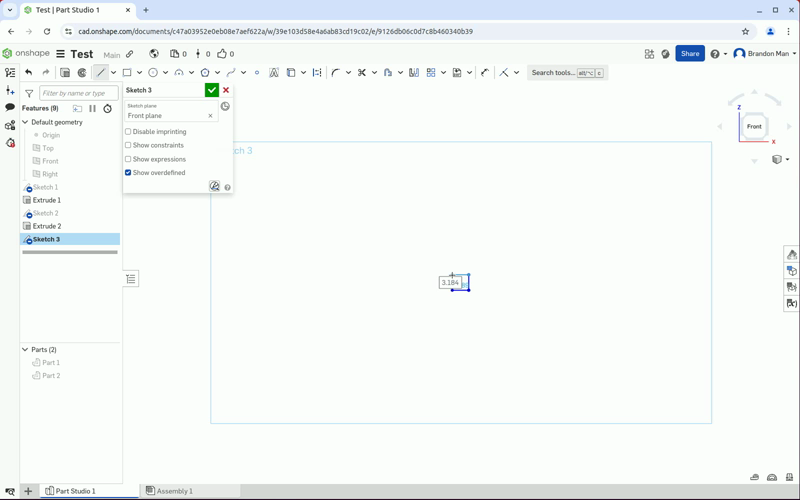
mouse_move(482, 274)
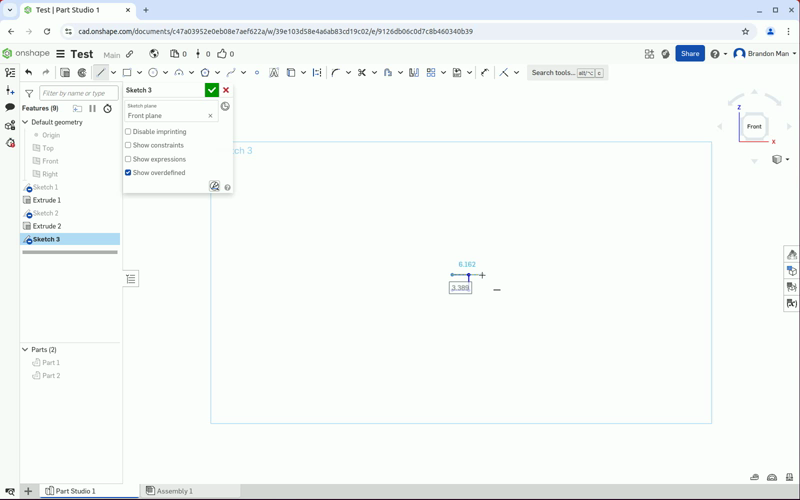
key_down(shift)
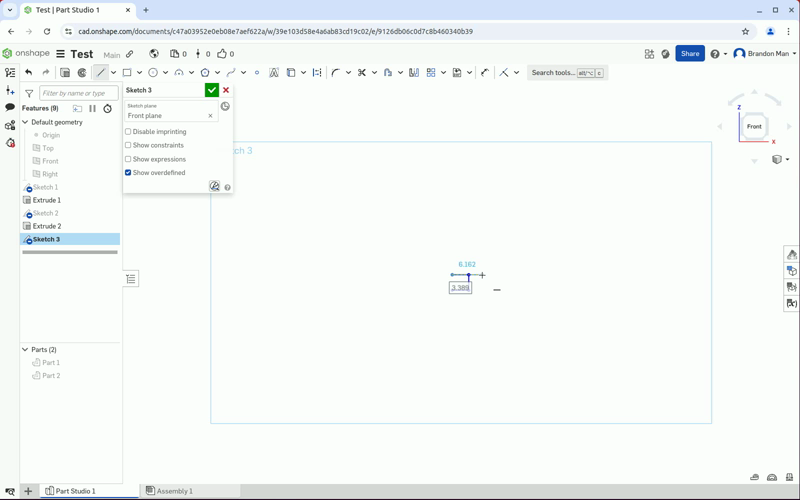
mouse_move(452, 290)
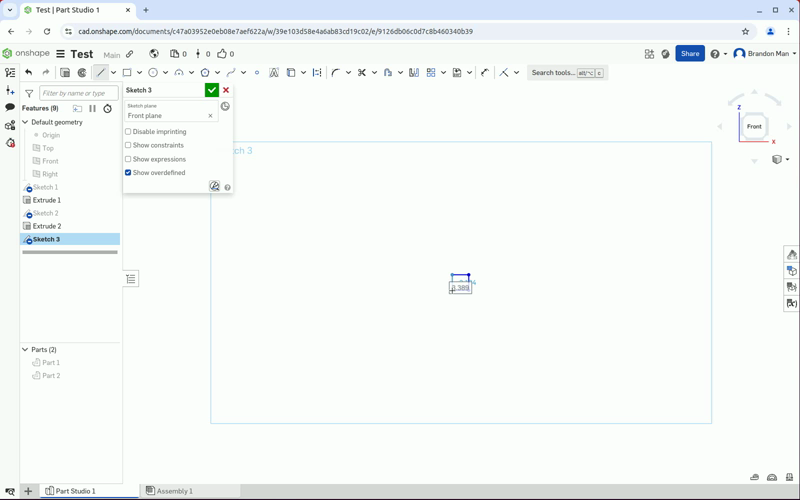
key_up(shift)
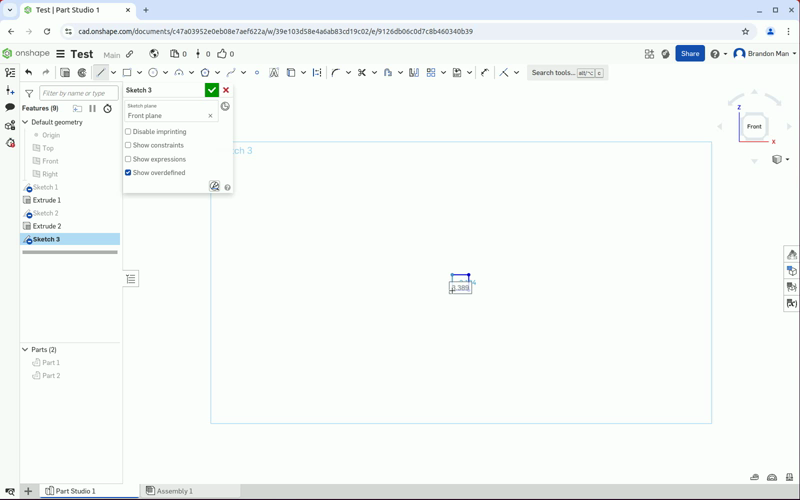
click(452, 290)
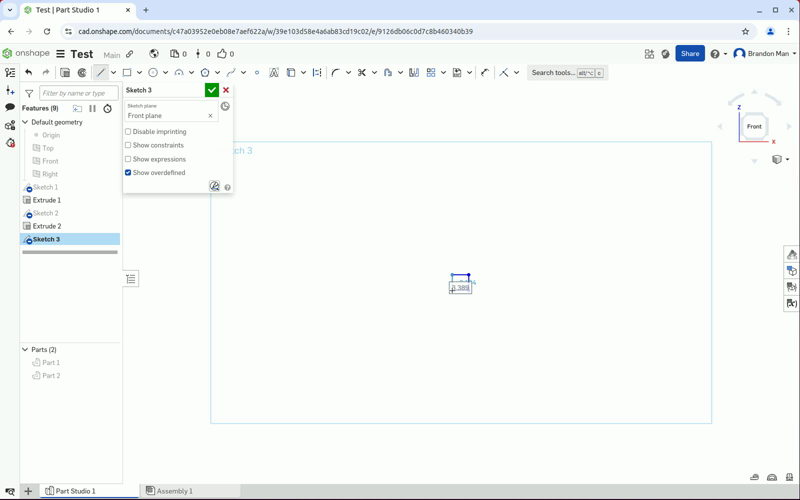
key(esc)
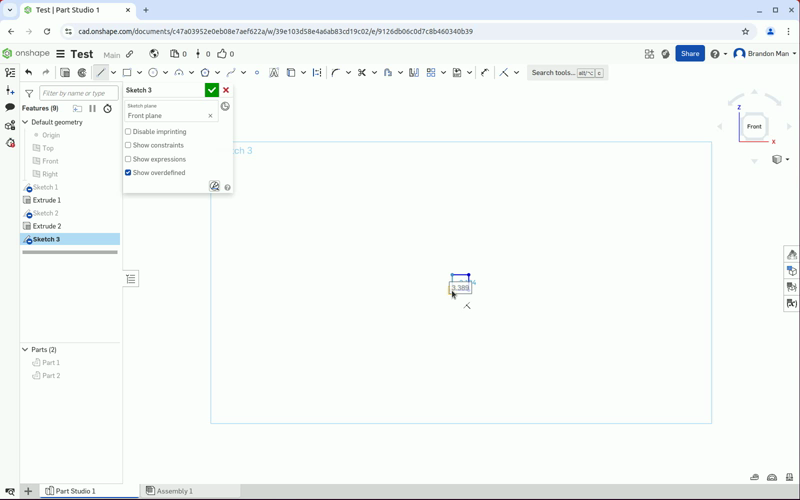
mouse_move(455, 283)
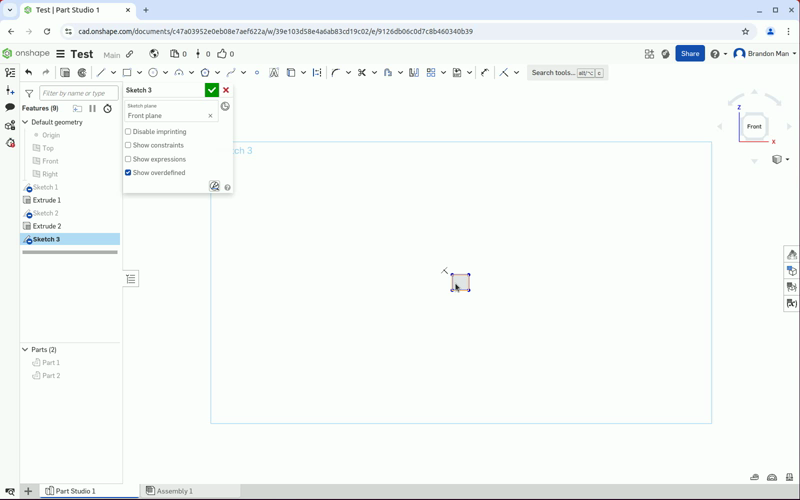
scroll(6)
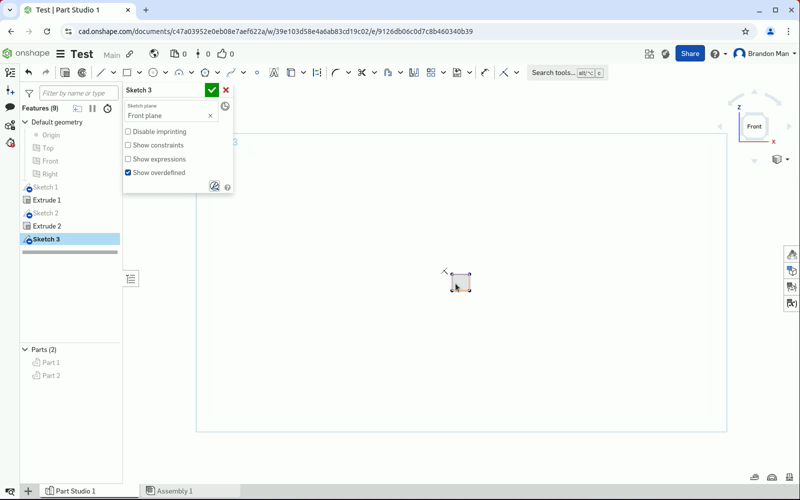
scroll(6)
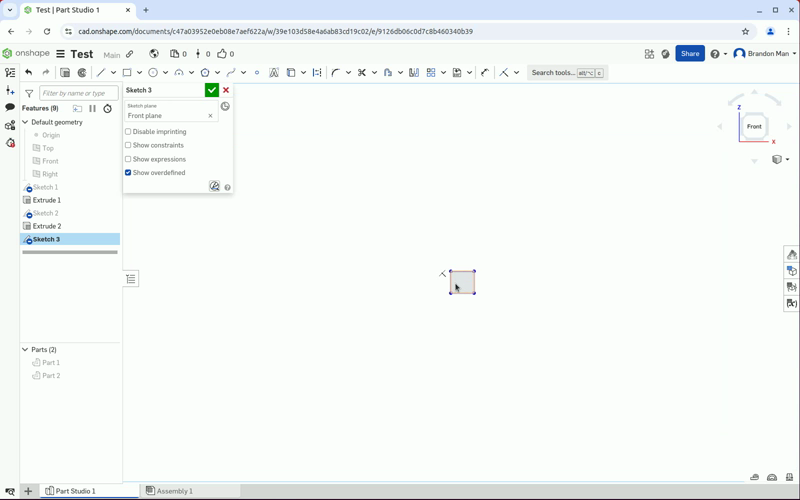
scroll(6)
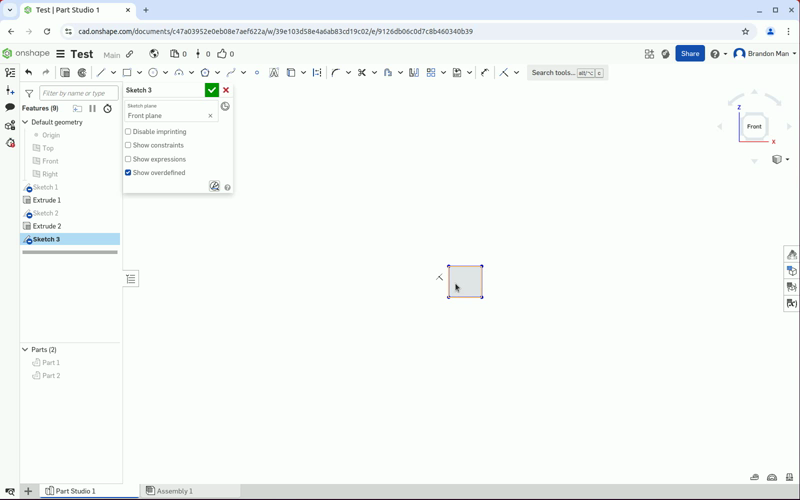
scroll(6)
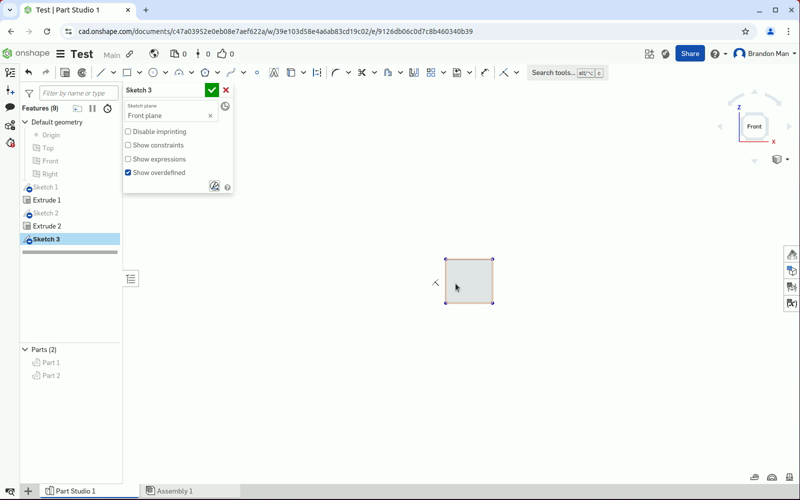
scroll(6)
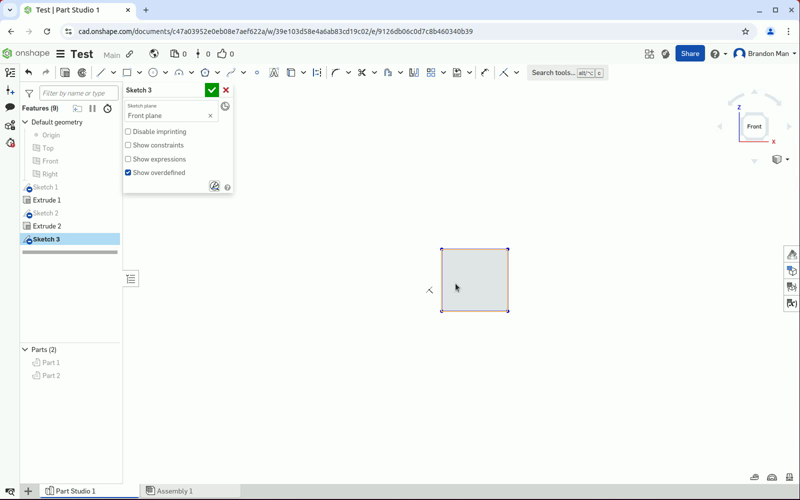
scroll(6)
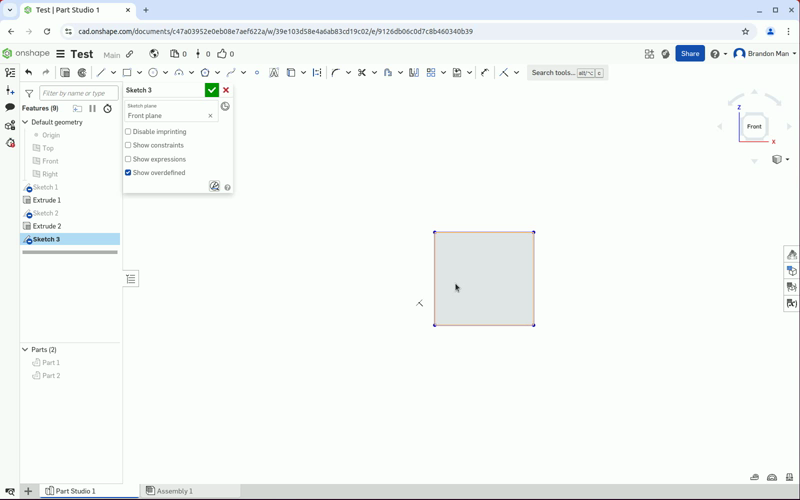
scroll(6)
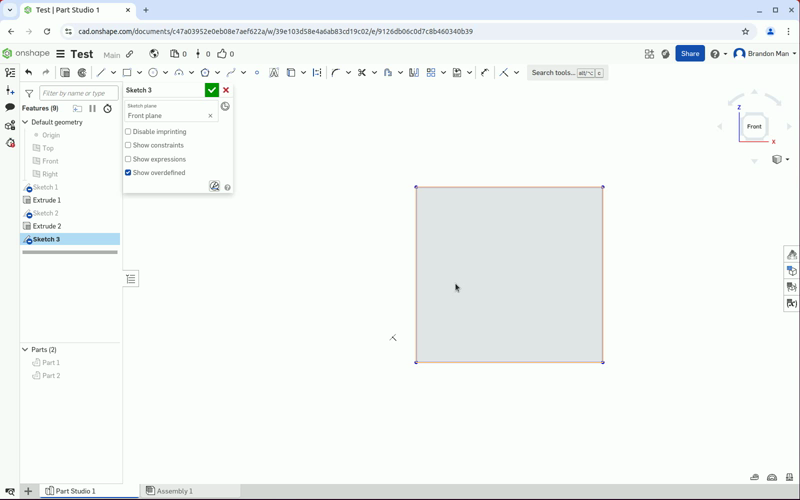
click(455, 283)
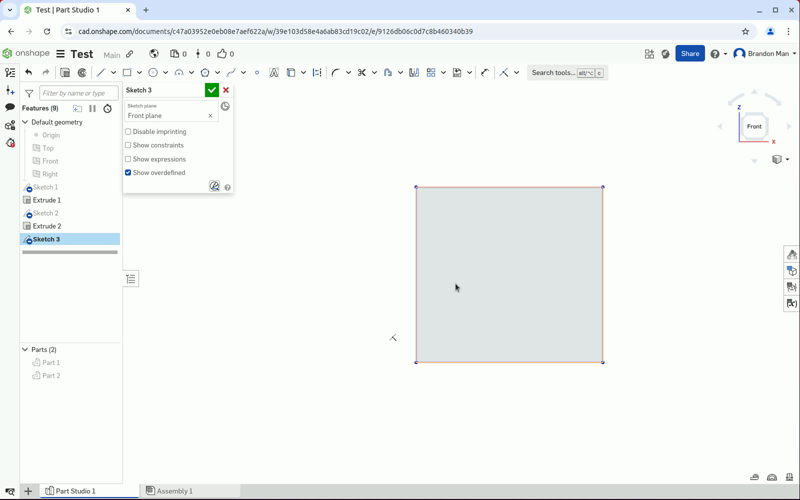
scroll(-6)
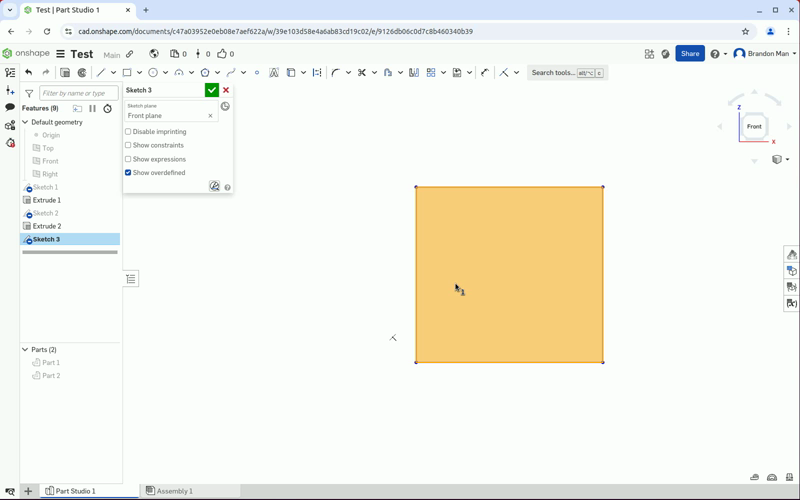
scroll(-6)
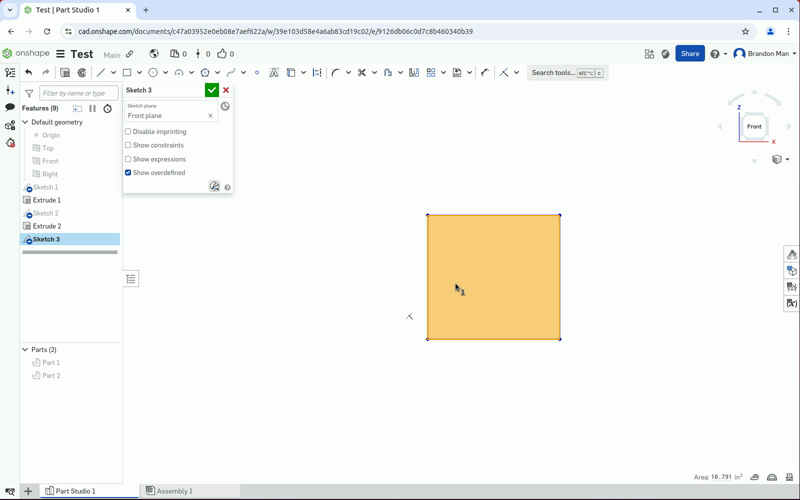
scroll(-6)
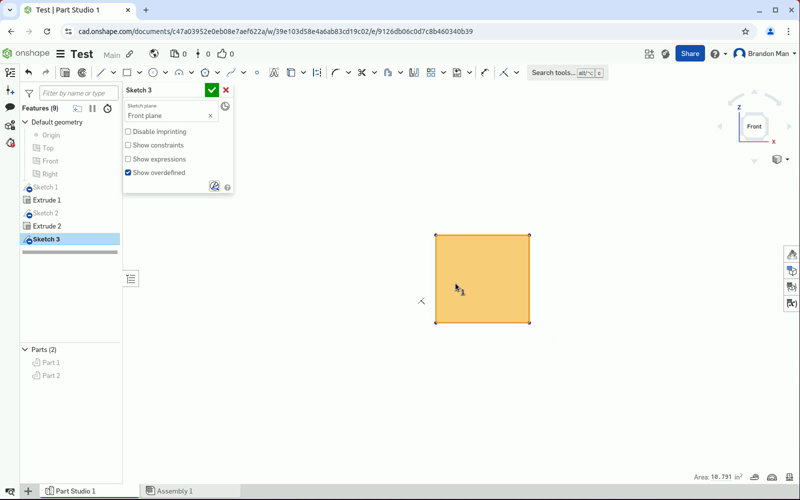
scroll(-6)
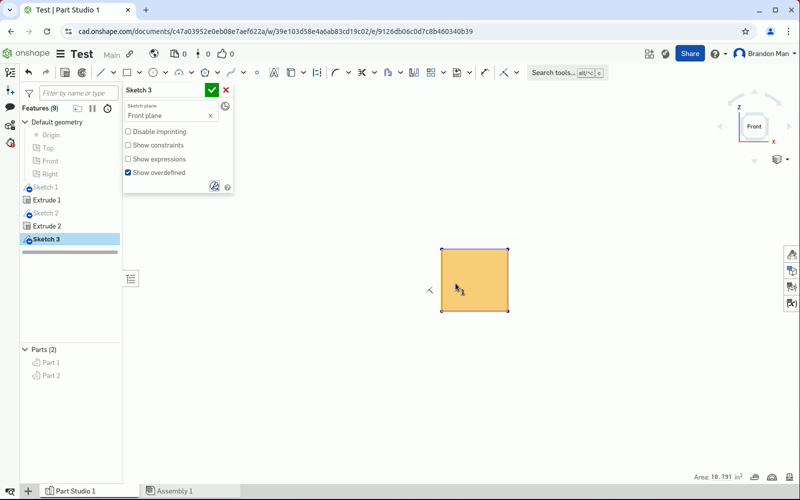
scroll(-6)
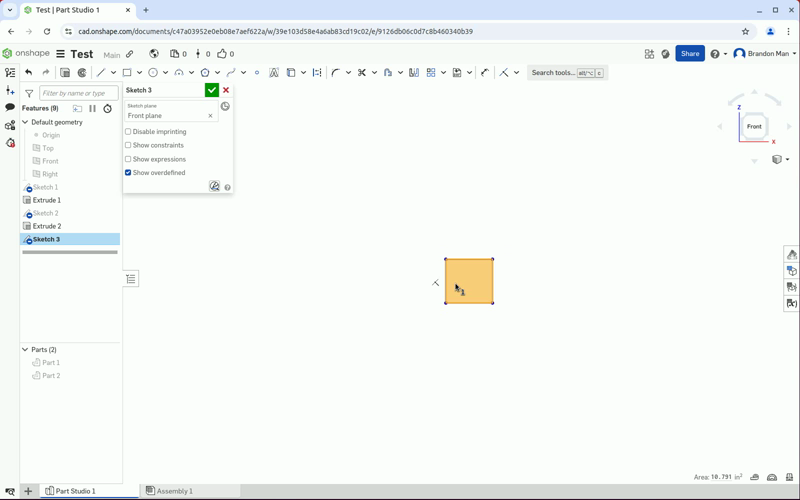
scroll(-6)
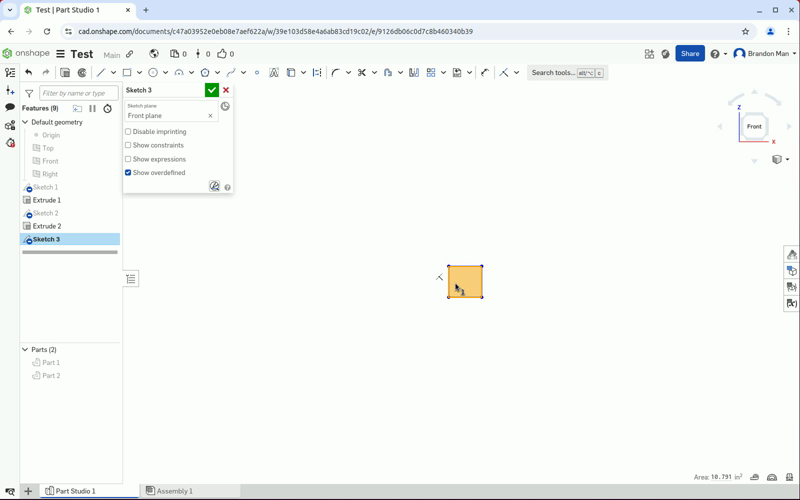
scroll(-6)
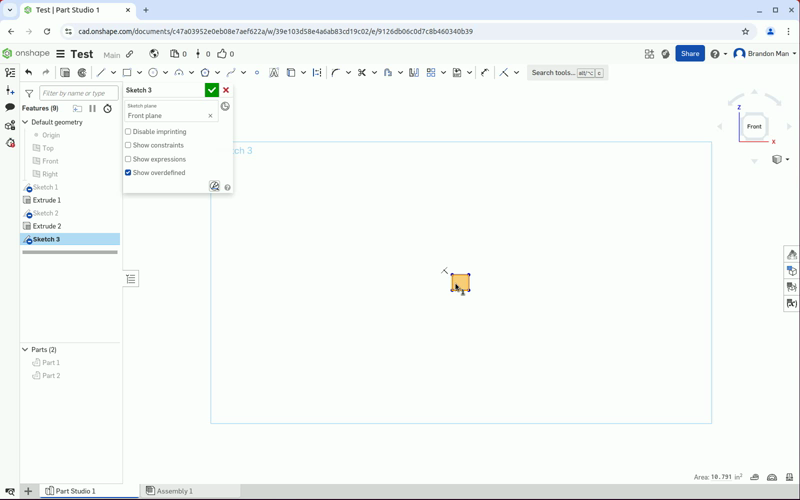
mouse_move(73, 352)
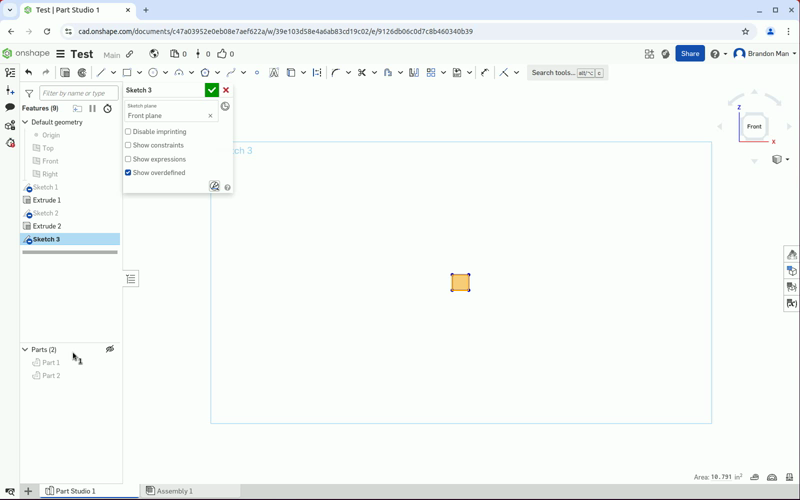
key(shift+y)
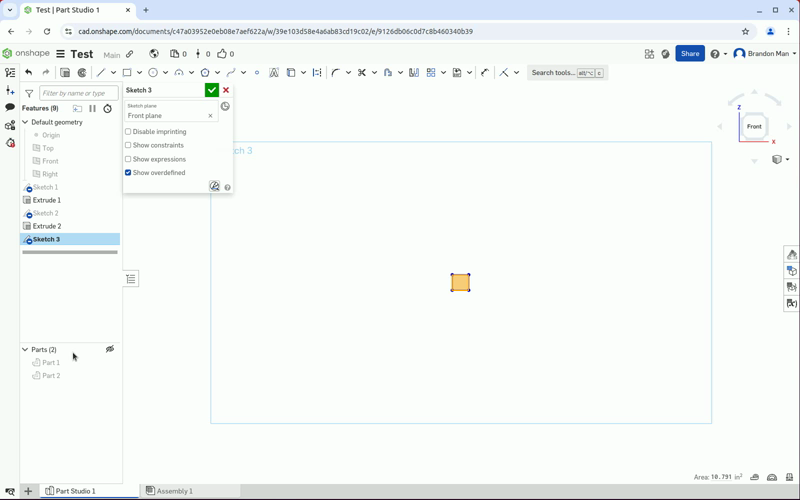
key(shift+e)
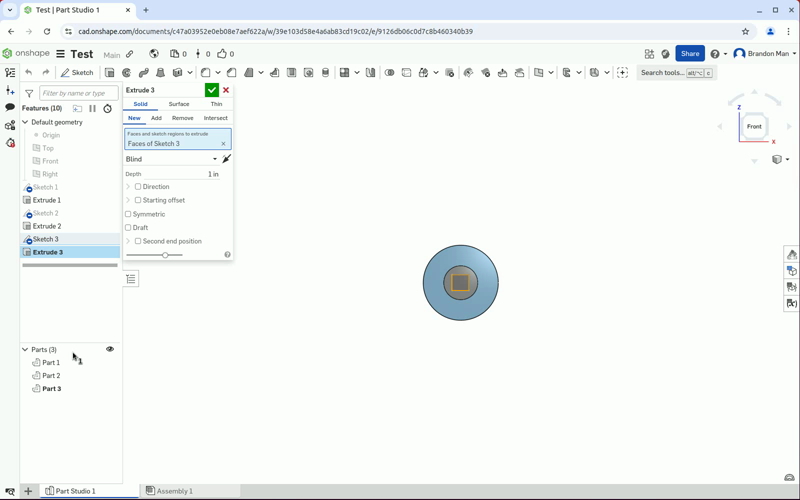
mouse_move(143, 106)
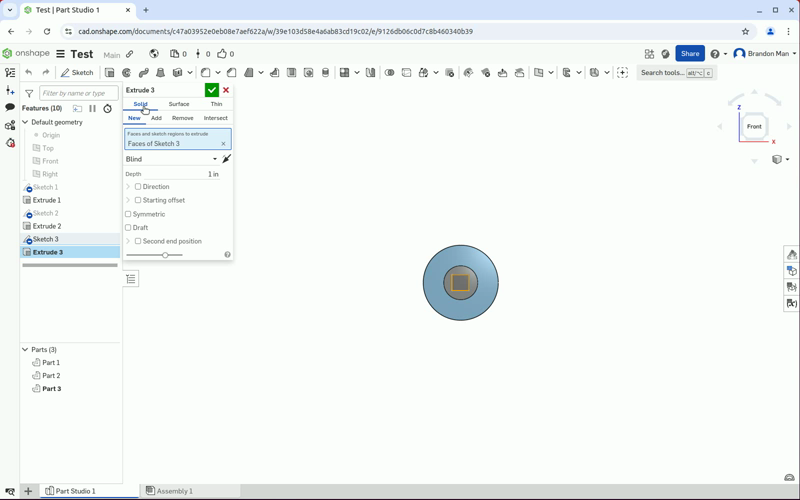
click(143, 106)
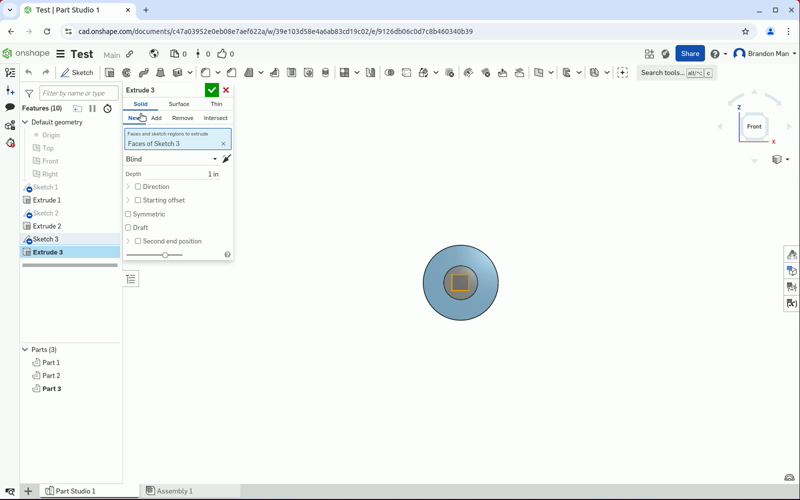
mouse_move(137, 120)
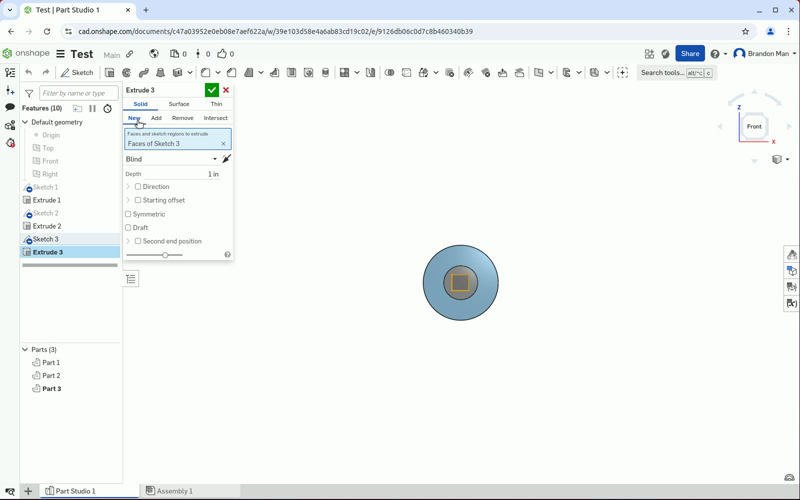
click(137, 120)
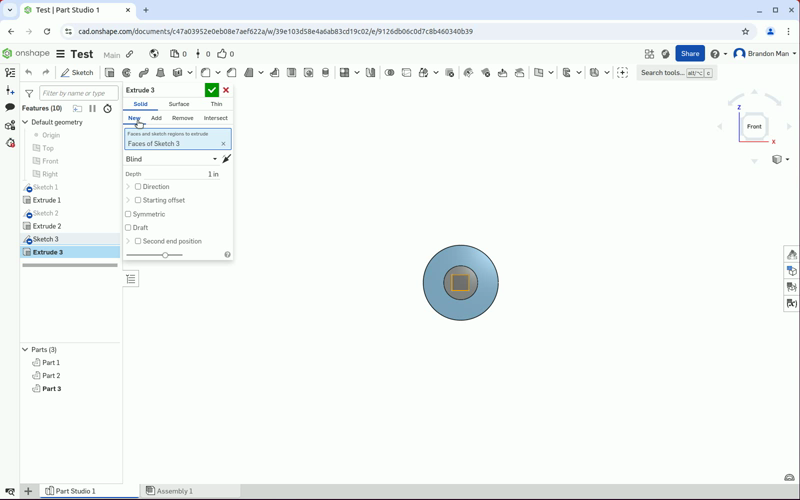
key(tab, 4)
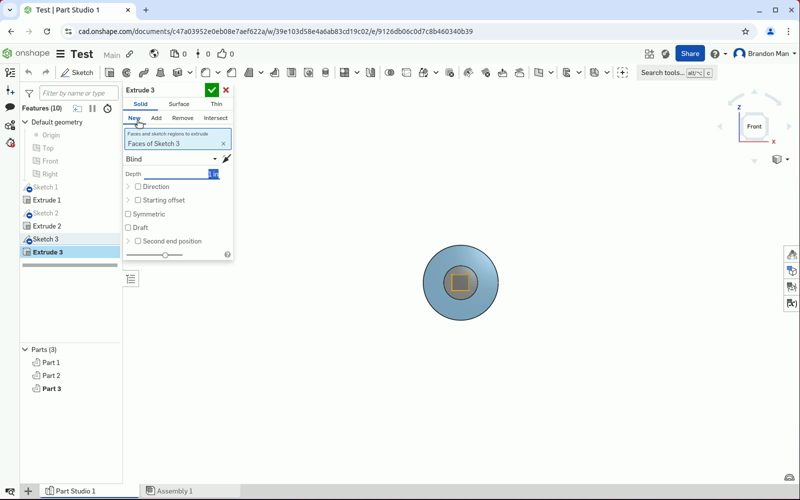
text(23.108)
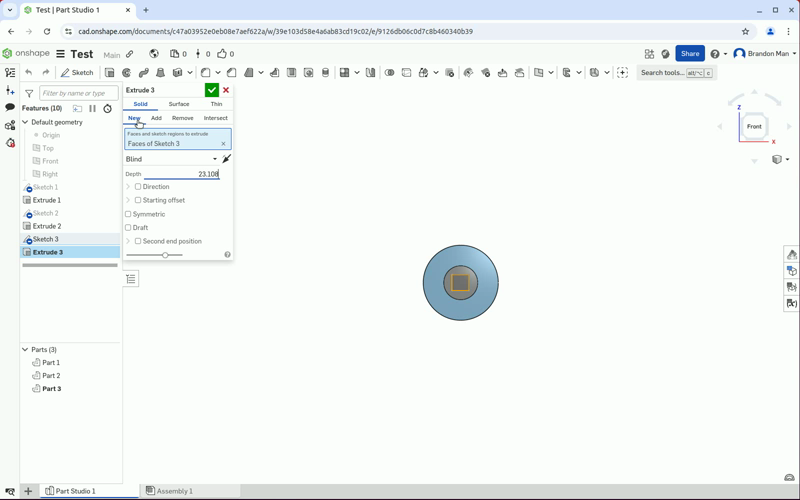
key(enter)
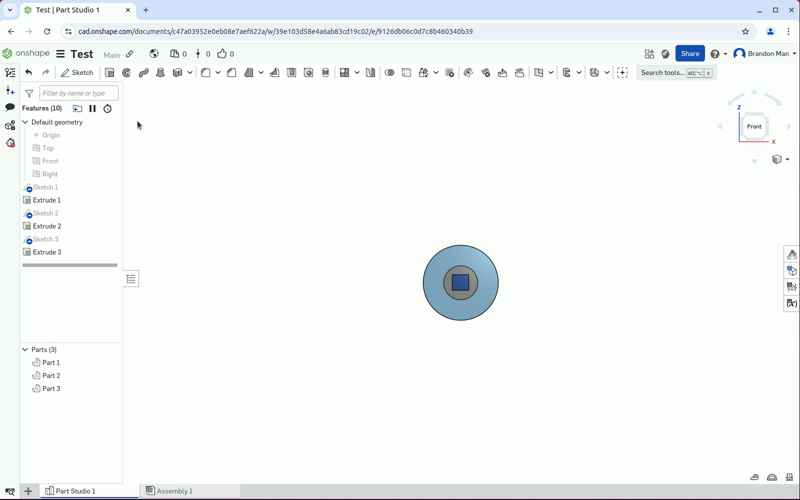
key(shift+h)
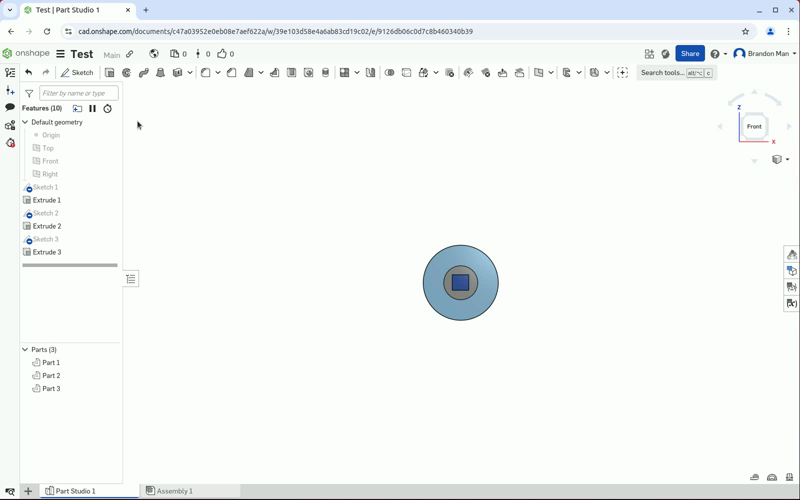
key(shift+h)
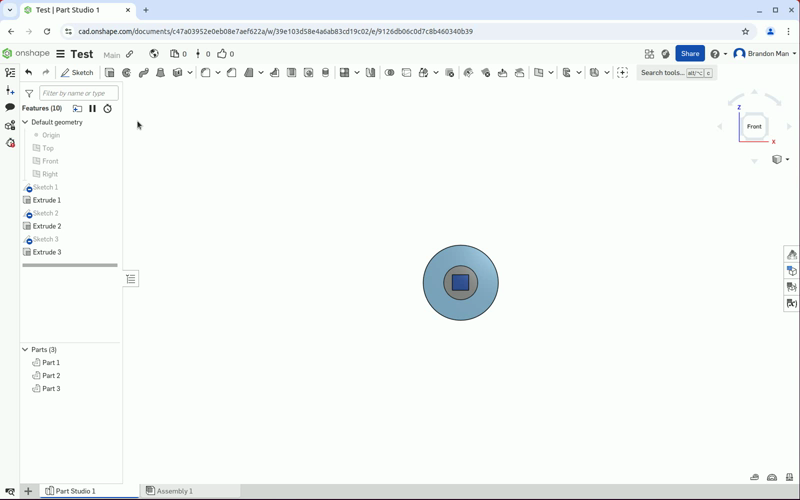
mouse_move(73, 189)
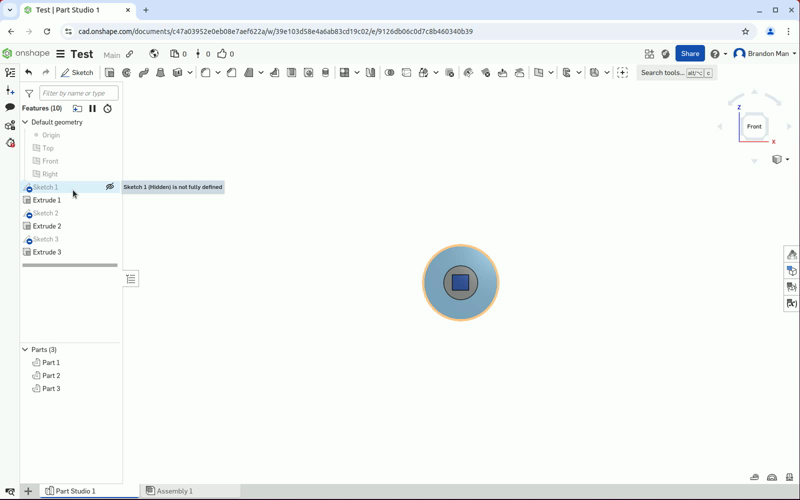
click(73, 189)
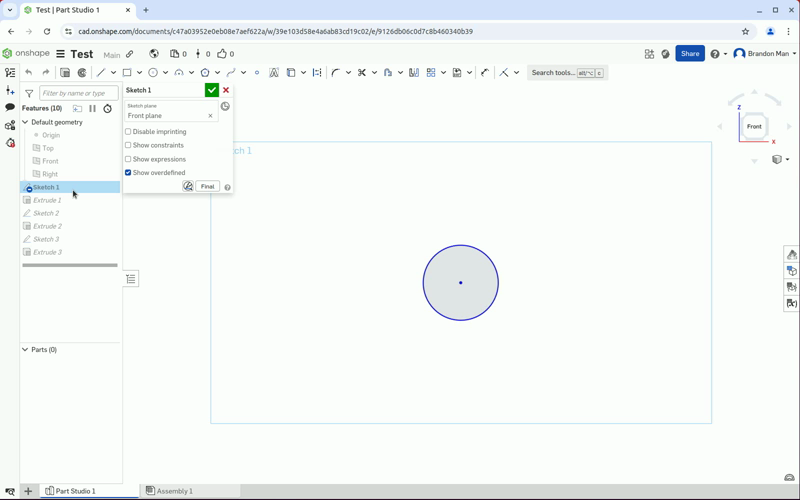
mouse_move(229, 92)
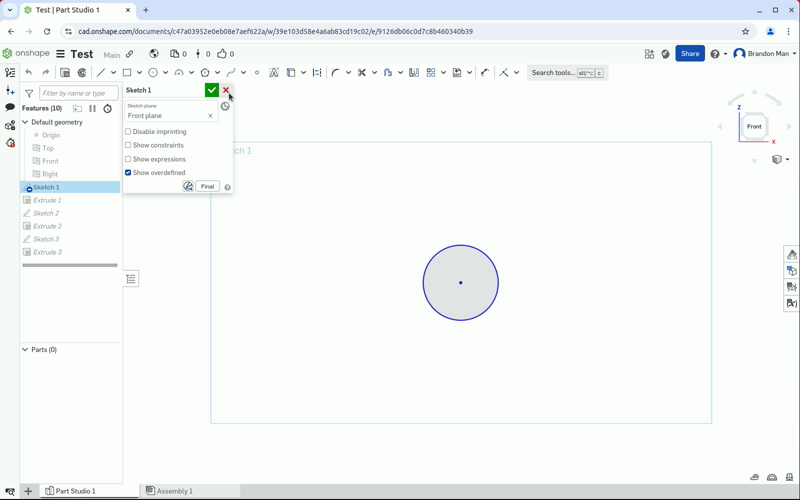
click(229, 92)
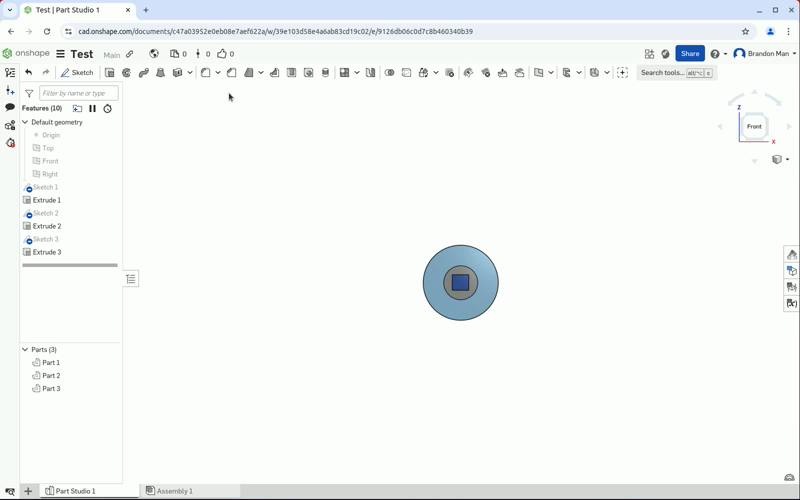
mouse_move(73, 352)
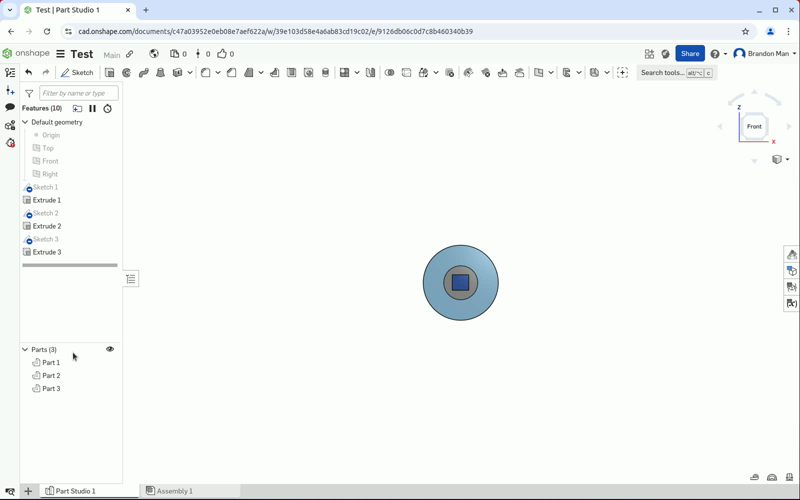
key(y)
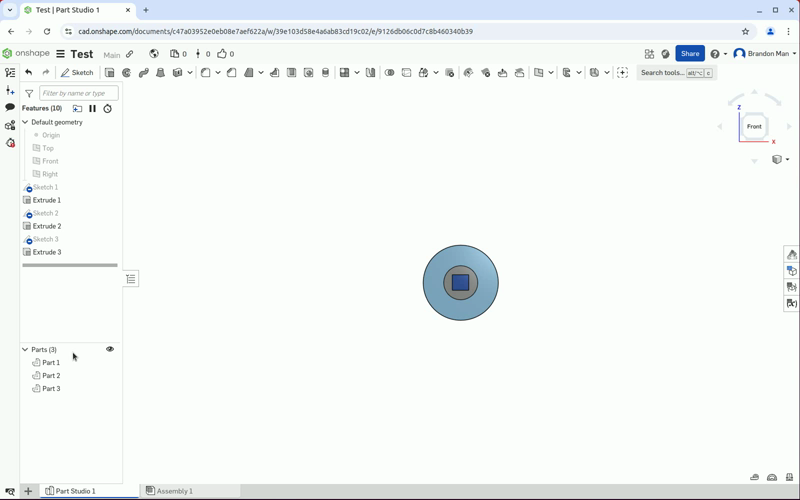
key(shift+p)
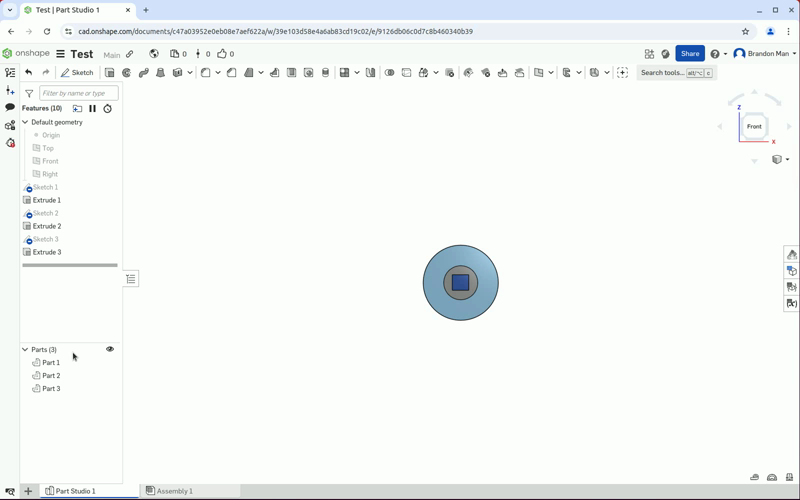
key(space)
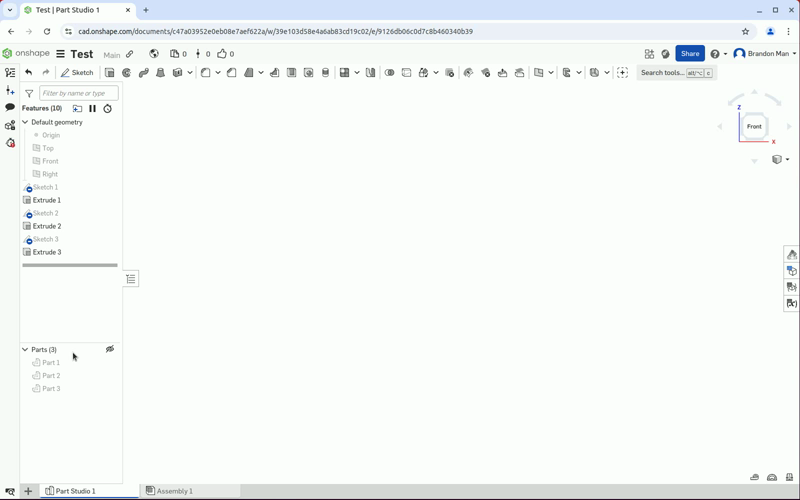
key_down(shift)
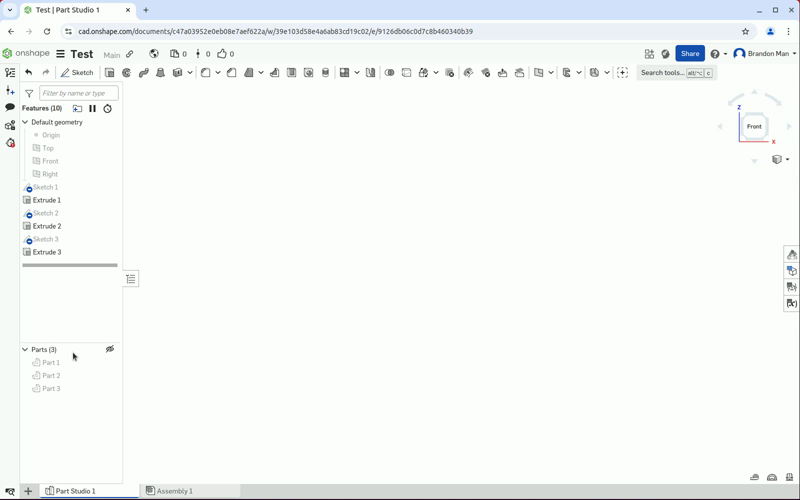
key(down)
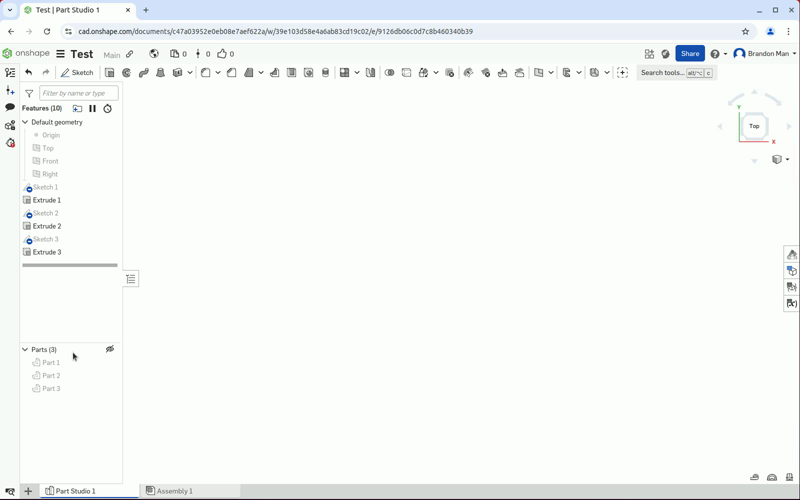
key_up(shift)
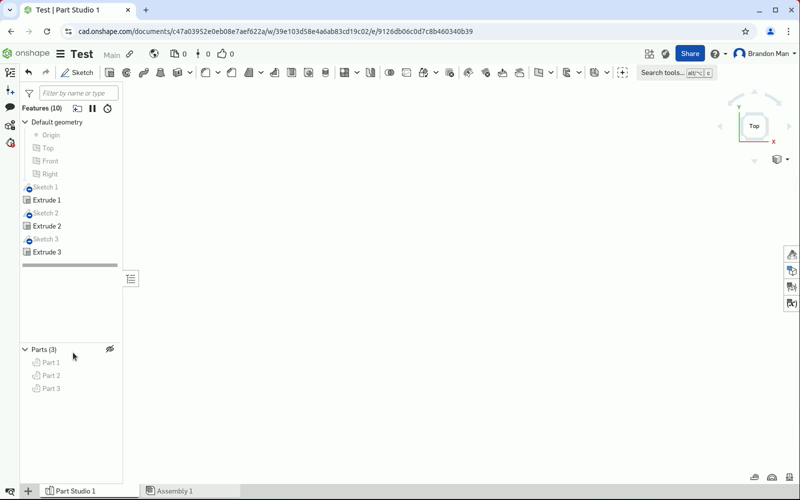
mouse_move(73, 352)
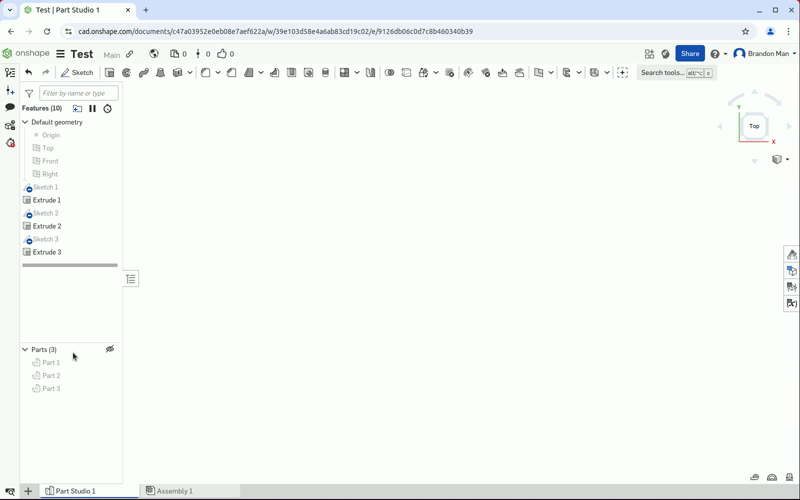
key(shift+y)
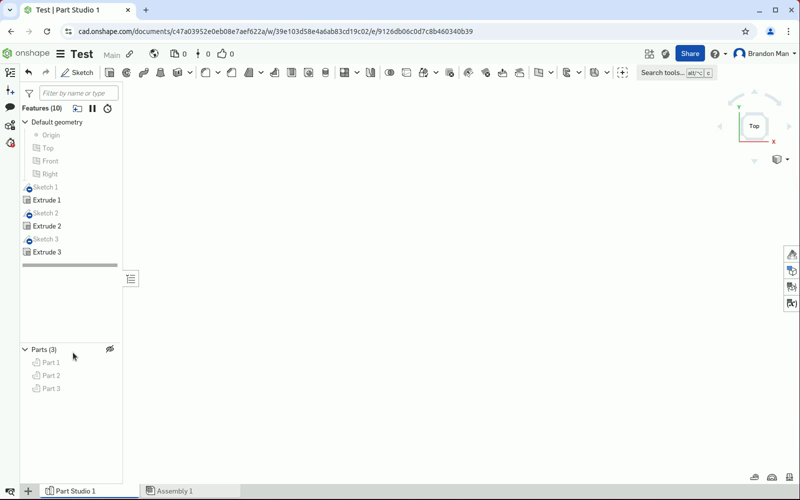
key(shift+s)
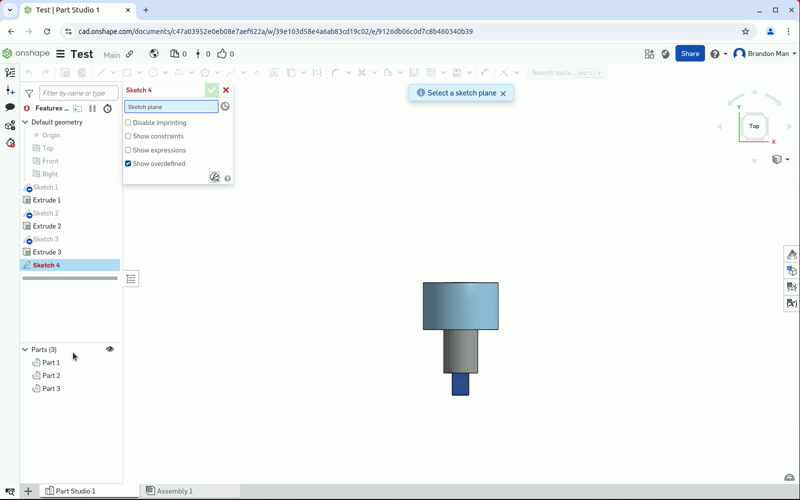
mouse_move(73, 150)
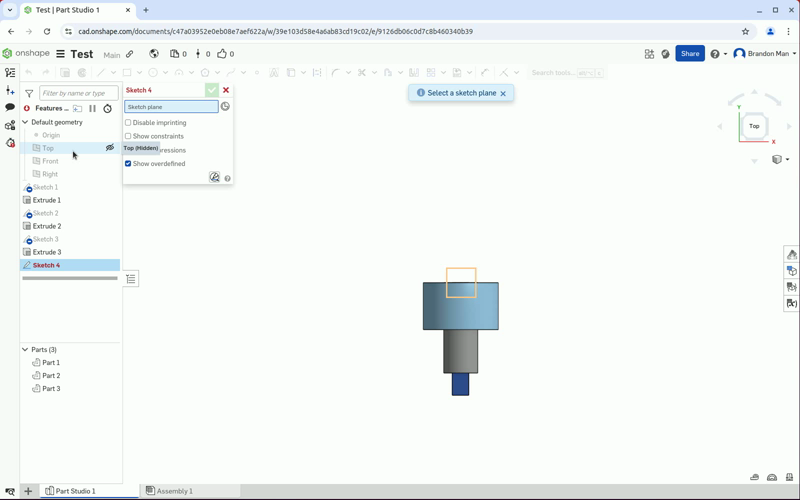
click(73, 150)
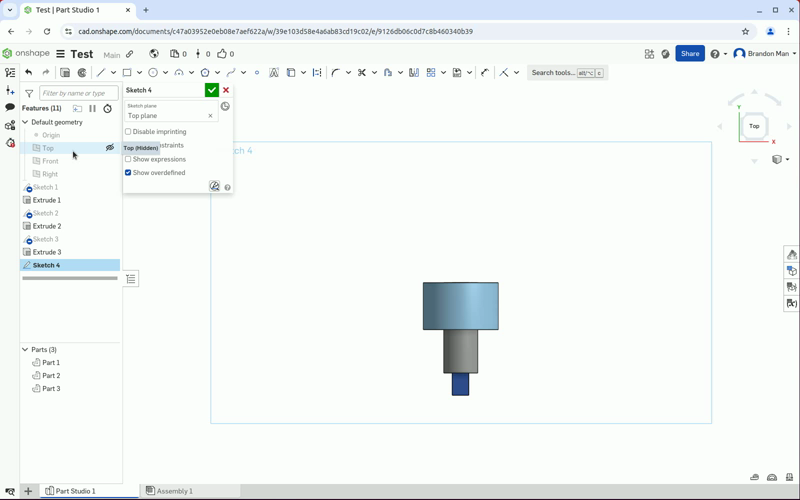
mouse_move(73, 352)
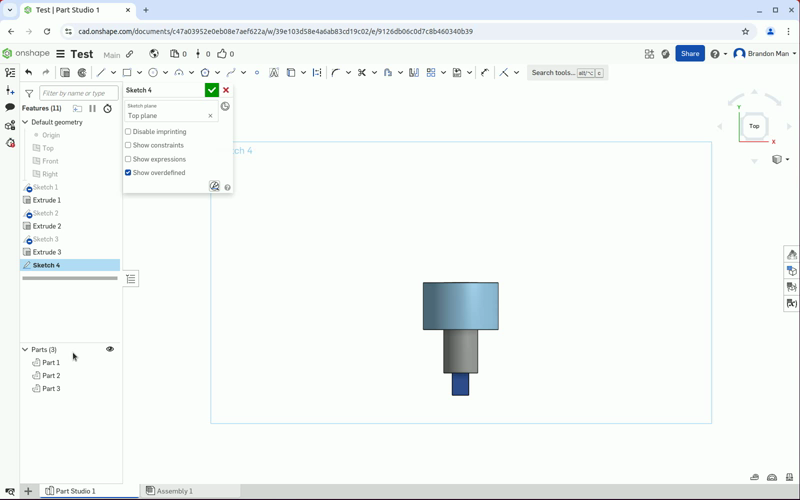
key(y)
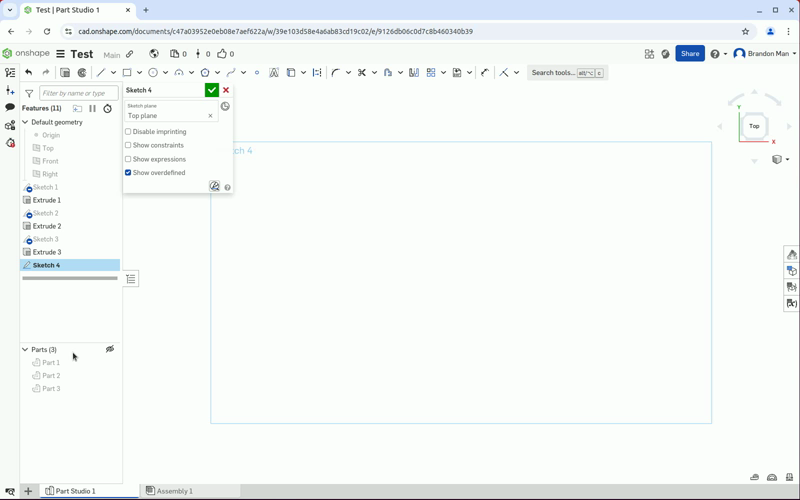
key(l)
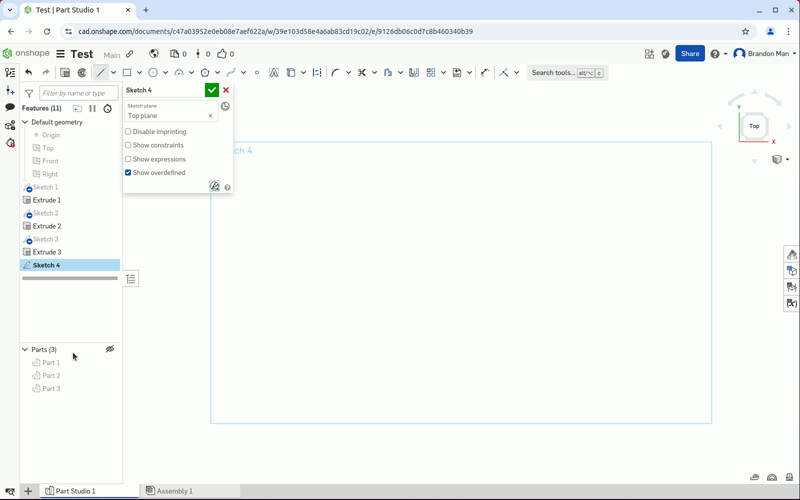
key_down(shift)
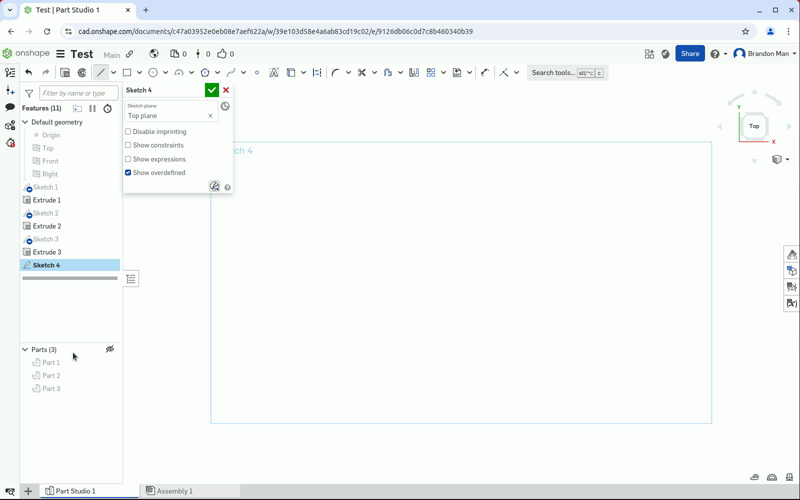
mouse_move(452, 394)
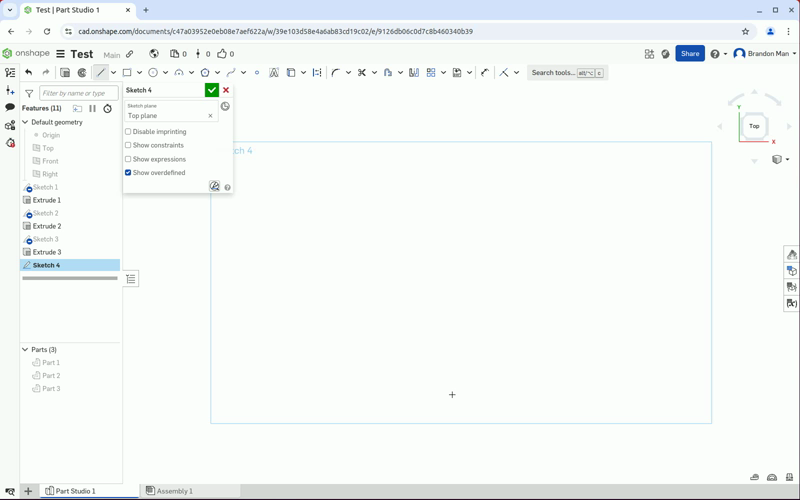
click(452, 394)
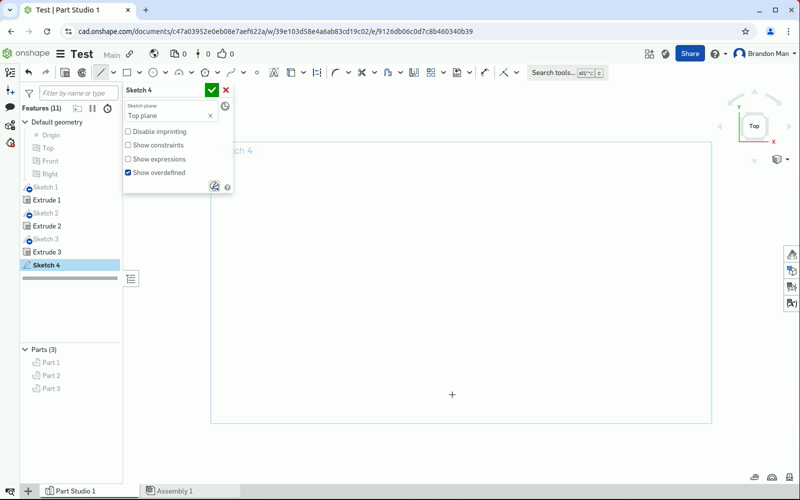
key_up(shift)
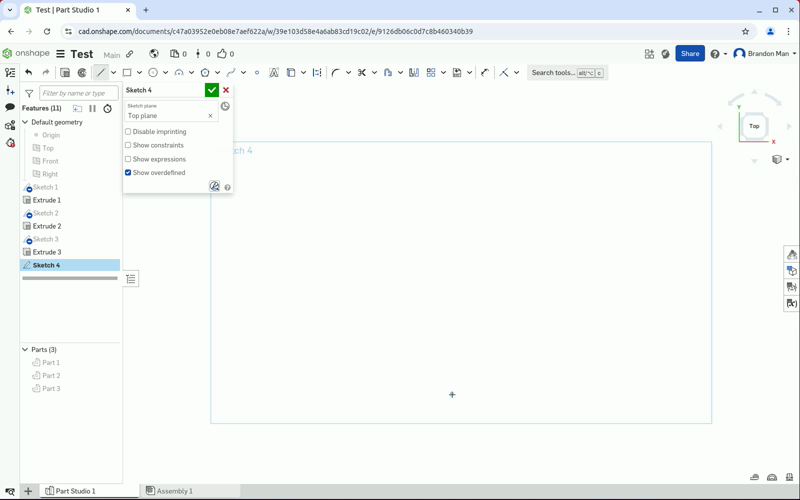
key_down(shift)
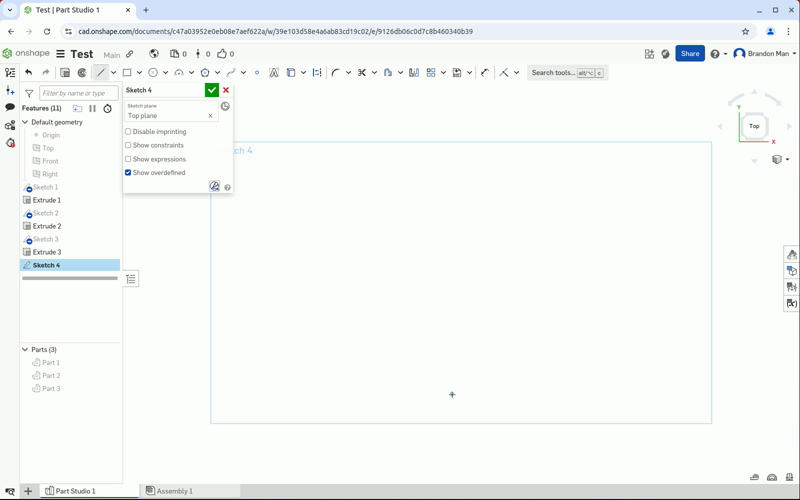
mouse_move(482, 394)
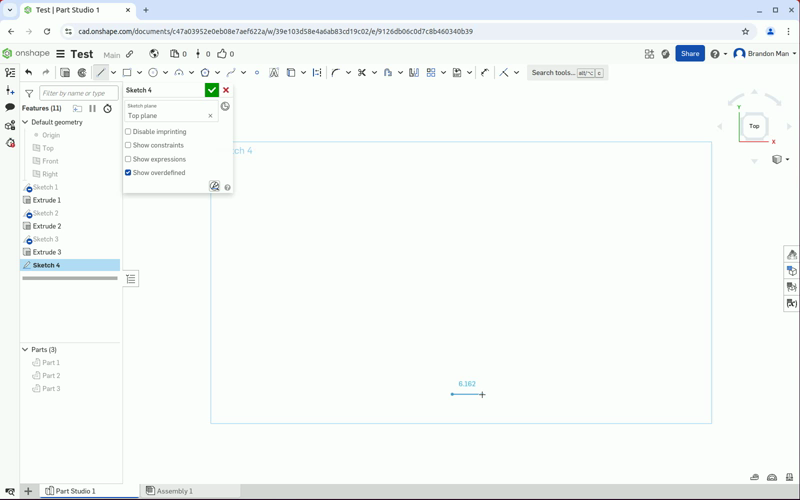
mouse_move(468, 394)
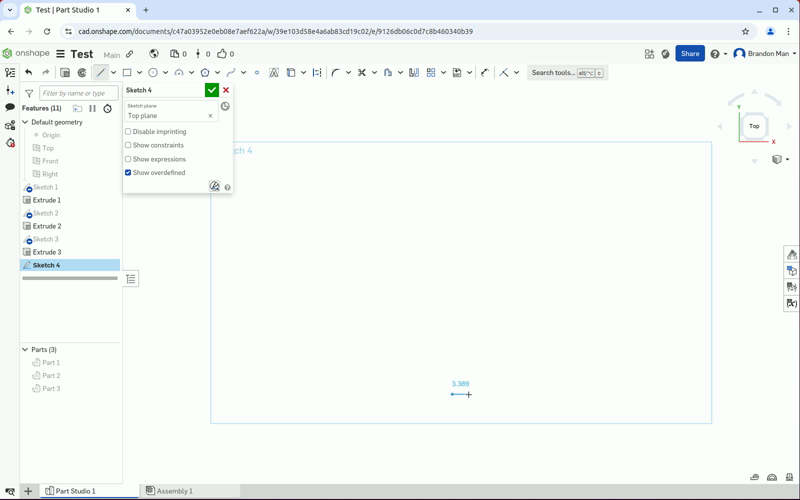
click(468, 394)
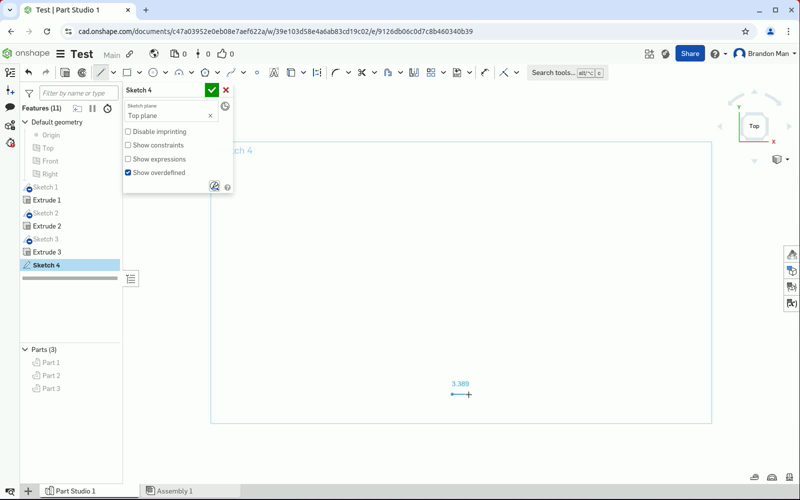
key_up(shift)
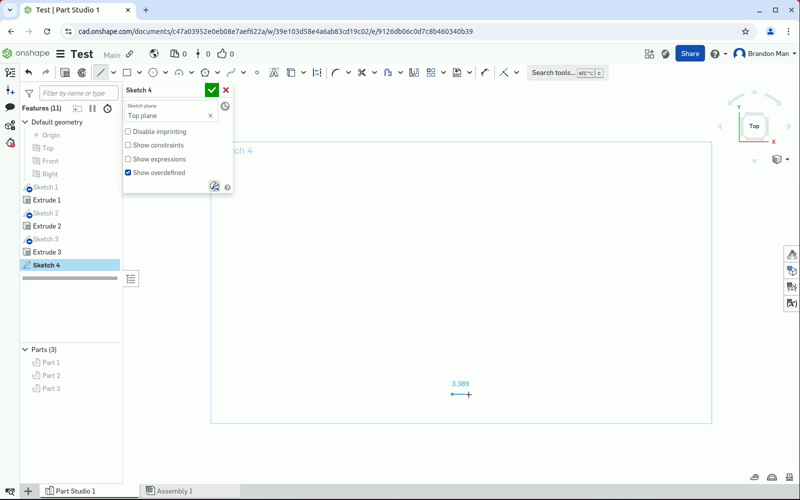
key_down(shift)
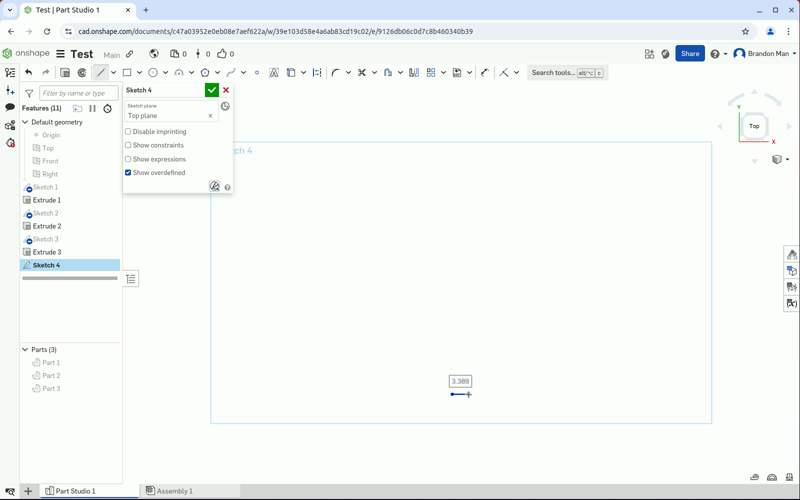
mouse_move(498, 394)
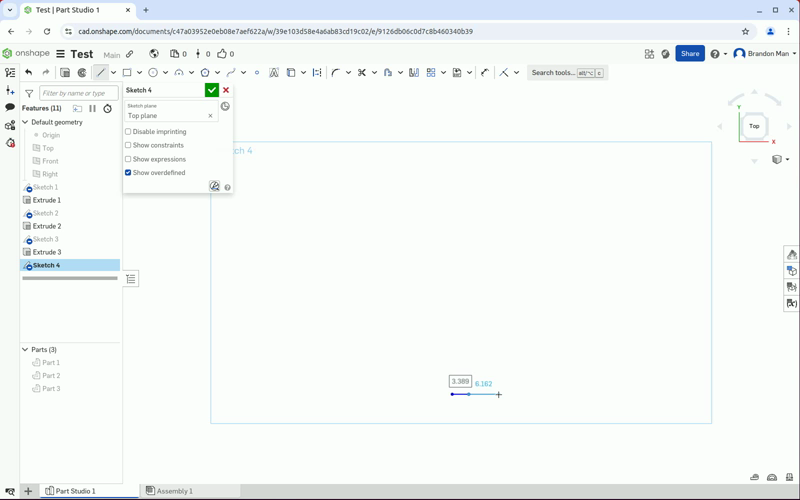
mouse_move(468, 387)
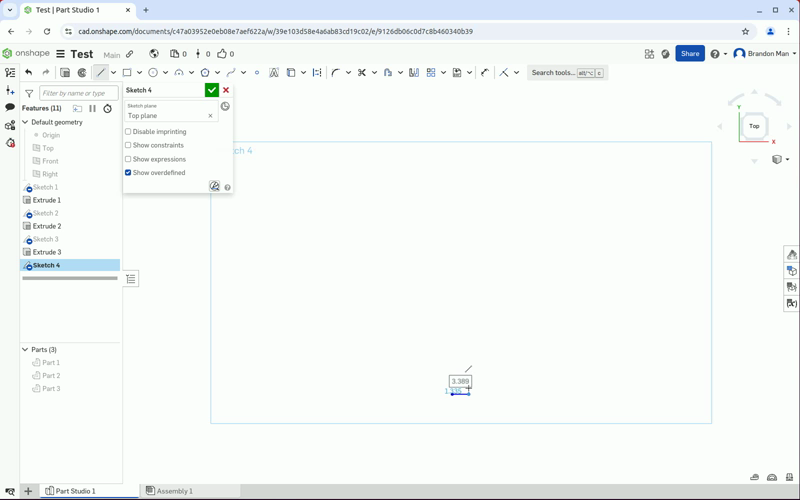
scroll(6)
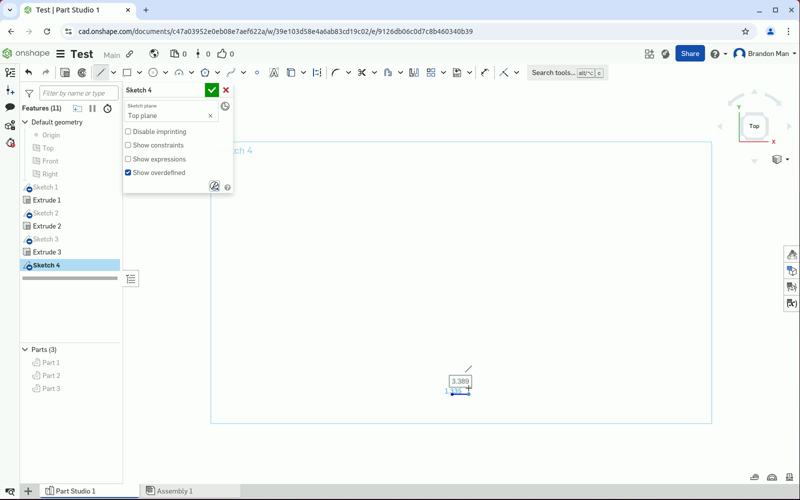
scroll(6)
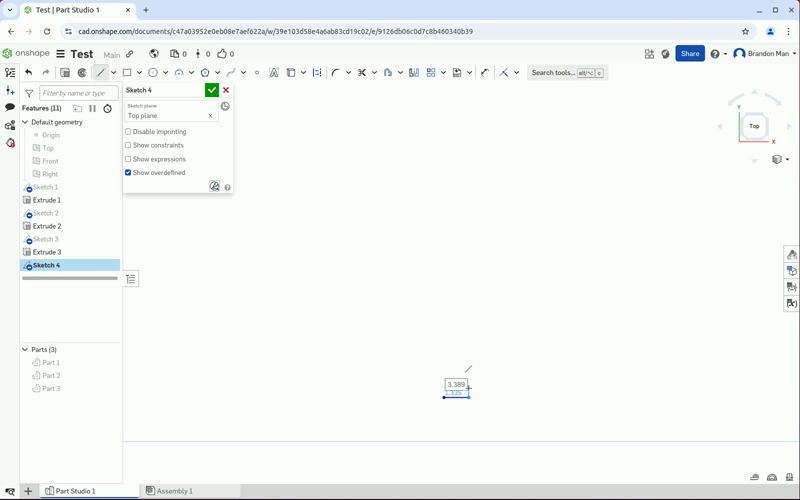
scroll(6)
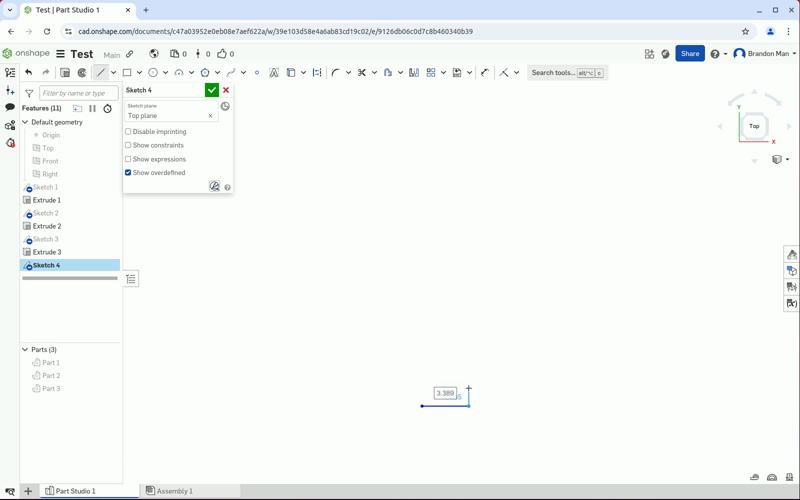
scroll(6)
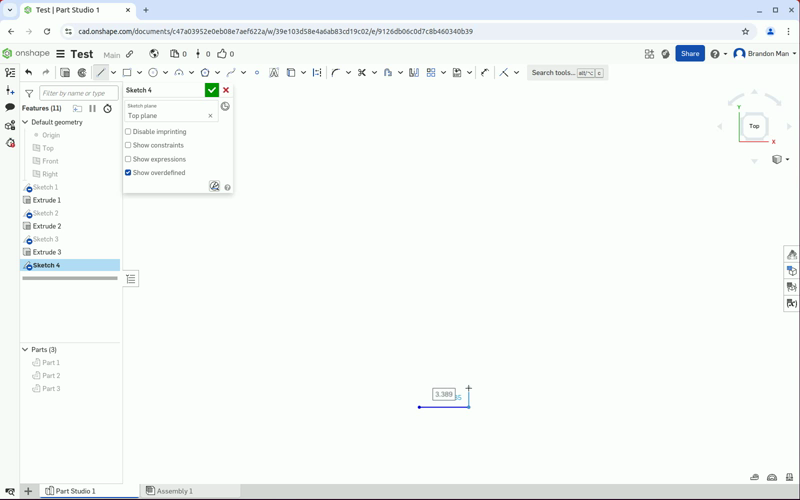
scroll(6)
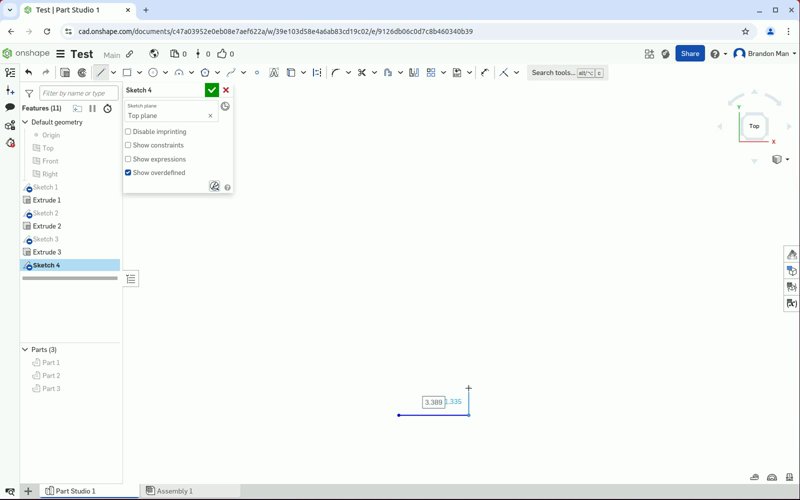
scroll(6)
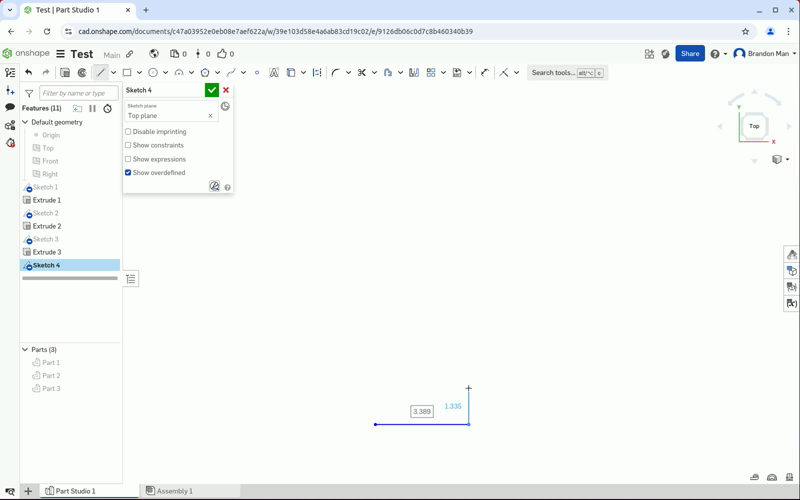
scroll(6)
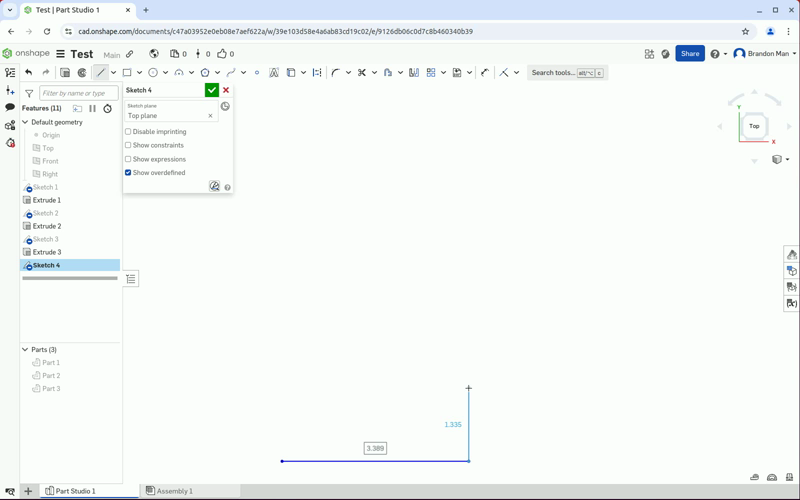
click(468, 387)
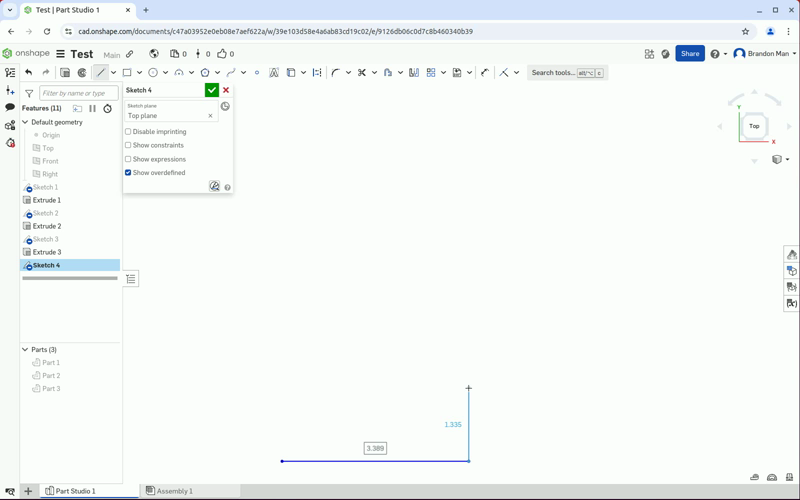
scroll(-6)
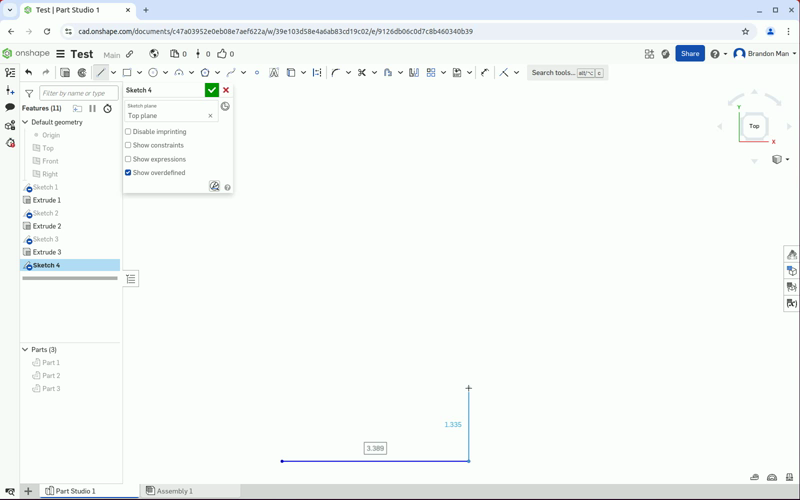
scroll(-6)
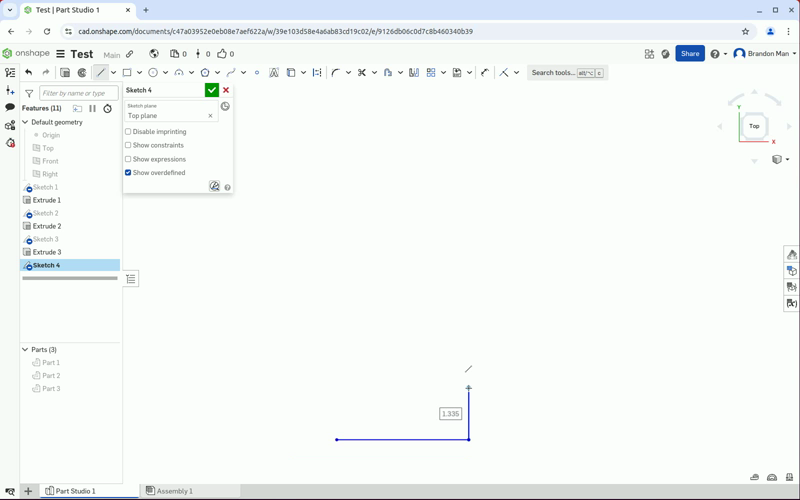
scroll(-6)
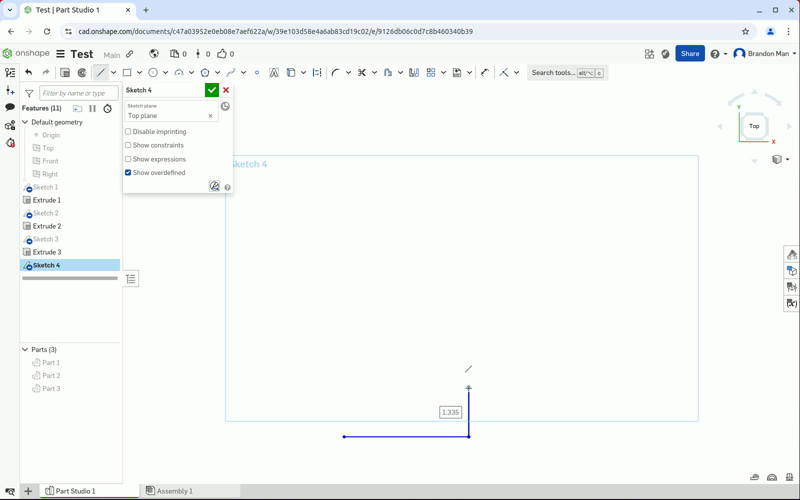
scroll(-6)
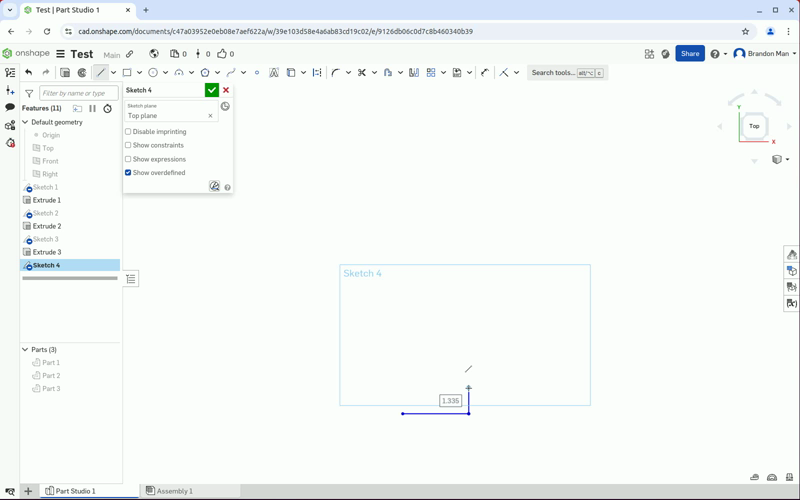
scroll(-6)
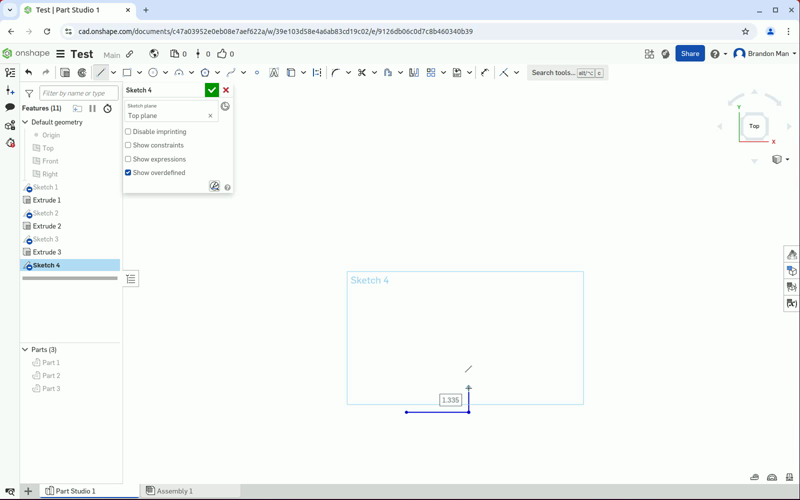
scroll(-6)
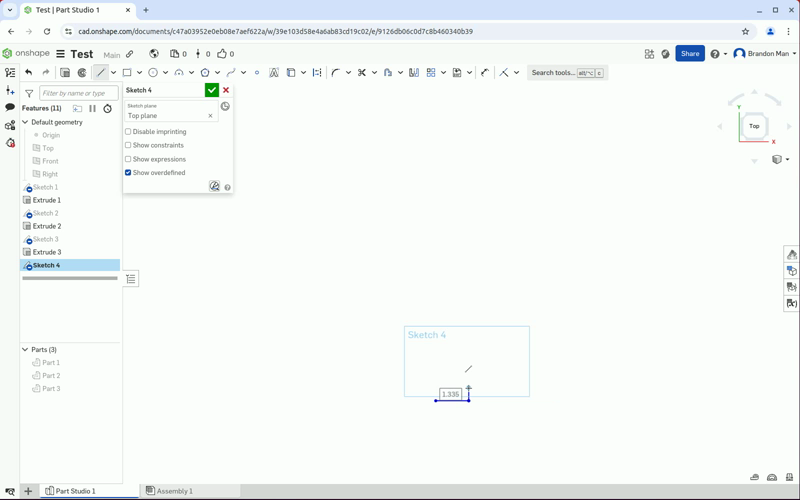
scroll(-6)
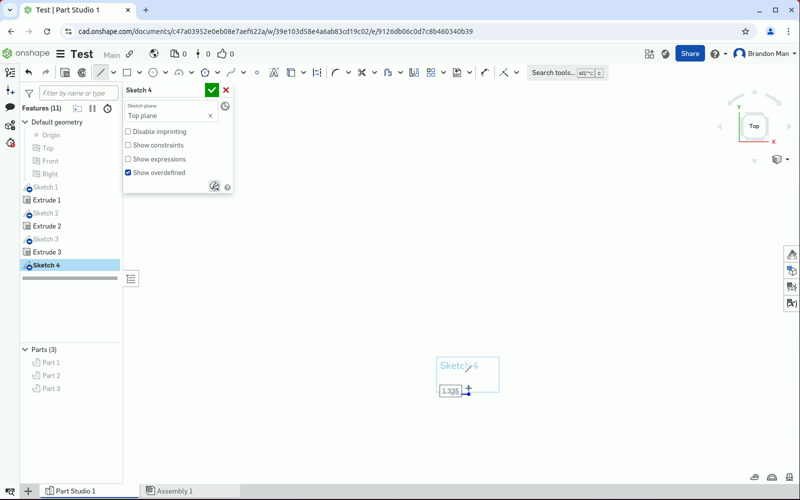
key_up(shift)
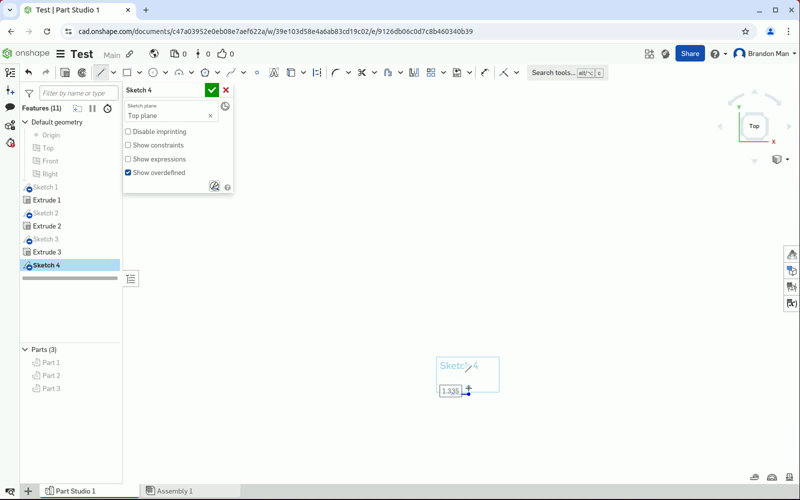
key_down(shift)
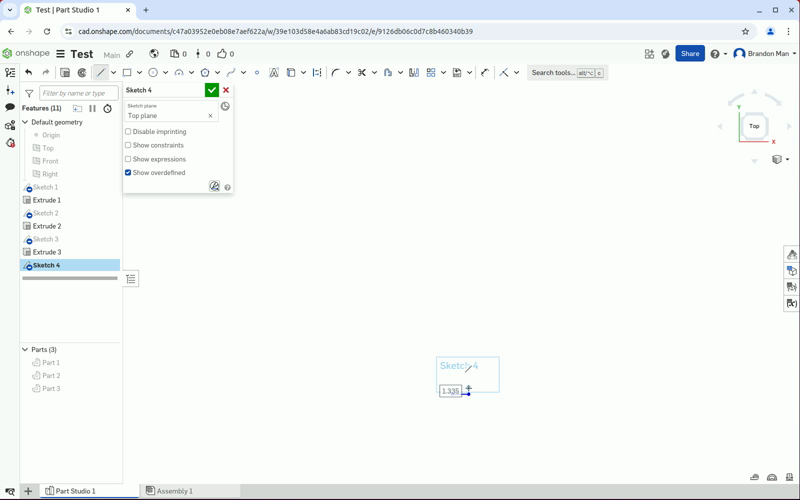
mouse_move(498, 387)
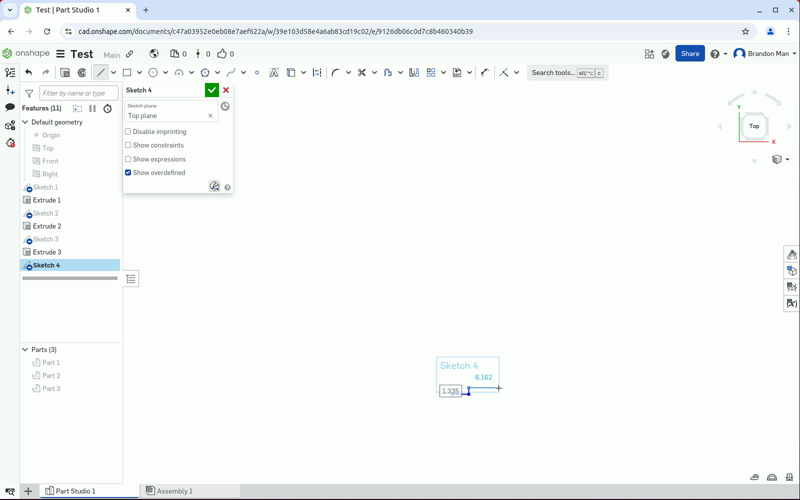
mouse_move(452, 387)
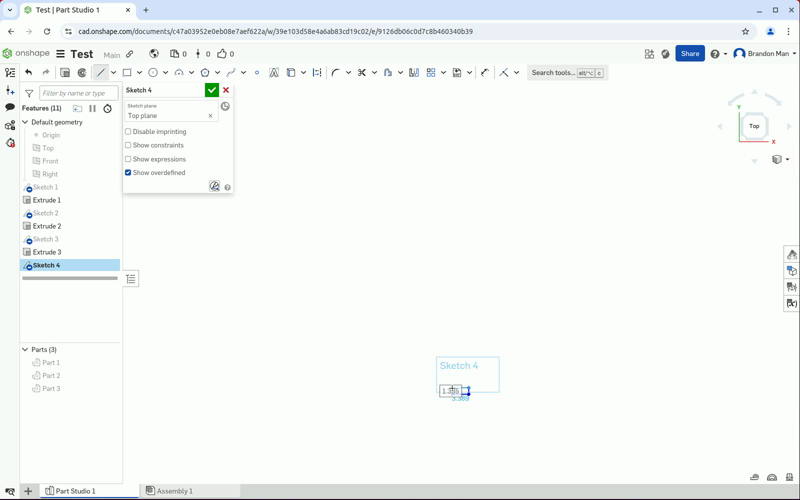
click(452, 387)
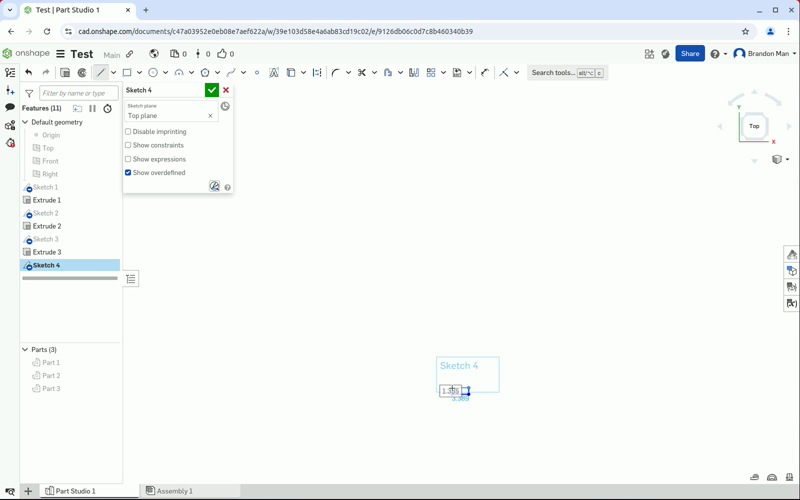
key_up(shift)
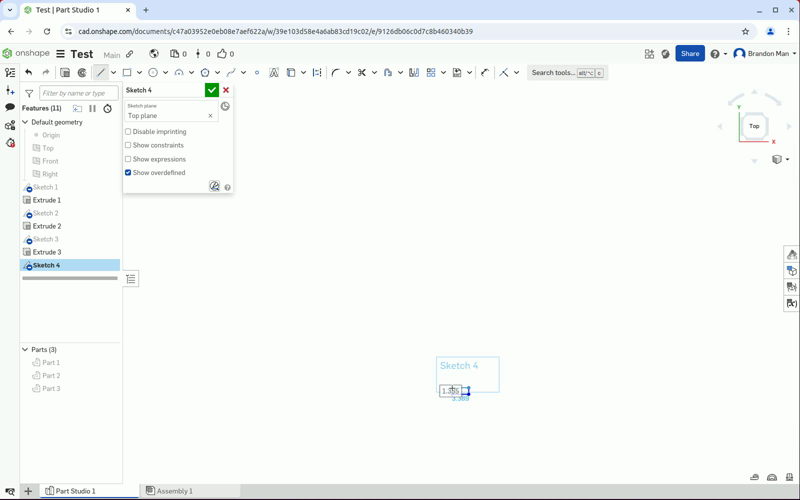
mouse_move(482, 387)
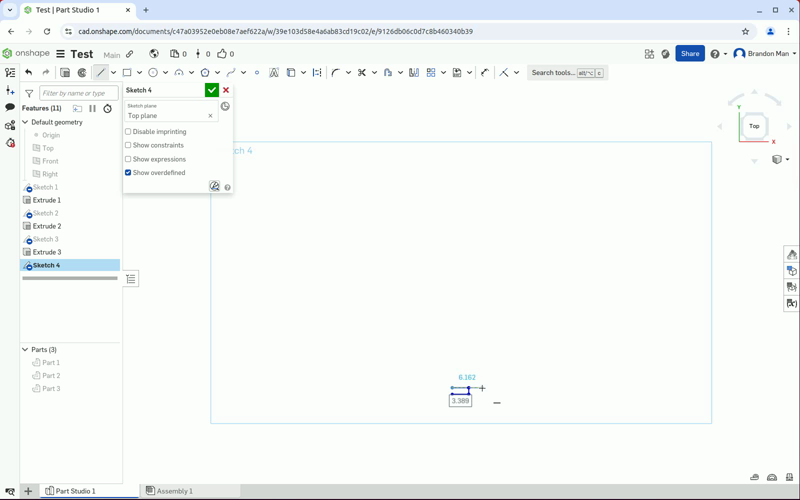
key_down(shift)
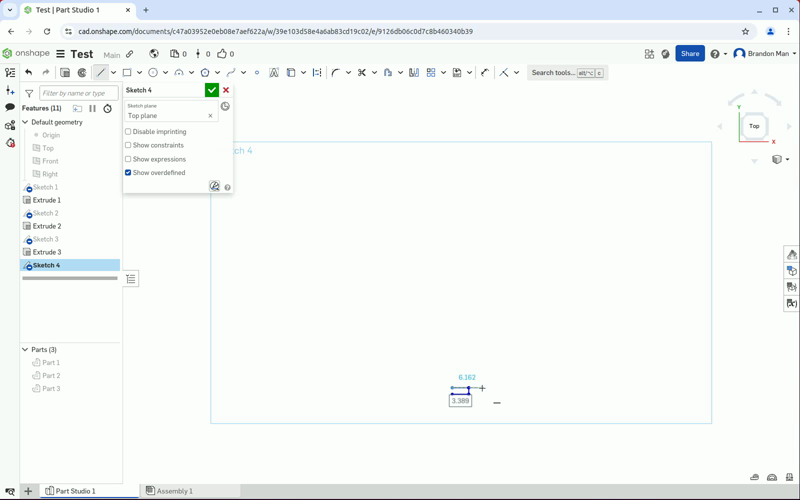
mouse_move(452, 394)
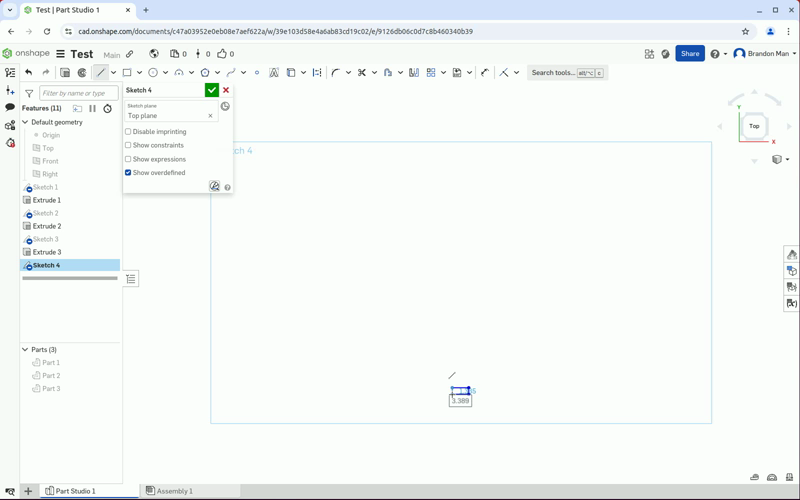
scroll(6)
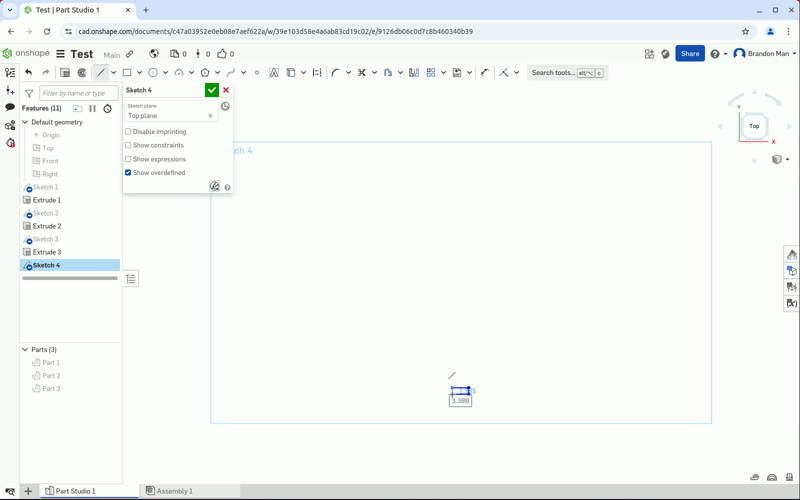
scroll(6)
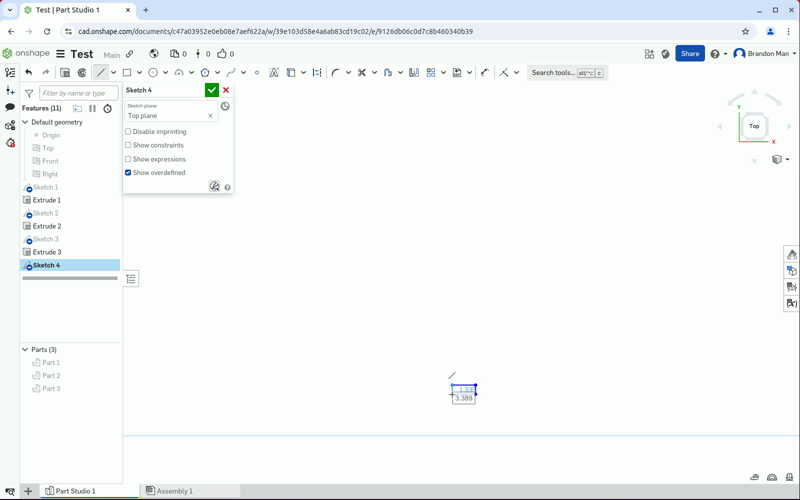
scroll(6)
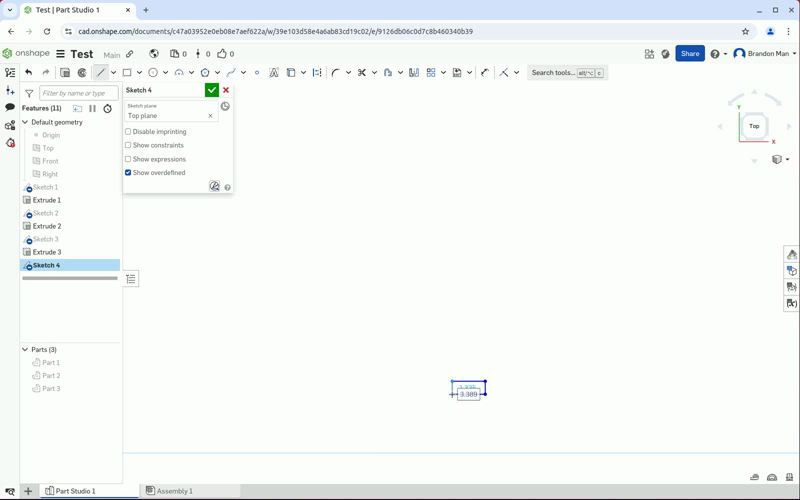
scroll(6)
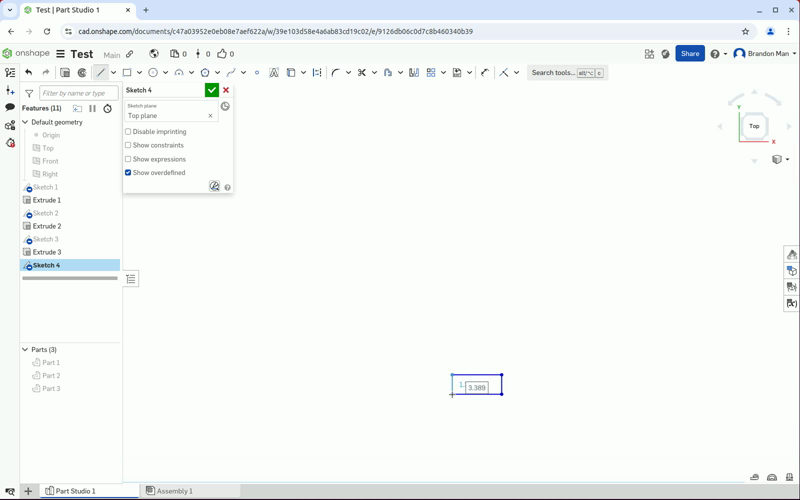
scroll(6)
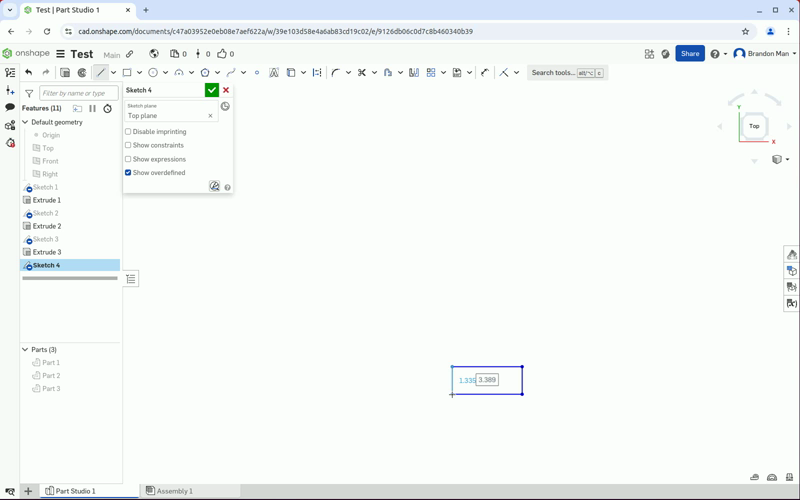
scroll(6)
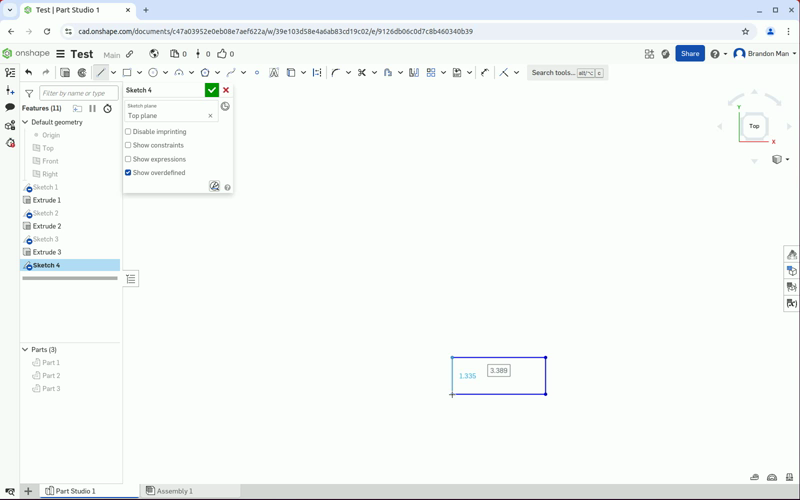
scroll(6)
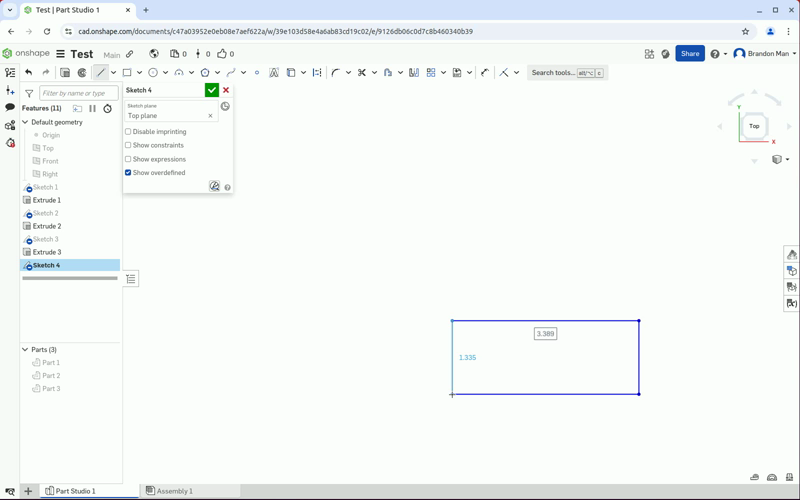
key_up(shift)
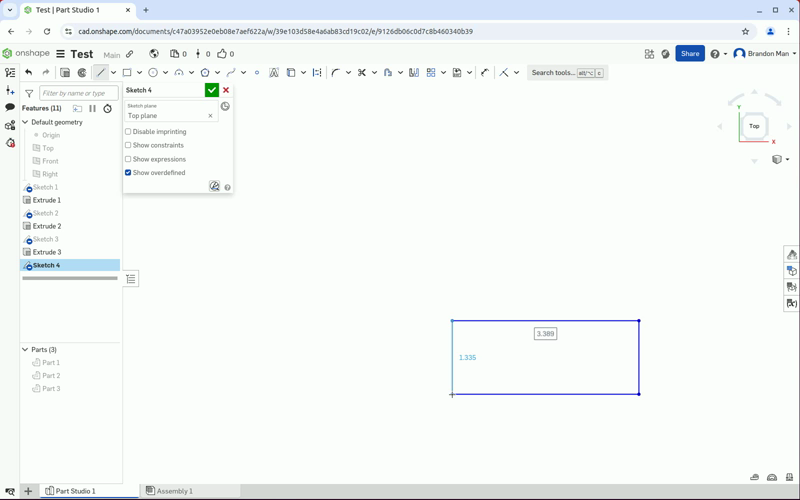
click(452, 394)
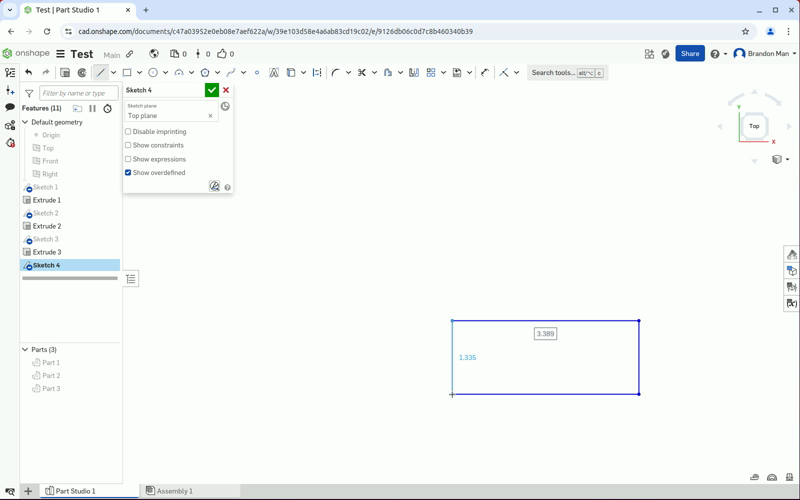
scroll(-6)
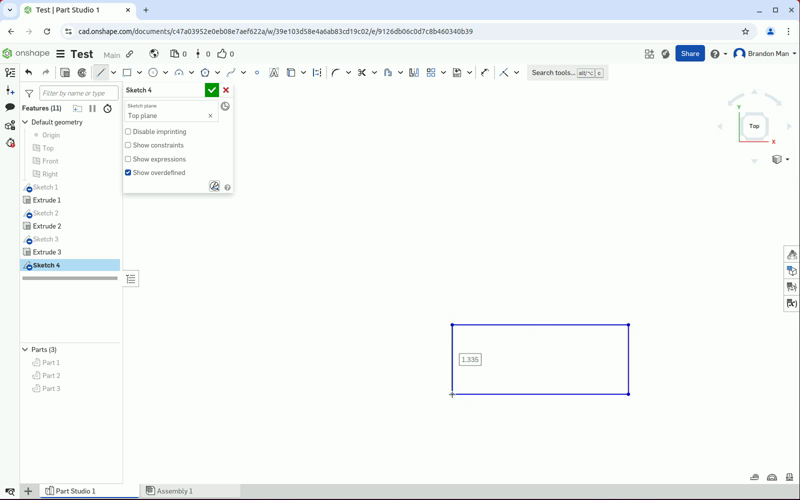
scroll(-6)
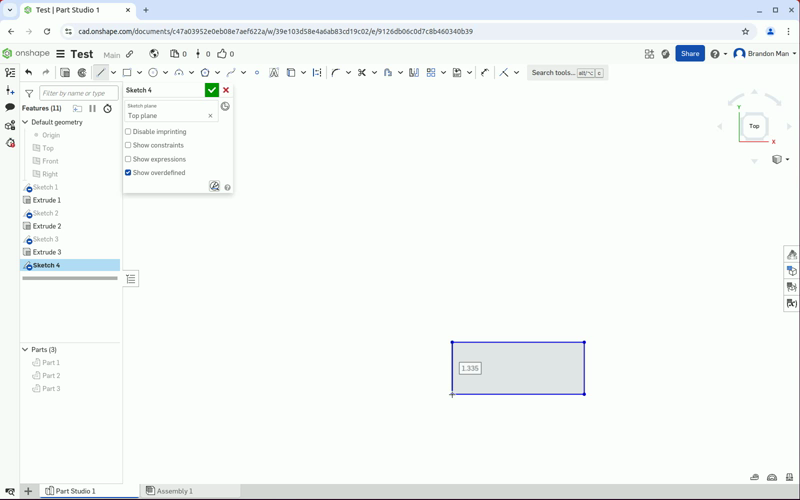
scroll(-6)
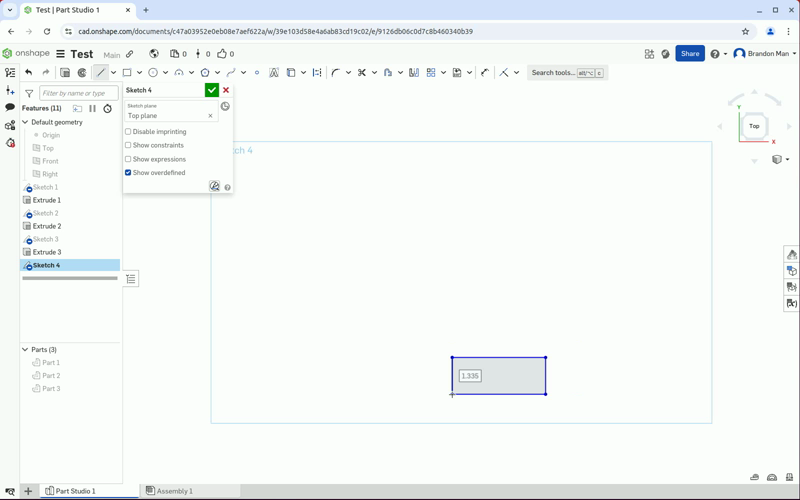
scroll(-6)
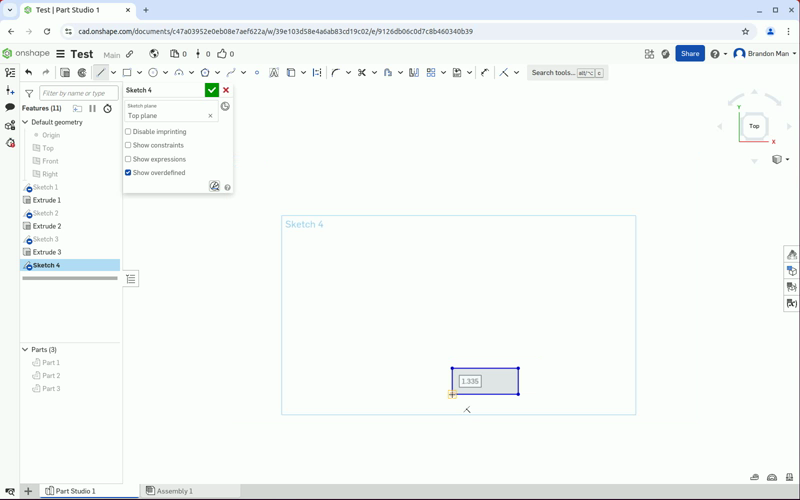
scroll(-6)
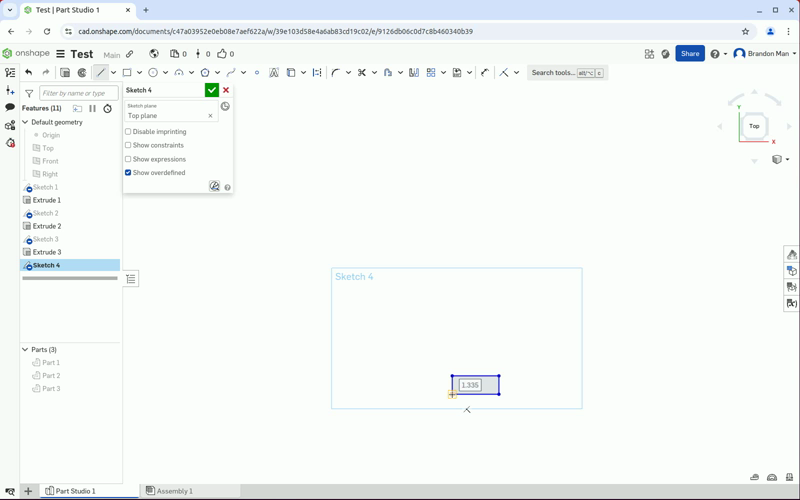
scroll(-6)
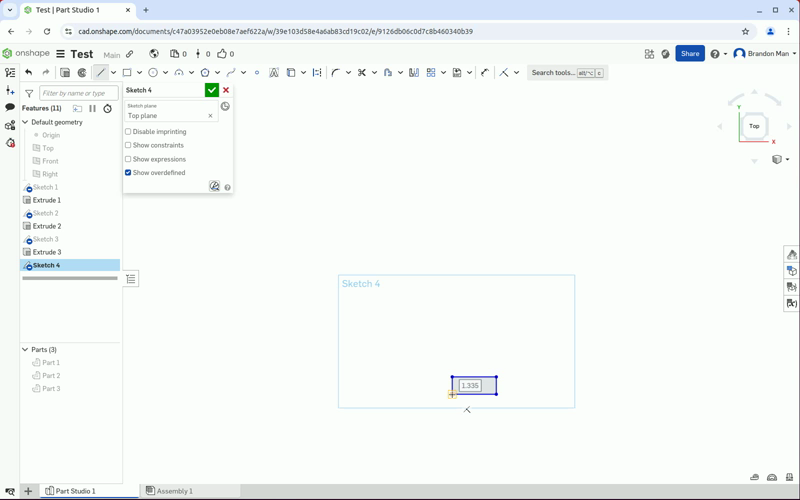
scroll(-6)
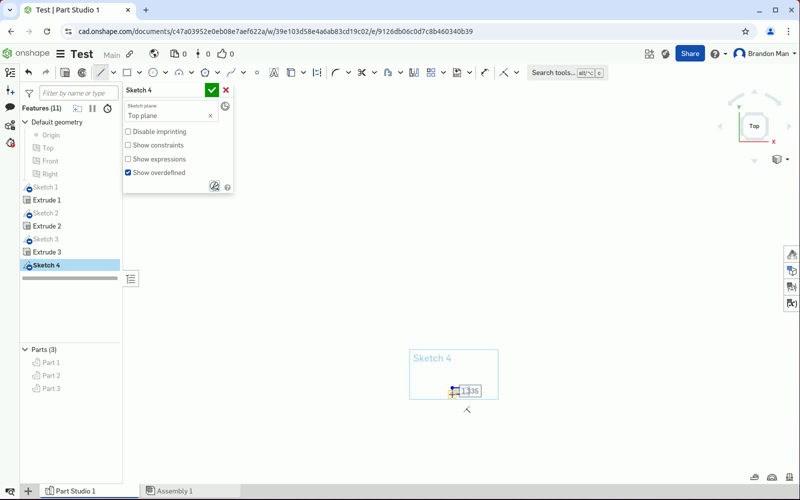
key(esc)
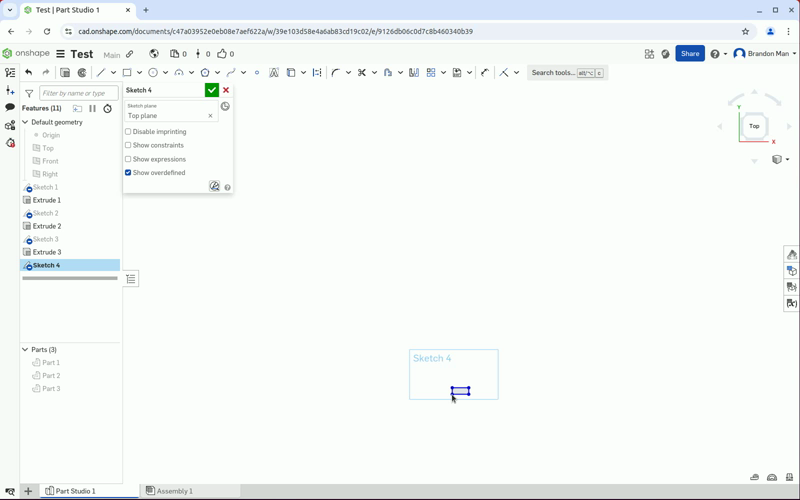
mouse_move(457, 393)
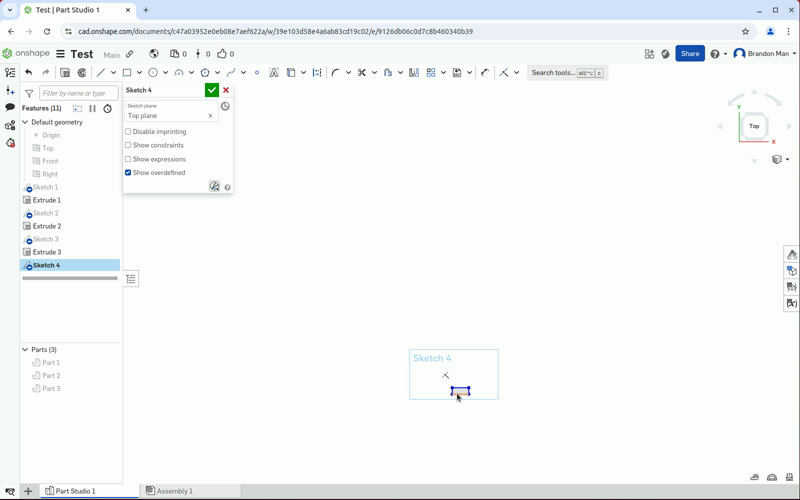
scroll(6)
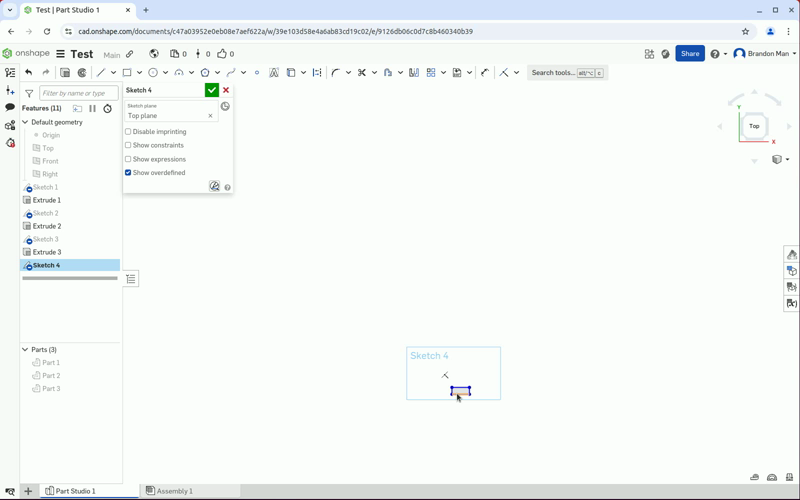
scroll(6)
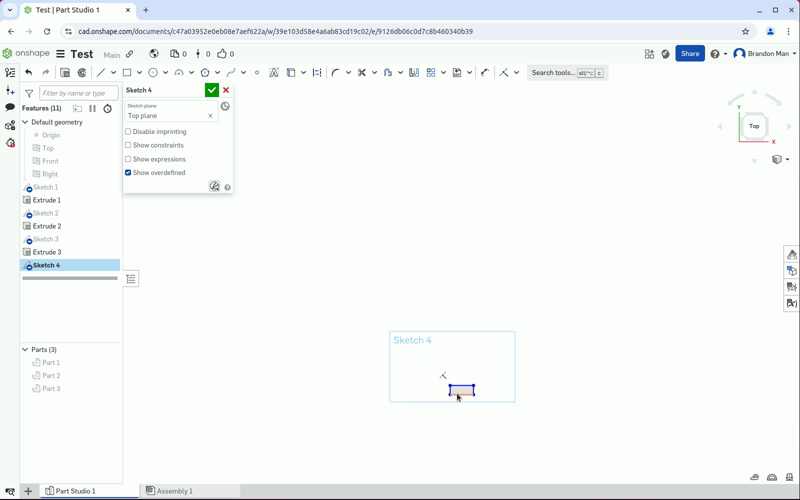
scroll(6)
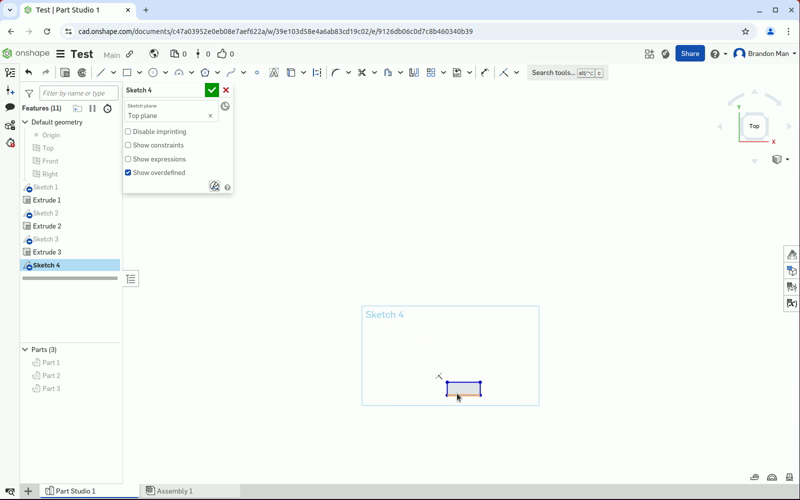
scroll(6)
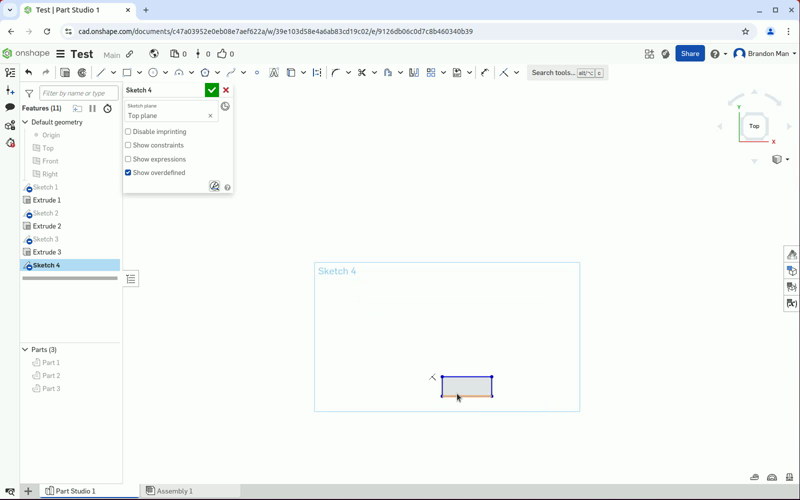
scroll(6)
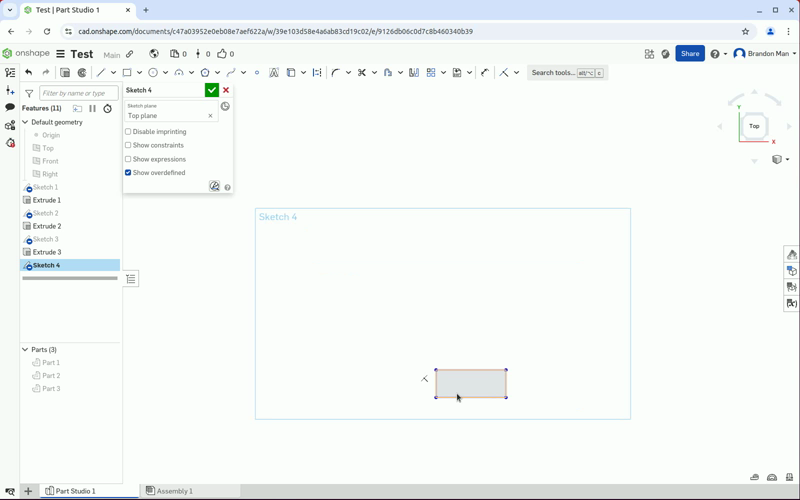
scroll(6)
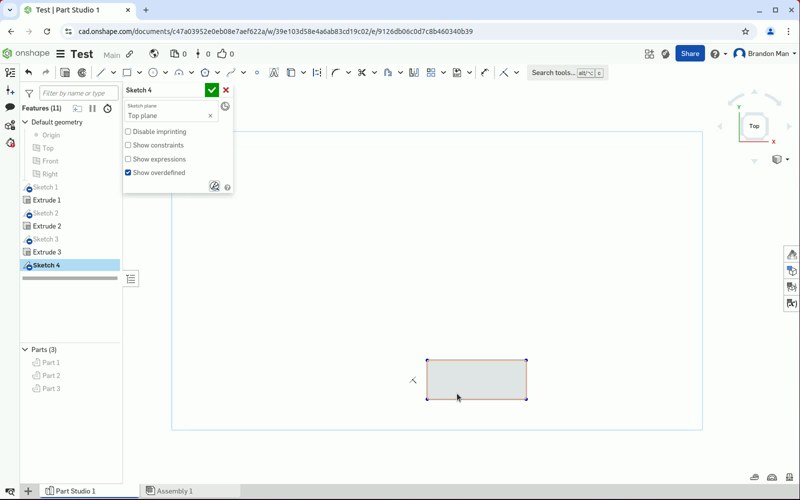
scroll(6)
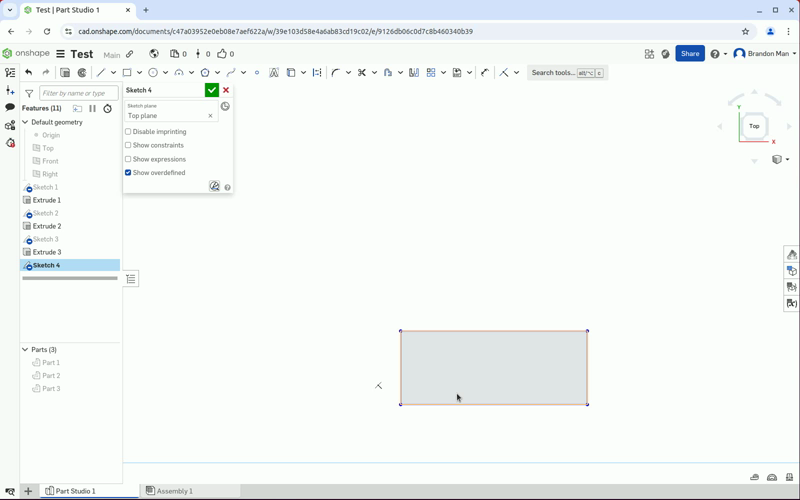
click(457, 393)
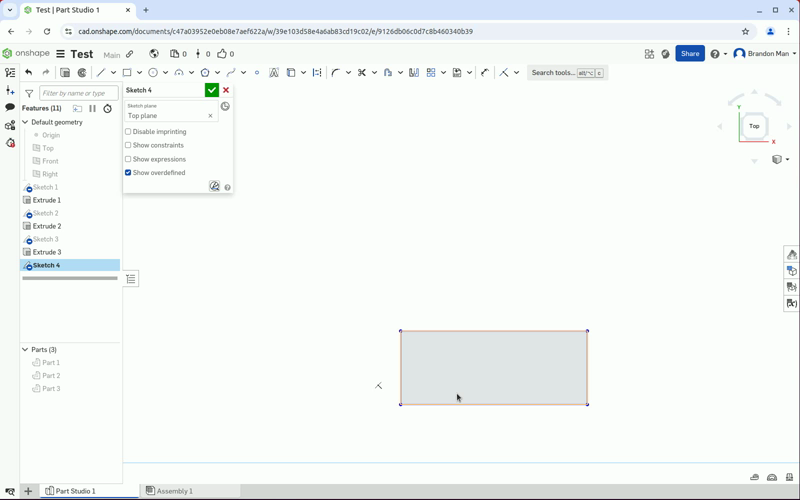
scroll(-6)
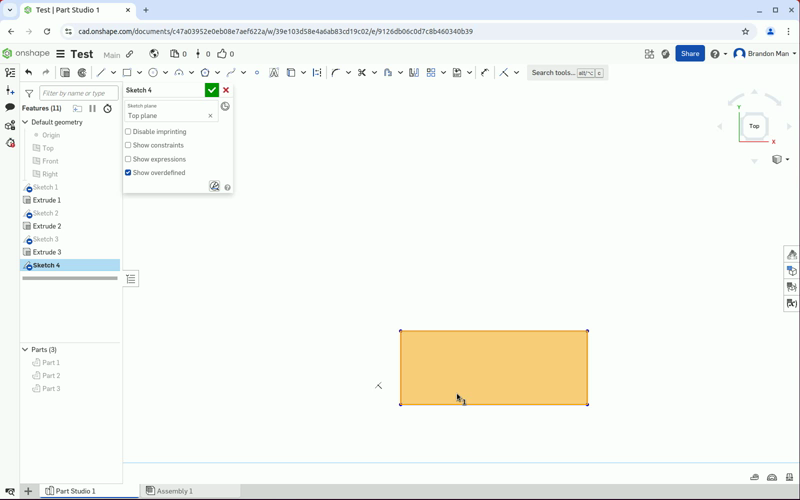
scroll(-6)
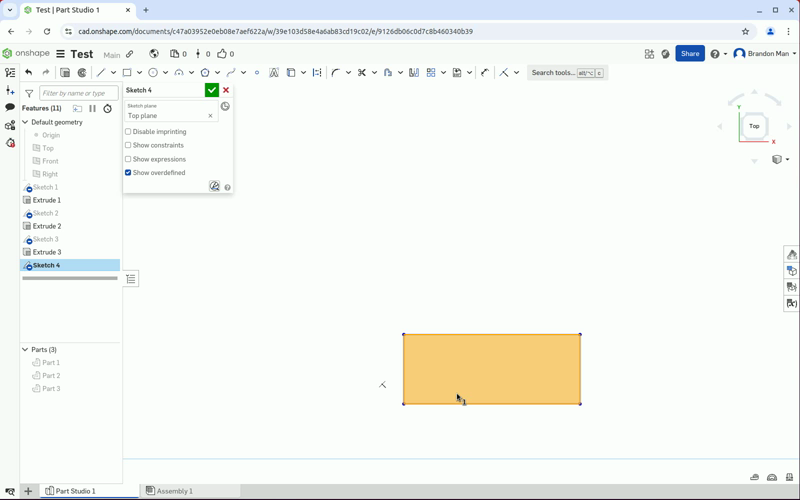
scroll(-6)
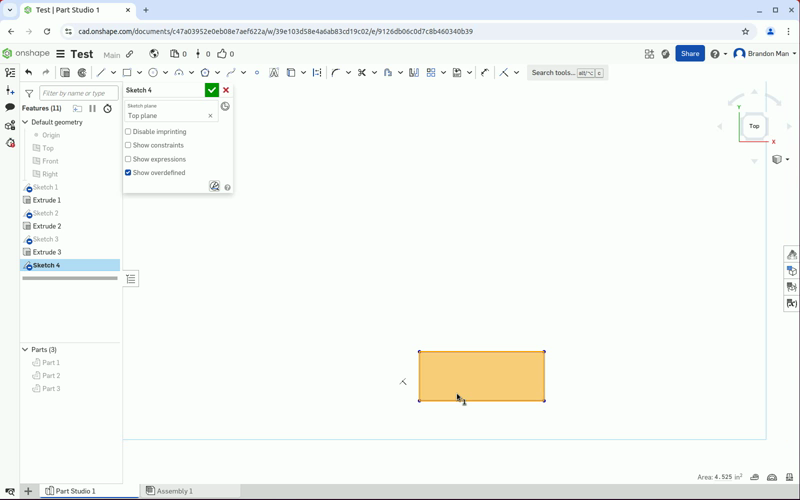
scroll(-6)
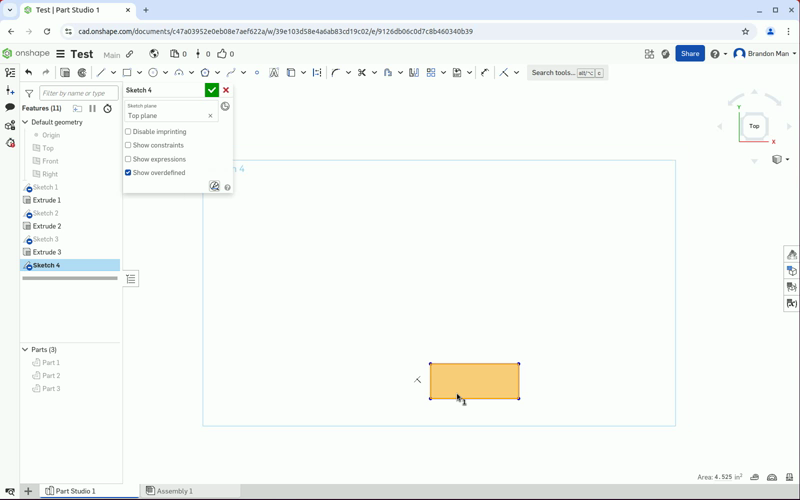
scroll(-6)
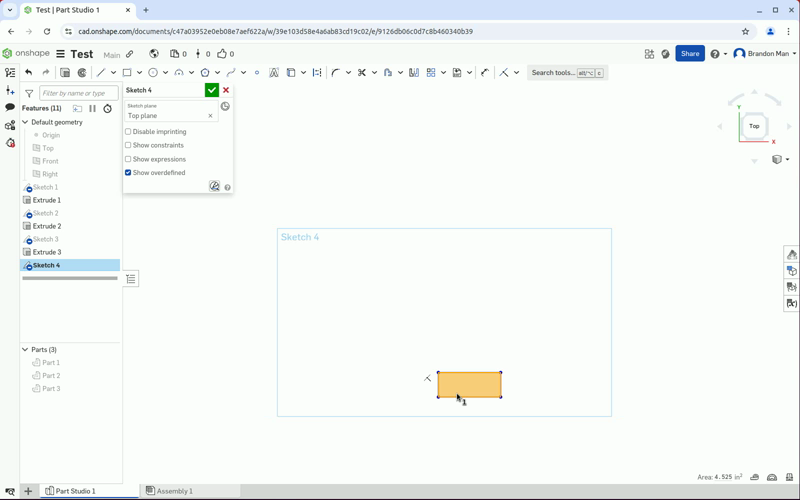
scroll(-6)
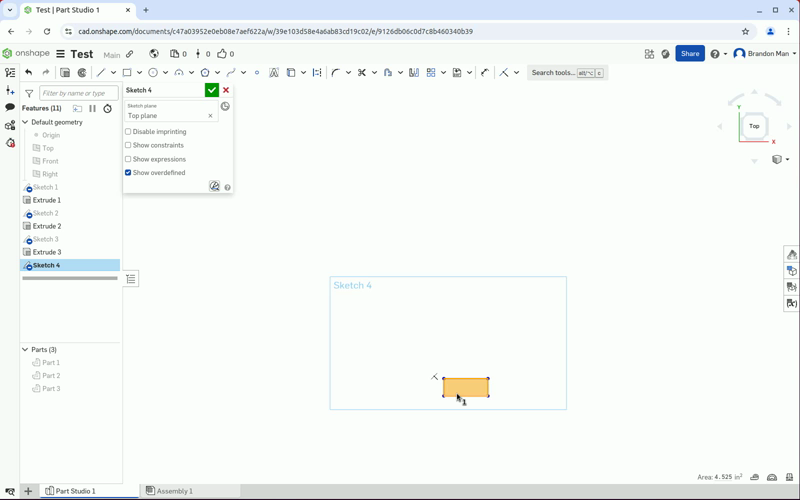
scroll(-6)
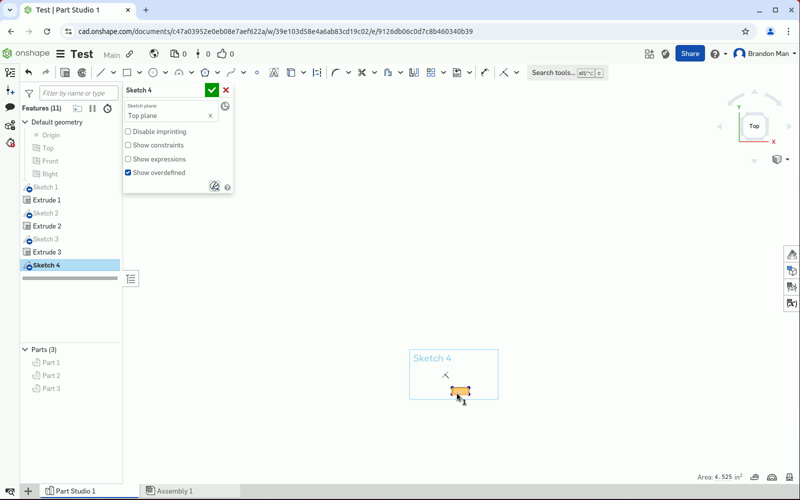
mouse_move(73, 352)
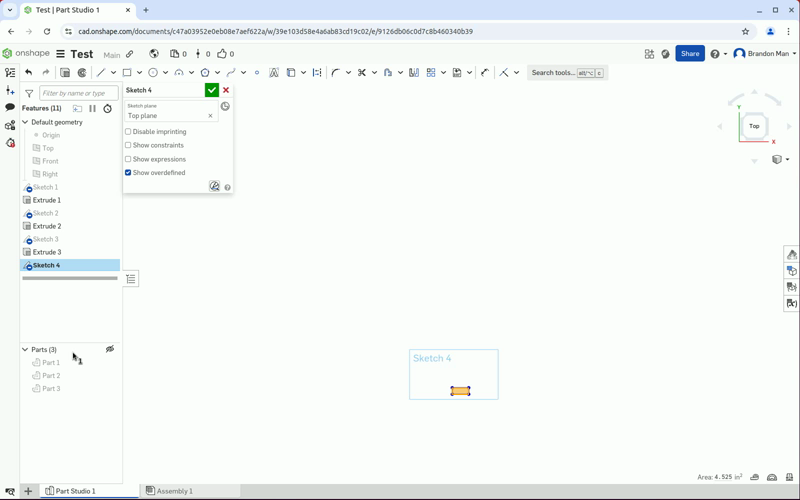
key(shift+y)
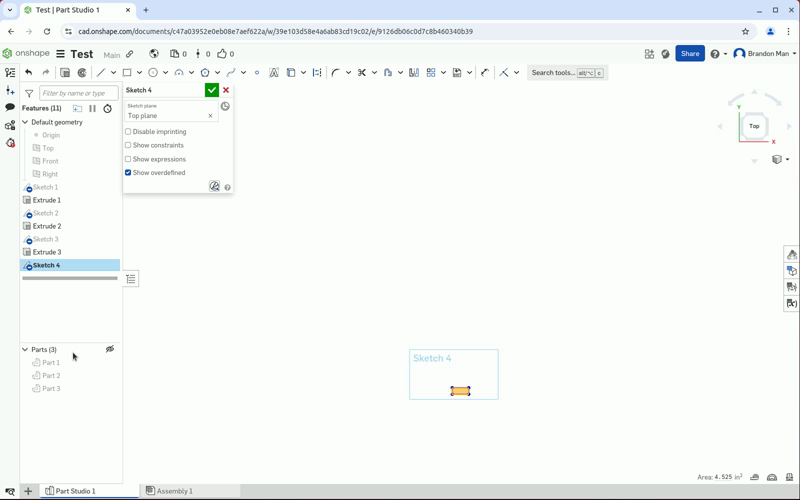
key(shift+e)
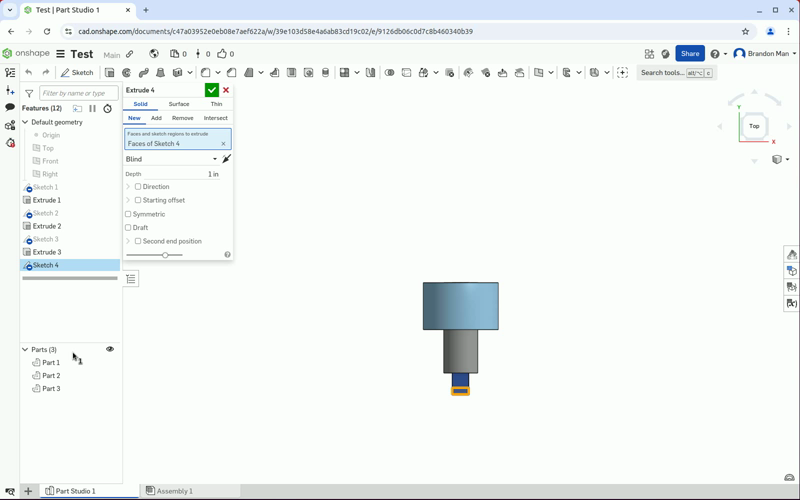
mouse_move(143, 106)
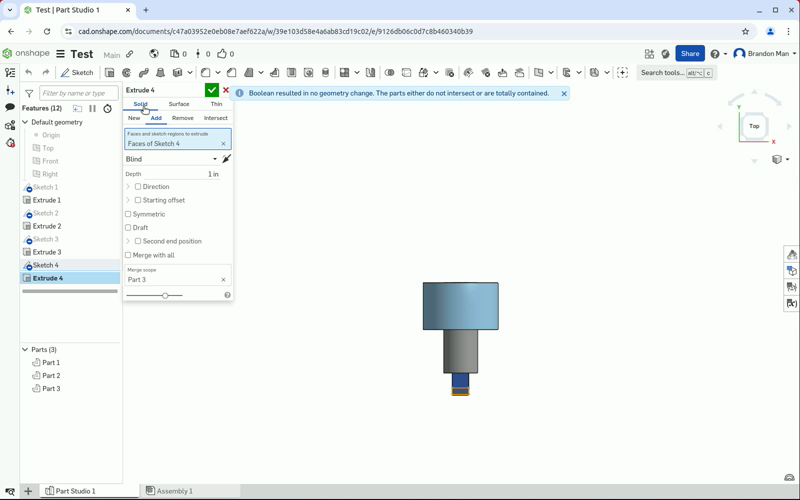
click(143, 106)
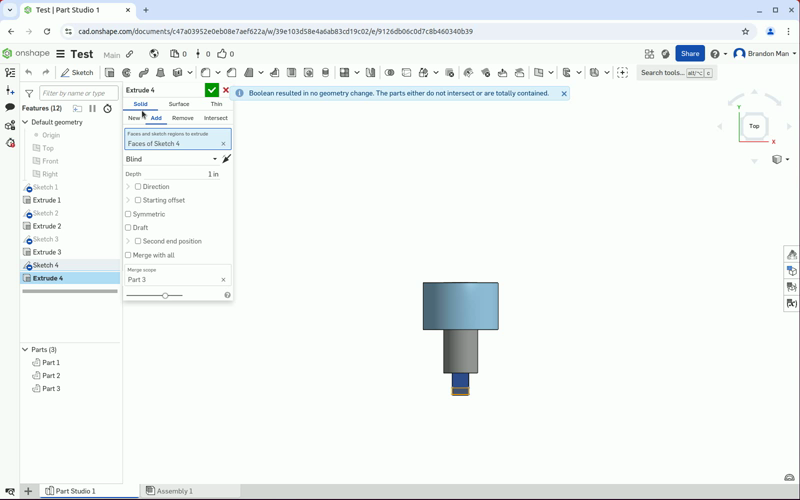
mouse_move(137, 120)
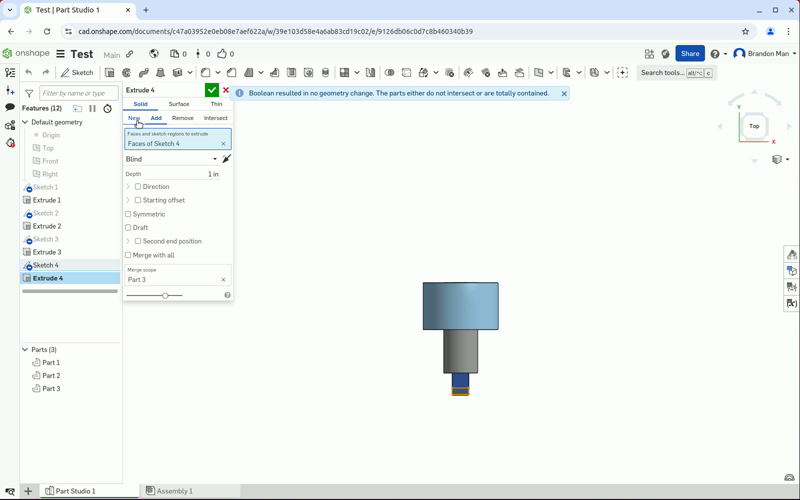
click(137, 120)
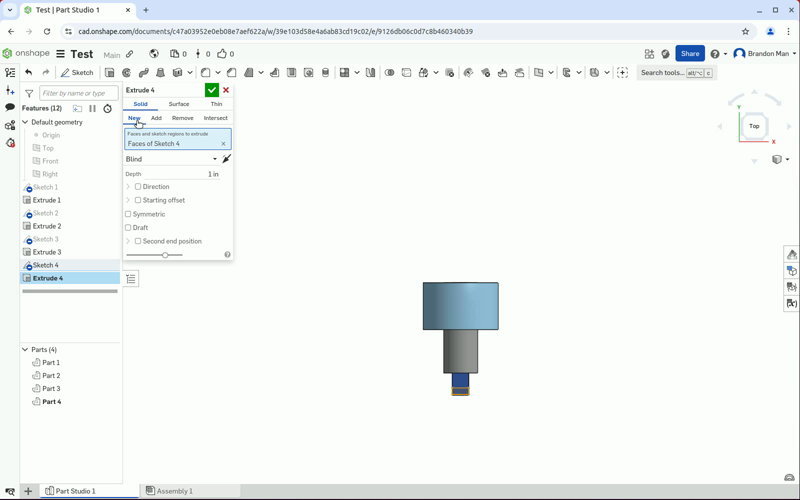
key(tab, 4)
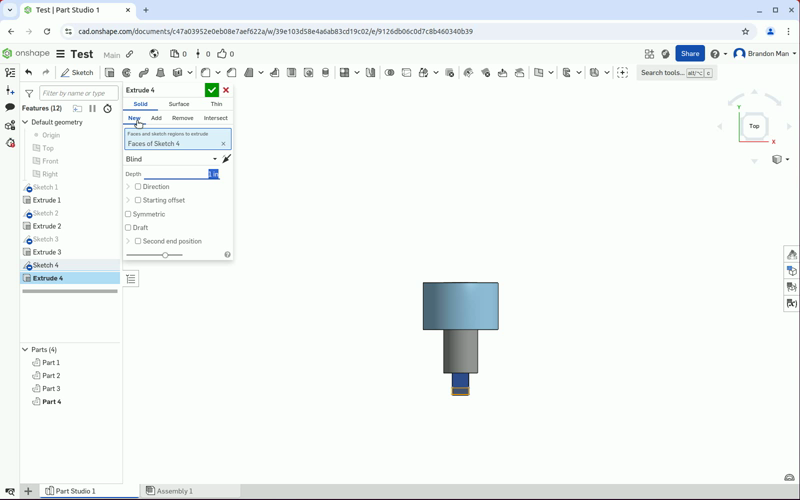
text(9.869)
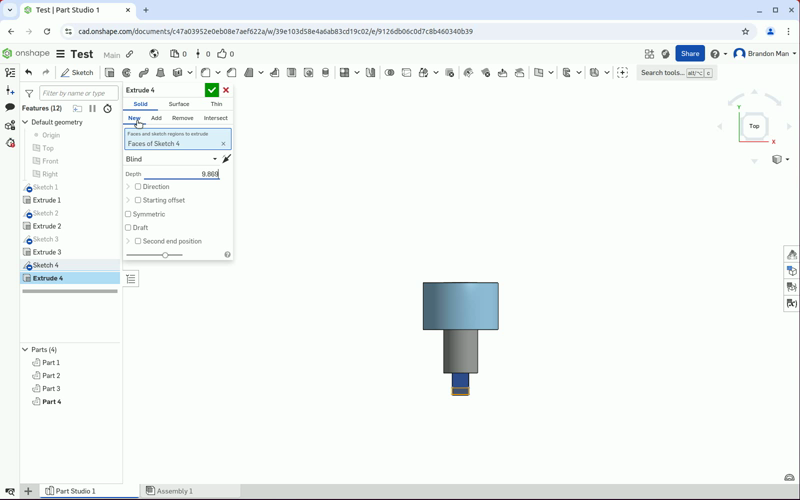
key(enter)
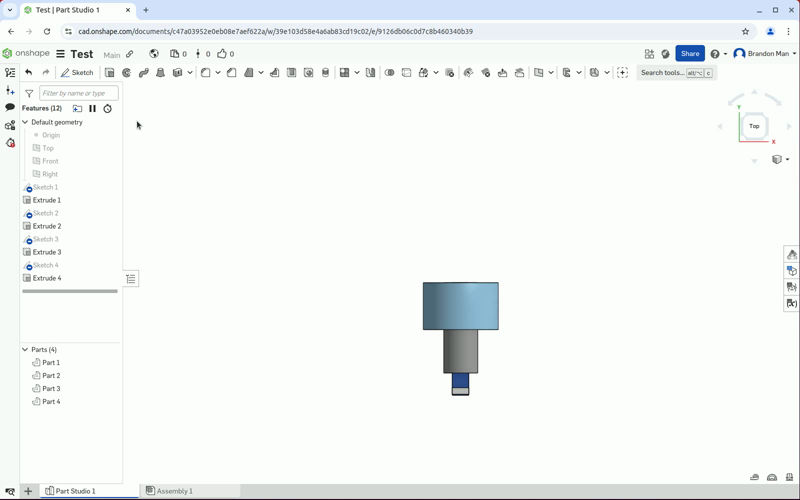
key(shift+h)
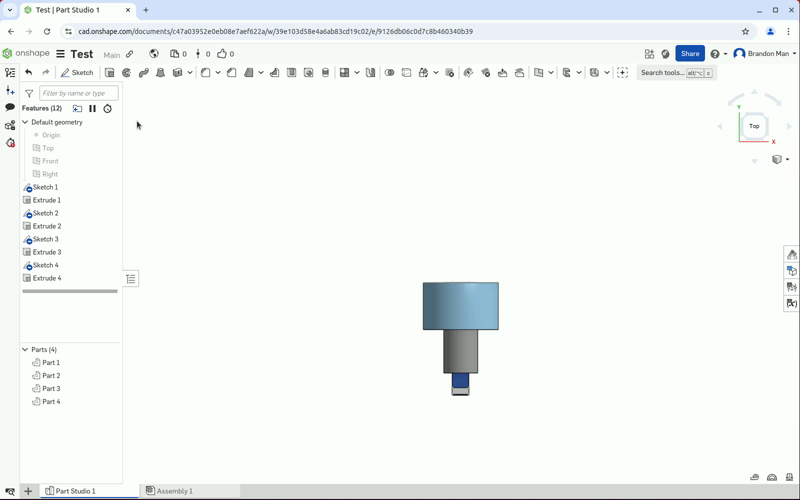
key(shift+h)
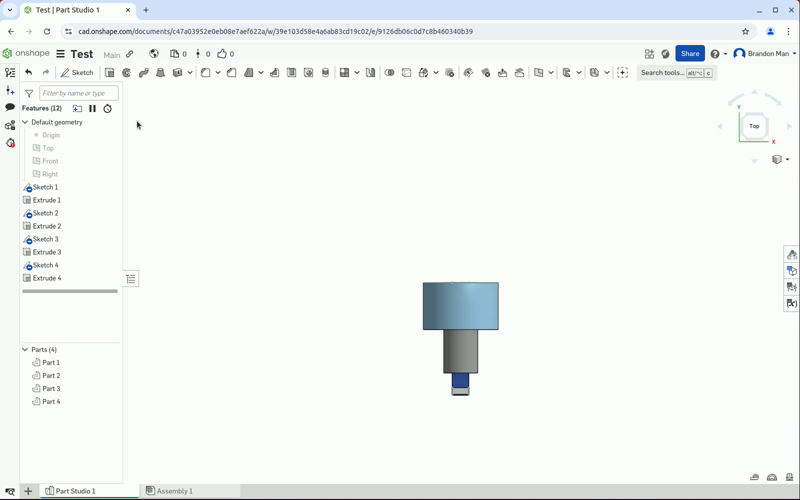
key(shift+7)
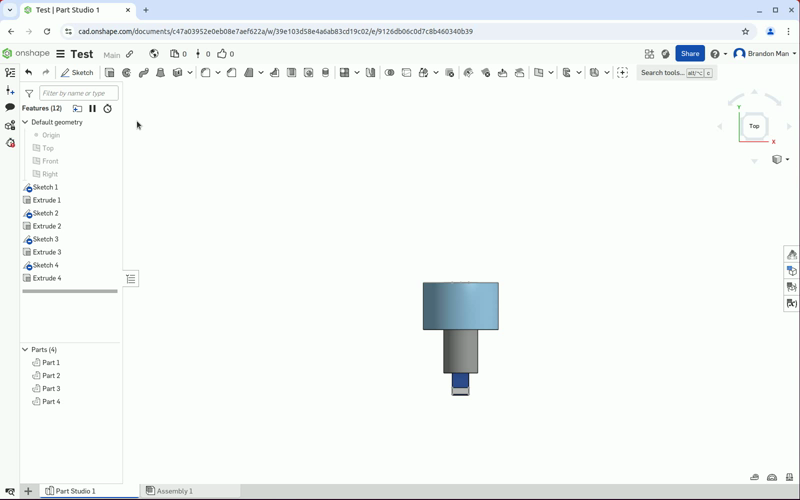
key(up, 3)
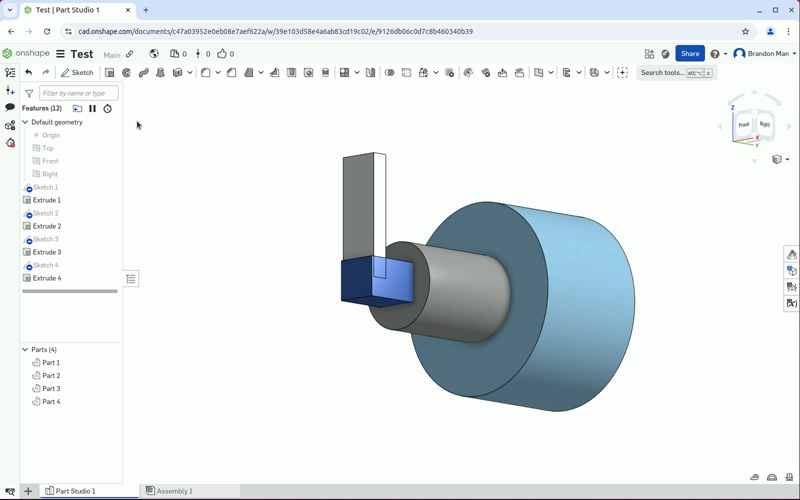
key(left, 3)
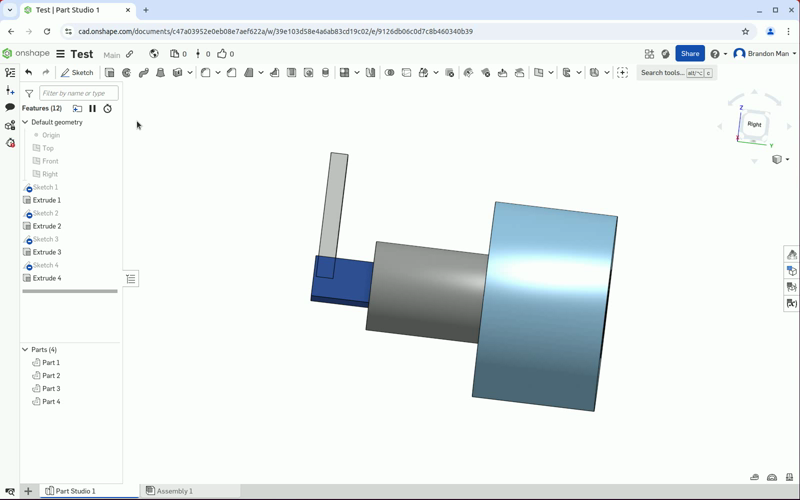
key(right, 3)
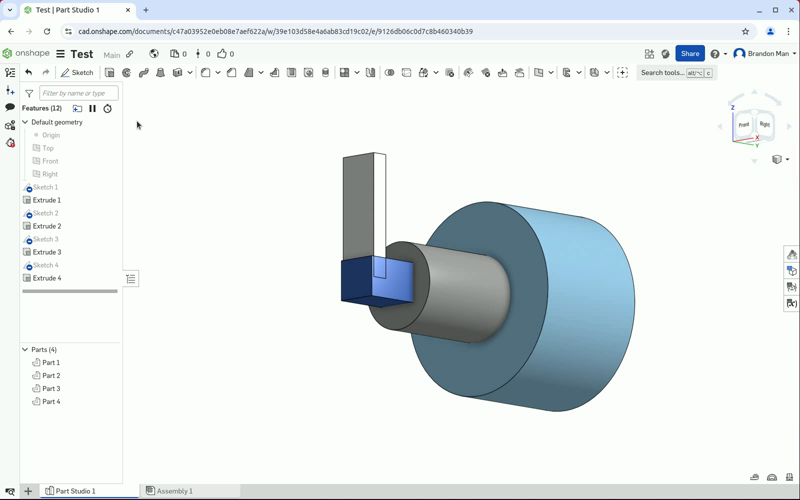
key(down, 3)
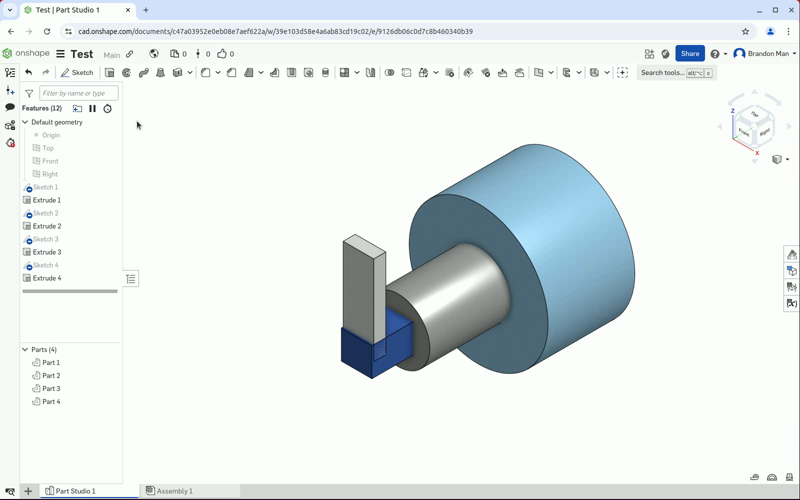
mouse_move(73, 189)
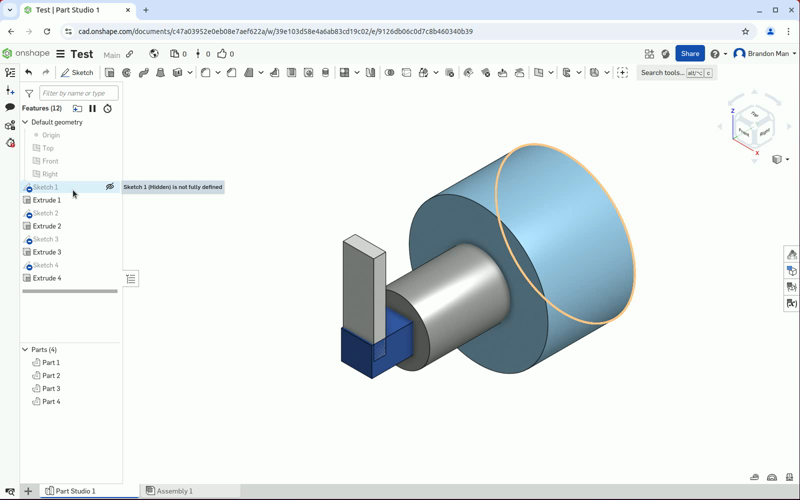
click(73, 189)